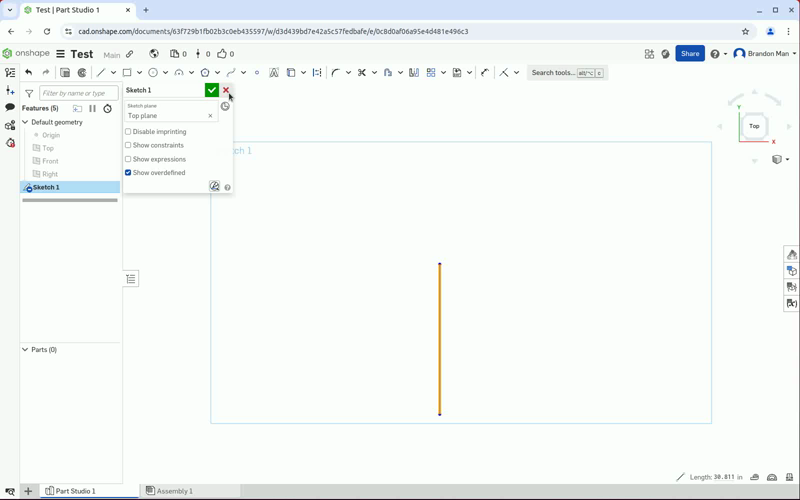
key(shift+h)
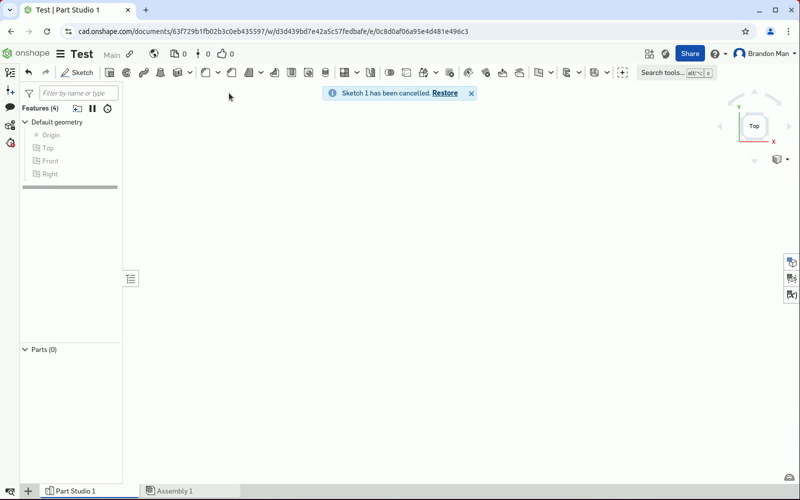
mouse_move(73, 352)
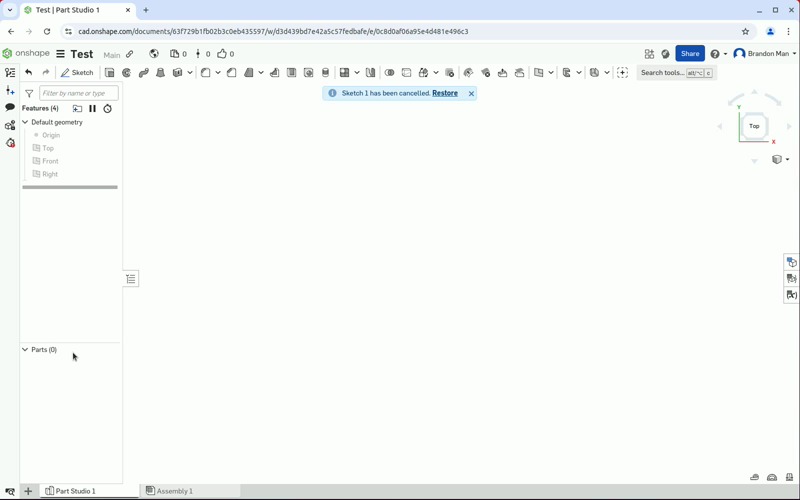
key(y)
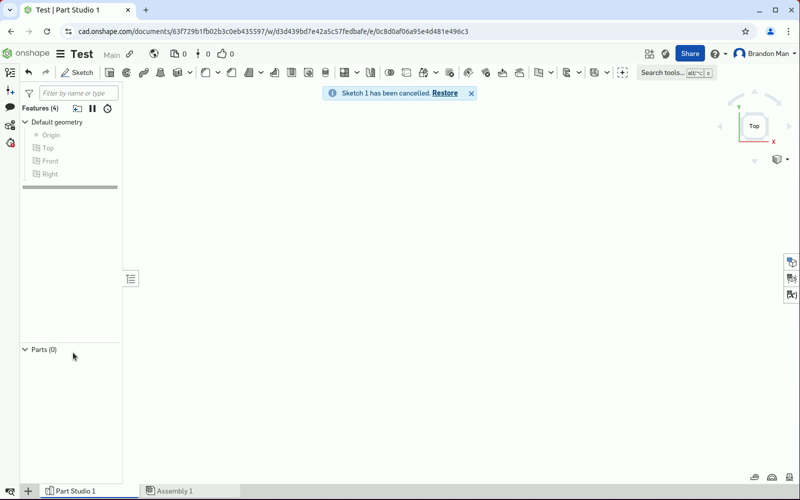
key(shift+p)
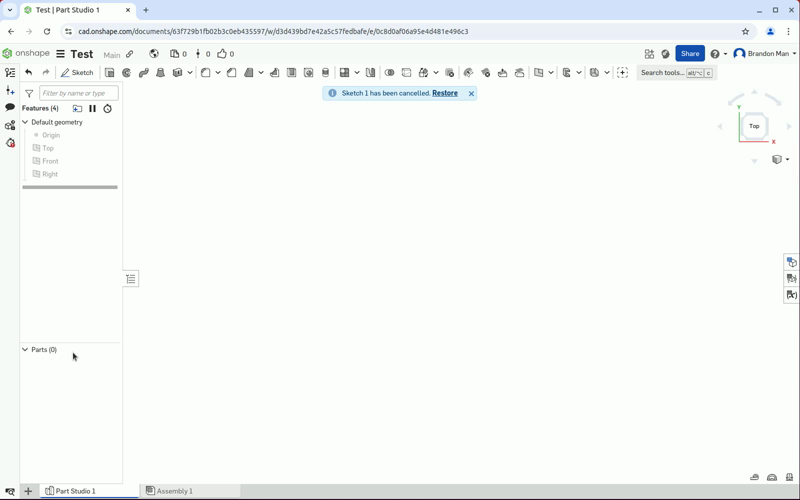
key(space)
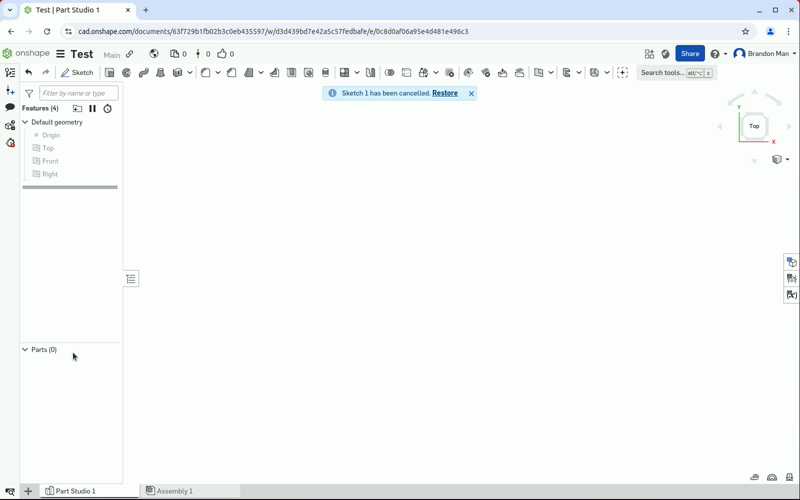
key_down(shift)
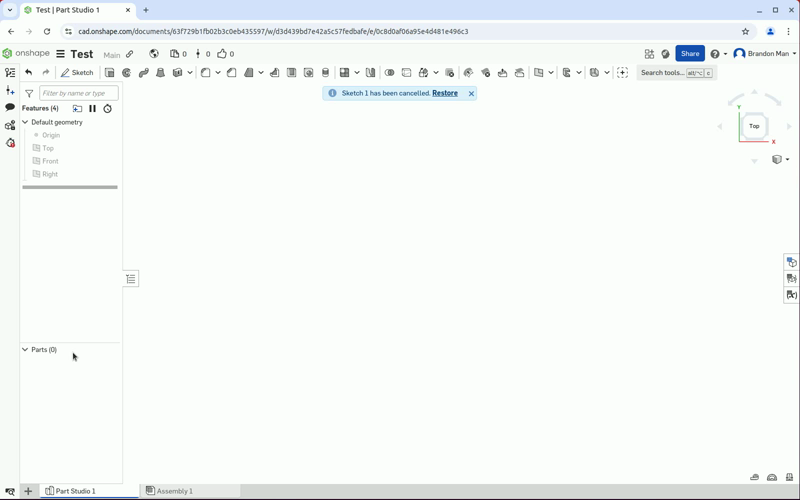
key(up)
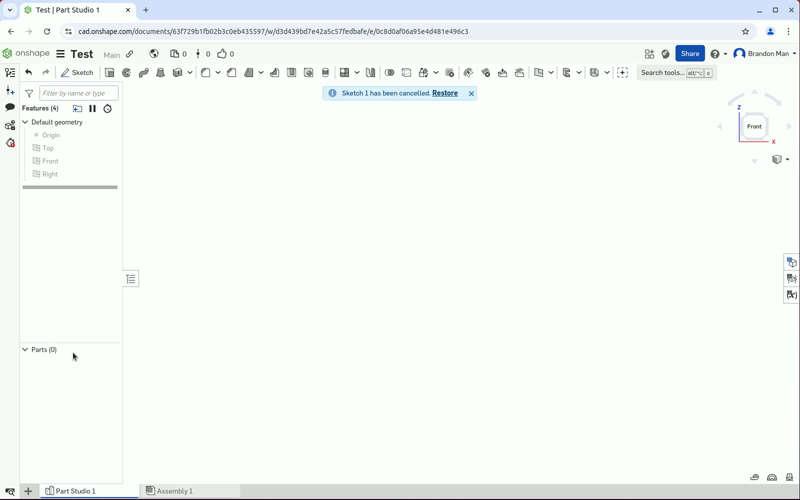
key_up(shift)
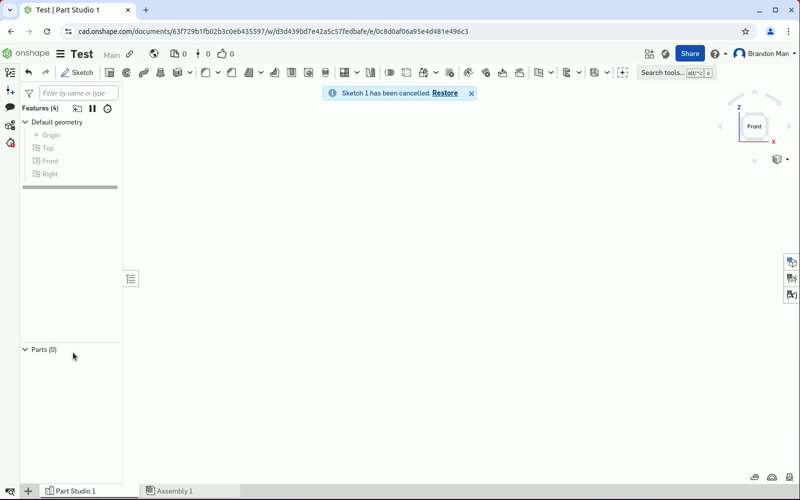
mouse_move(73, 352)
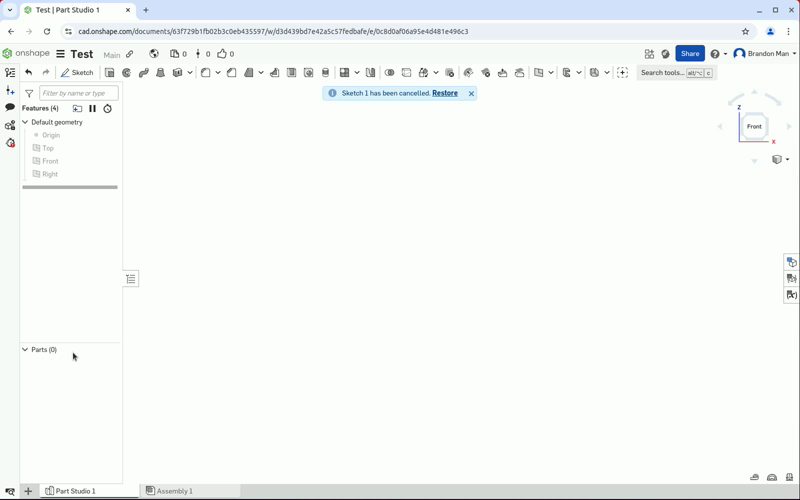
key(shift+y)
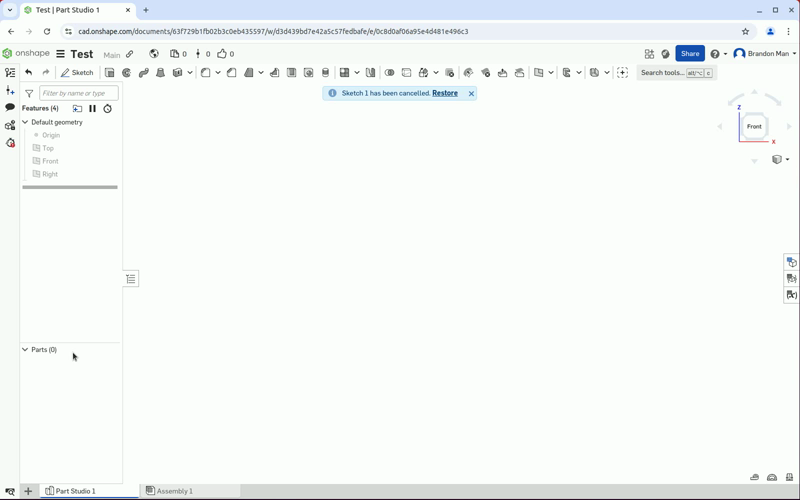
key(shift+s)
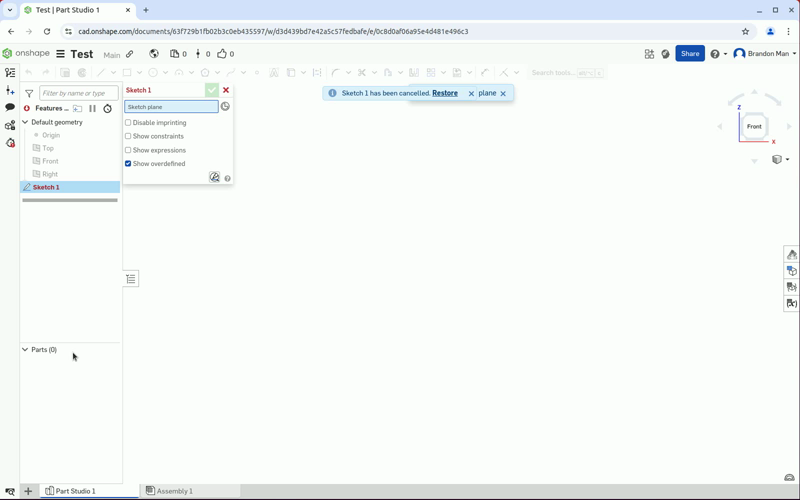
mouse_move(73, 163)
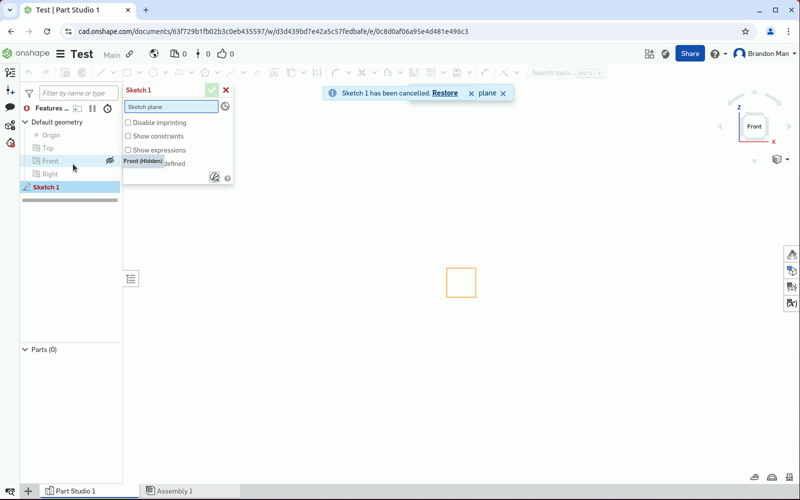
click(73, 163)
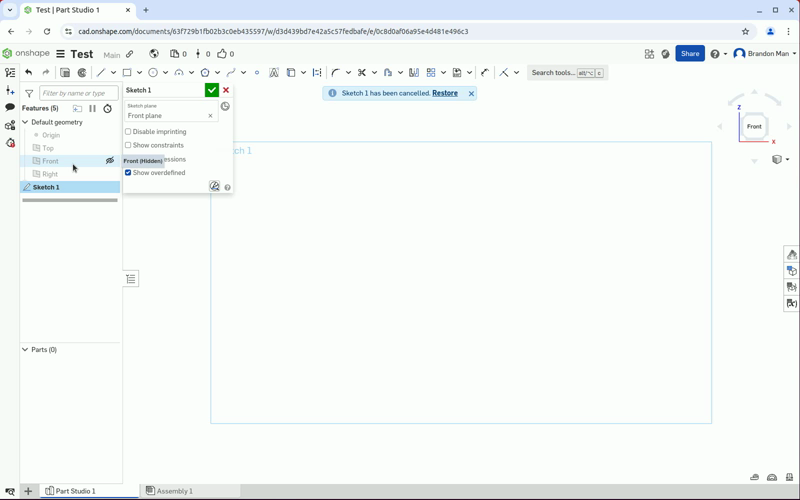
mouse_move(73, 352)
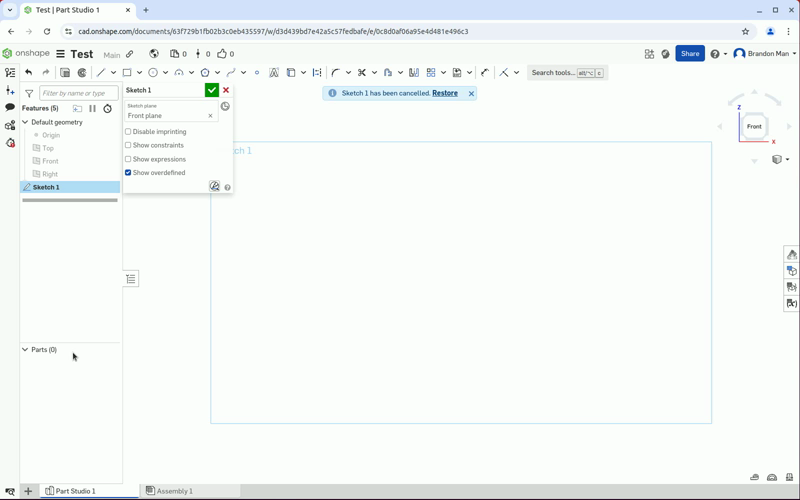
key(y)
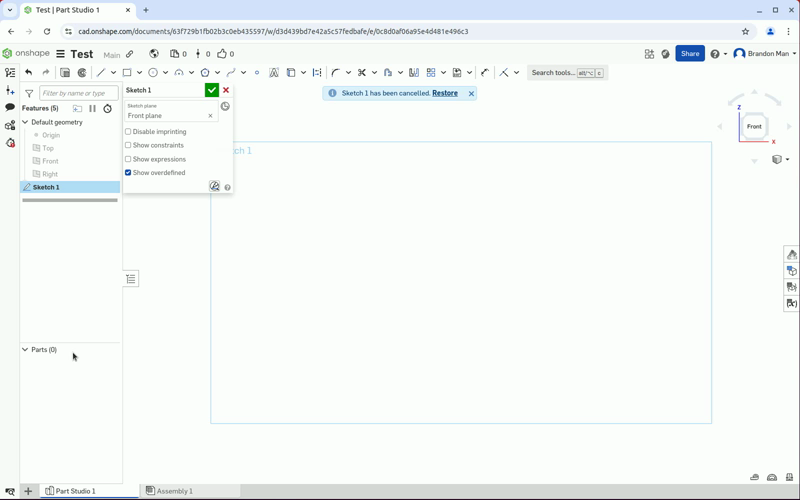
key(l)
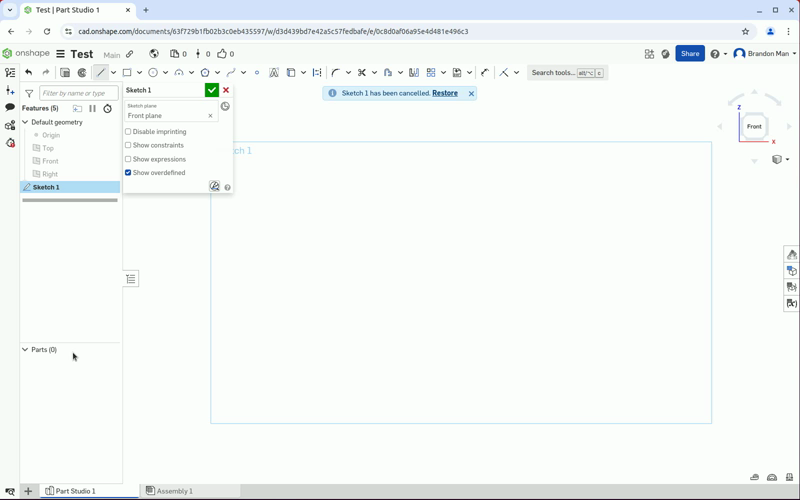
key_down(shift)
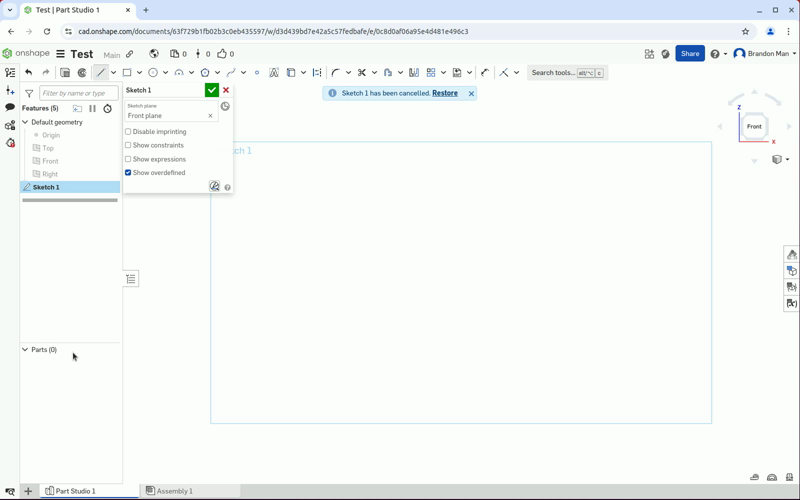
mouse_move(348, 282)
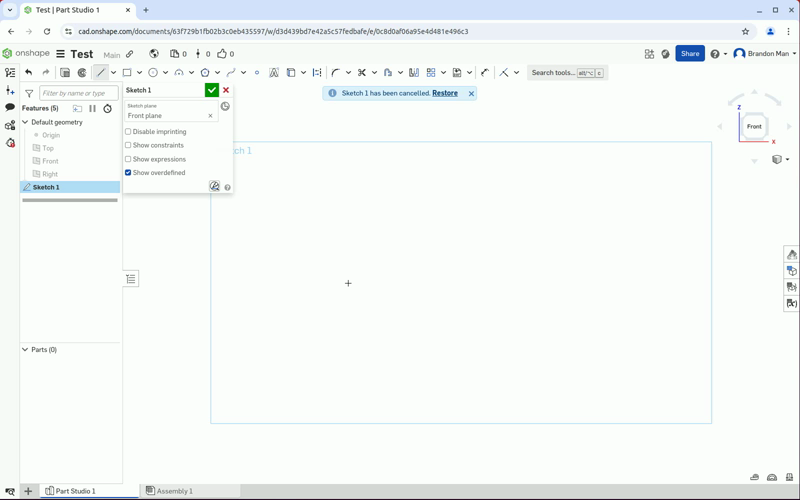
click(348, 282)
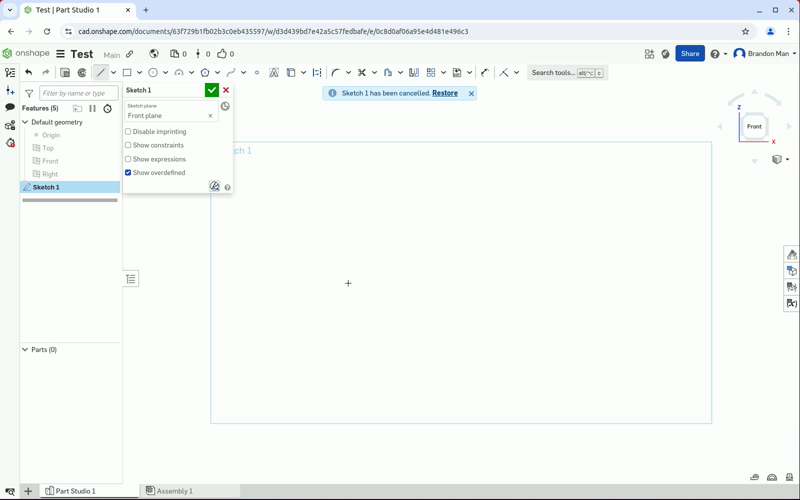
key_up(shift)
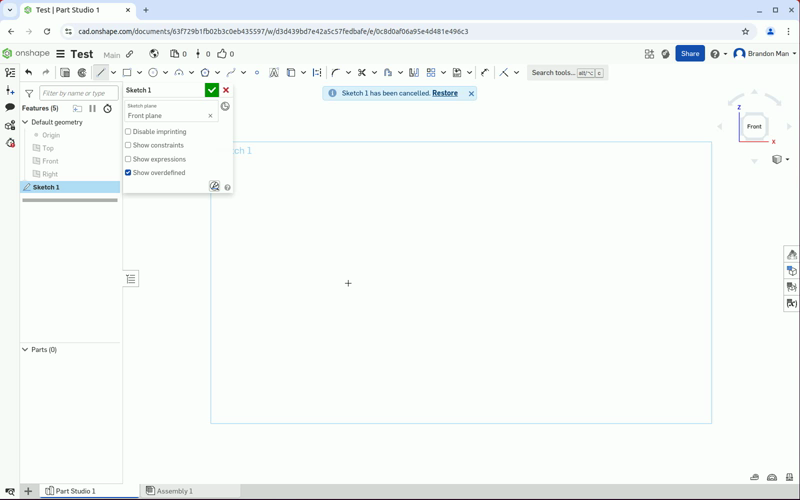
key_down(shift)
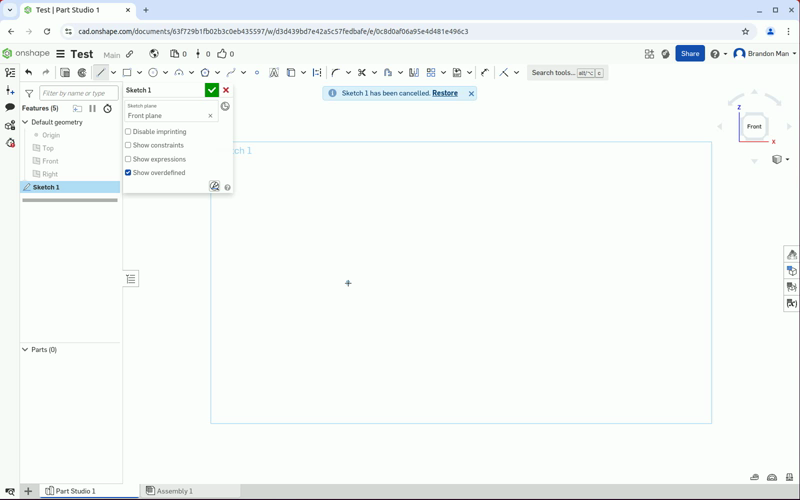
mouse_move(378, 282)
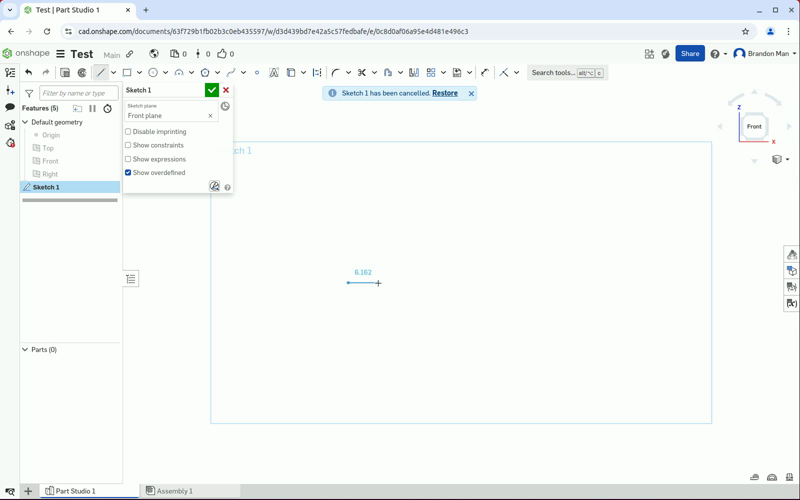
mouse_move(379, 282)
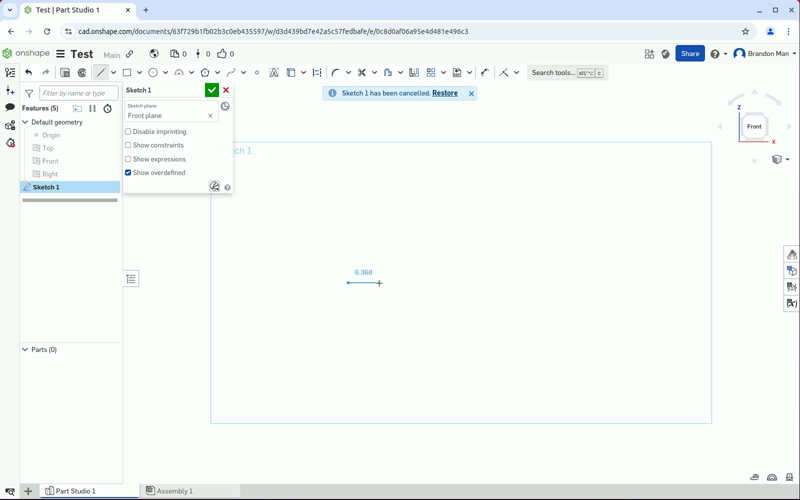
click(379, 282)
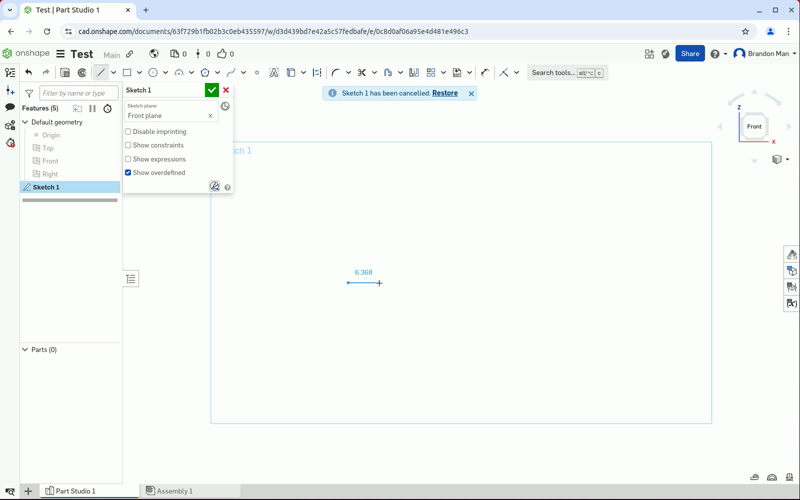
key_up(shift)
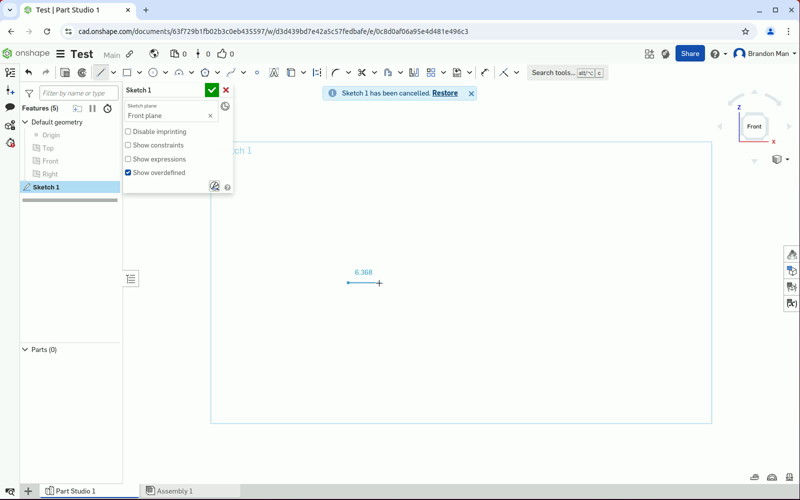
key_down(shift)
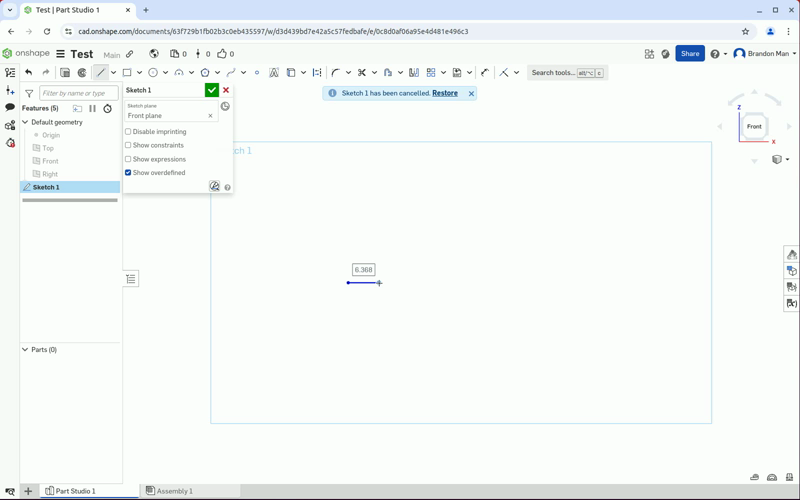
mouse_move(409, 282)
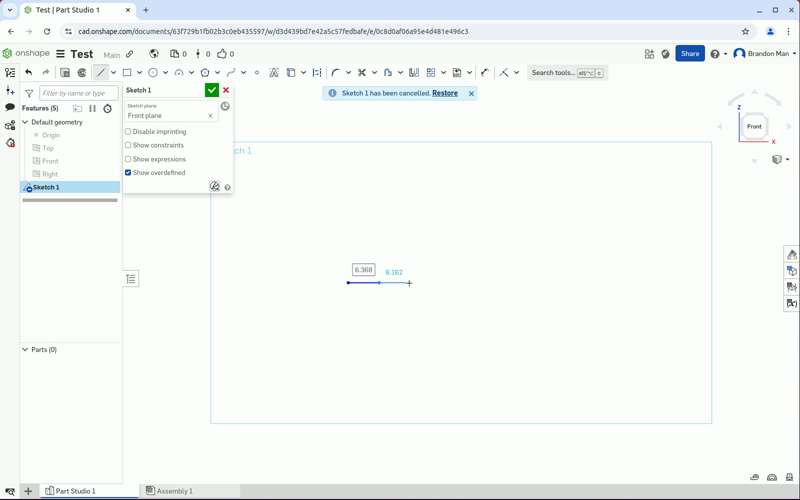
mouse_move(379, 271)
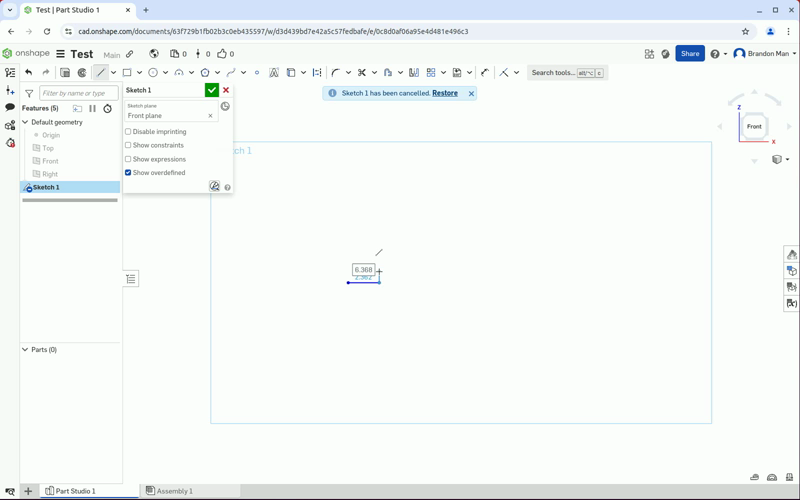
click(379, 271)
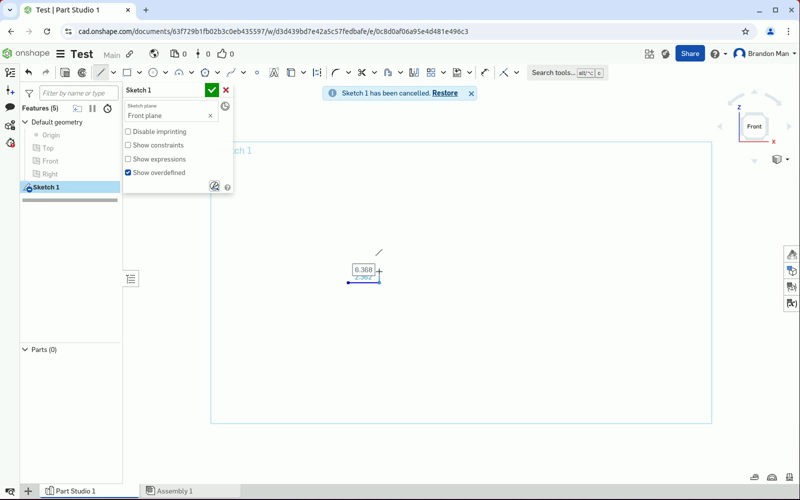
key_up(shift)
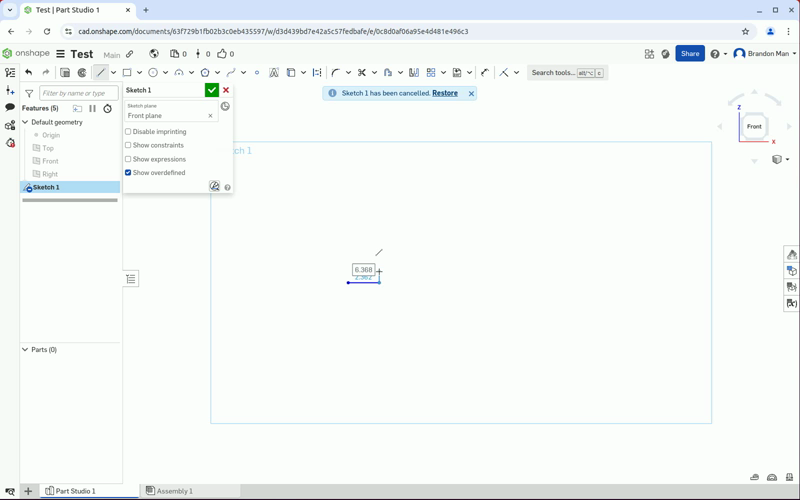
key_down(shift)
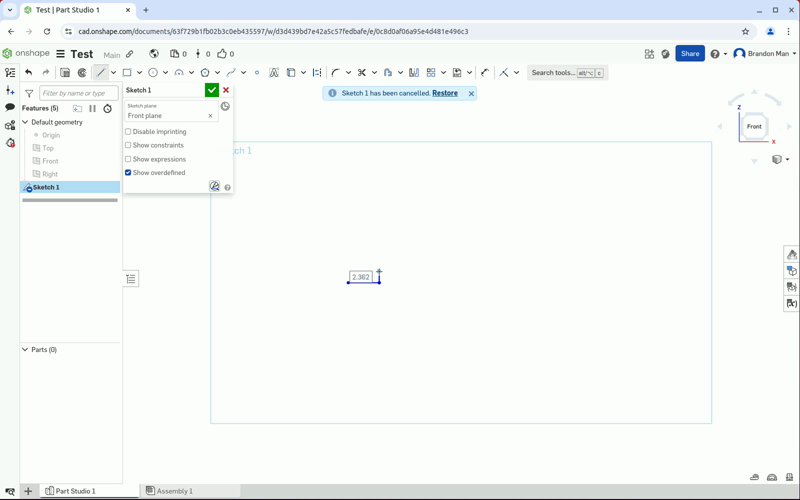
mouse_move(409, 271)
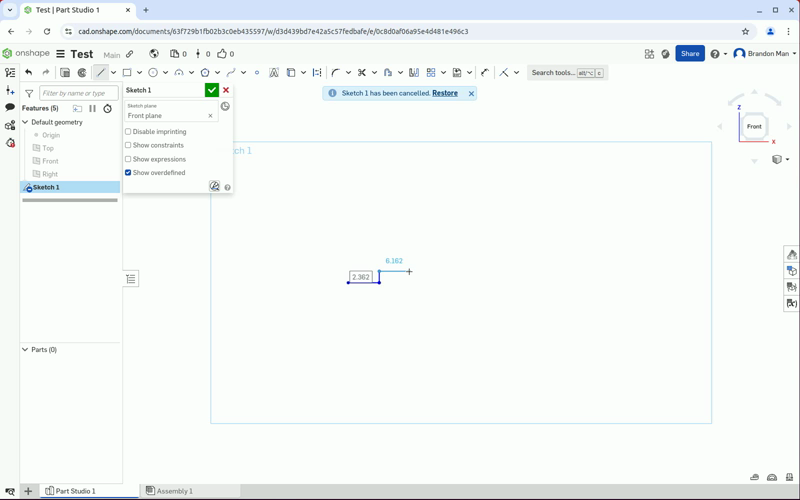
mouse_move(429, 271)
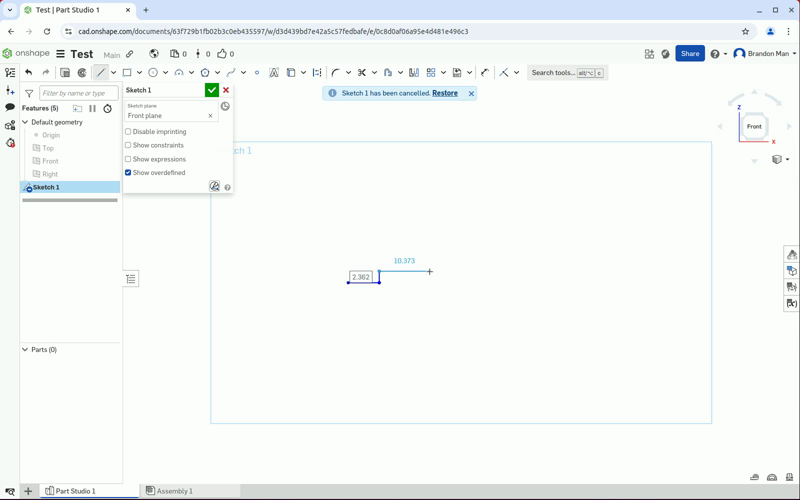
click(429, 271)
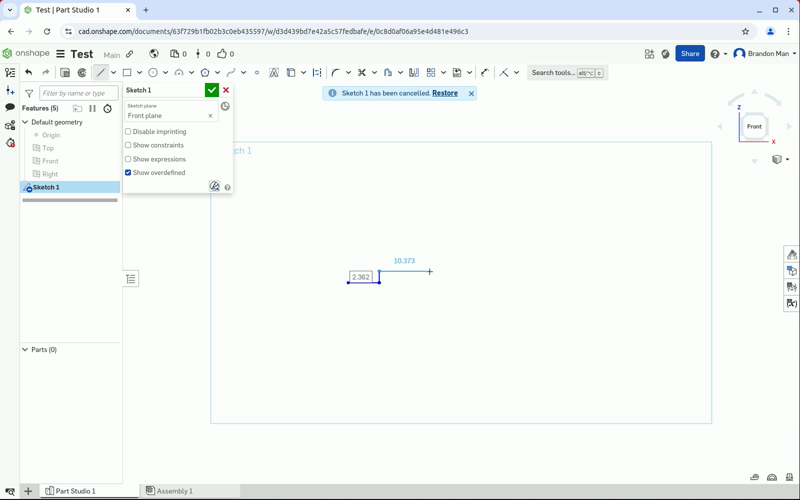
key_up(shift)
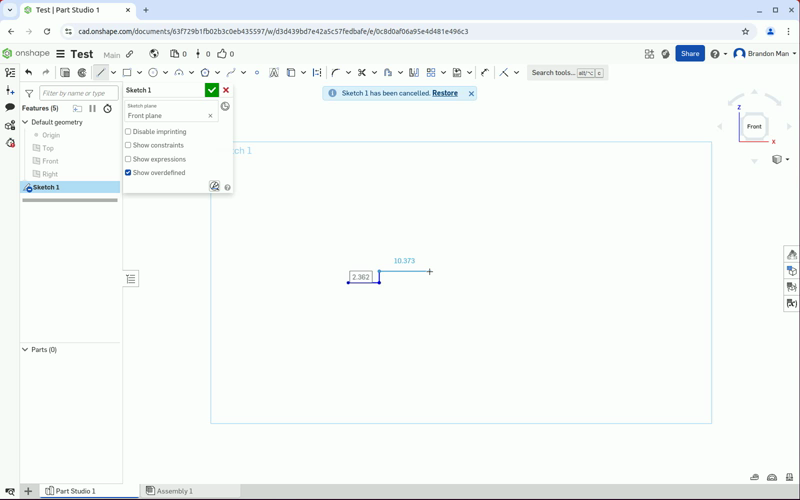
key_down(shift)
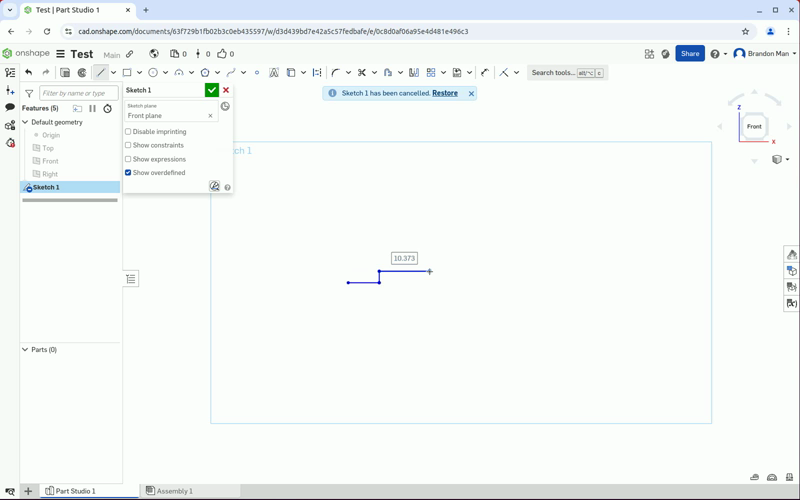
mouse_move(459, 271)
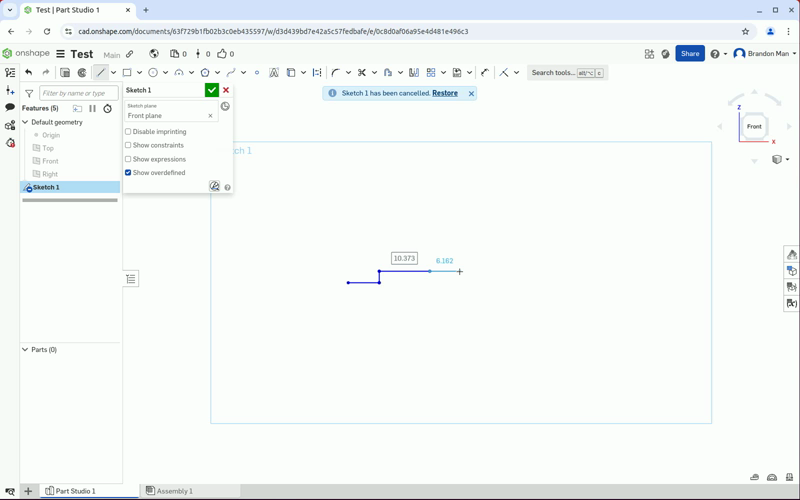
mouse_move(429, 282)
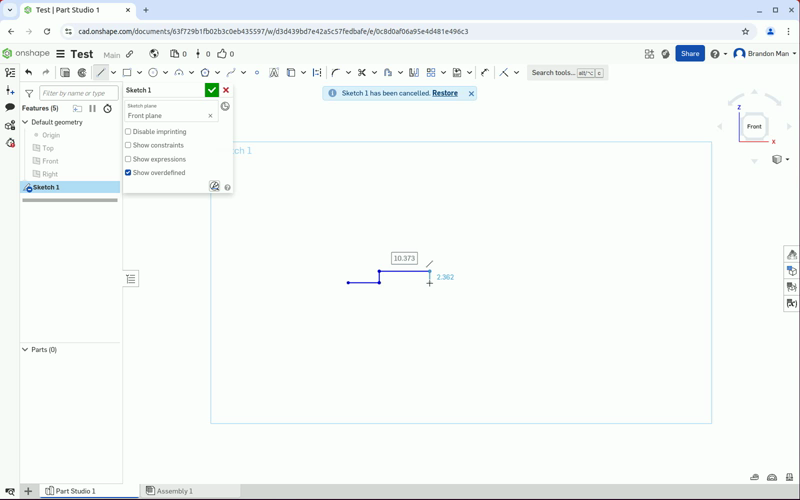
click(429, 282)
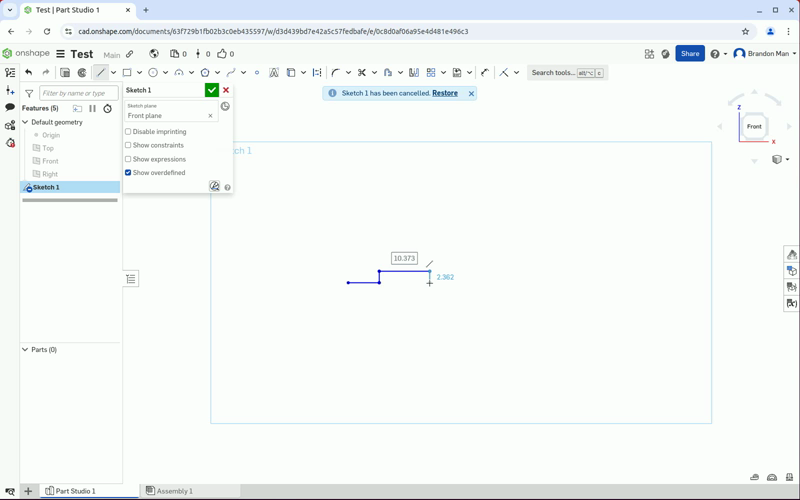
key_up(shift)
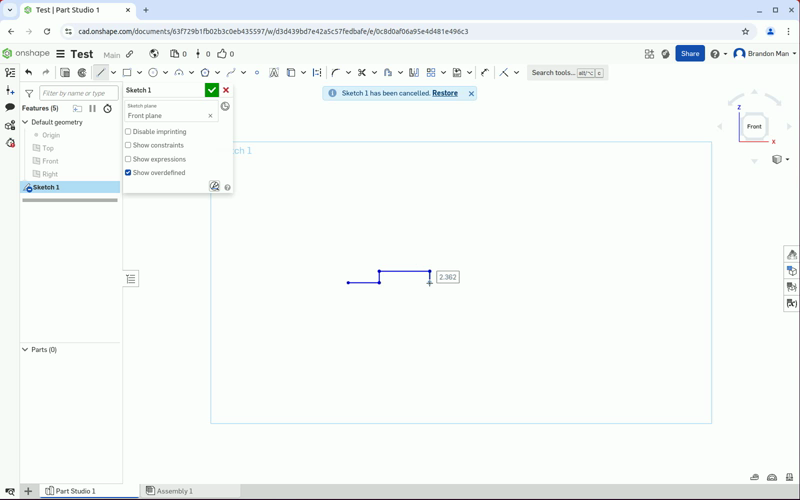
key_down(shift)
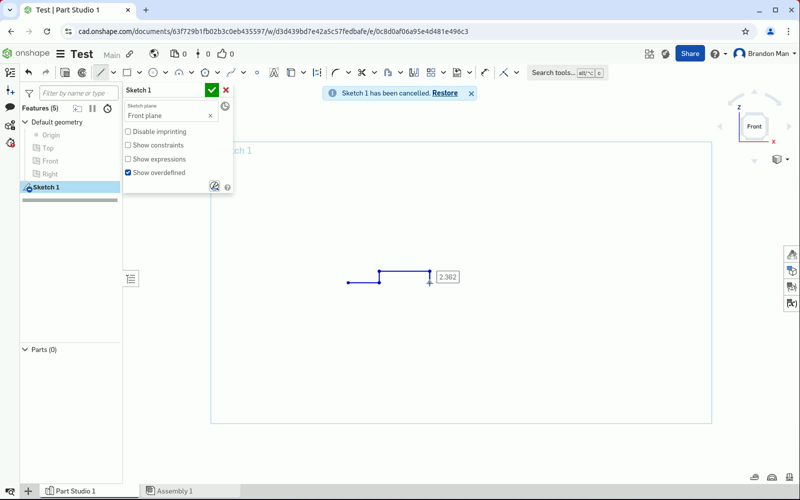
mouse_move(459, 282)
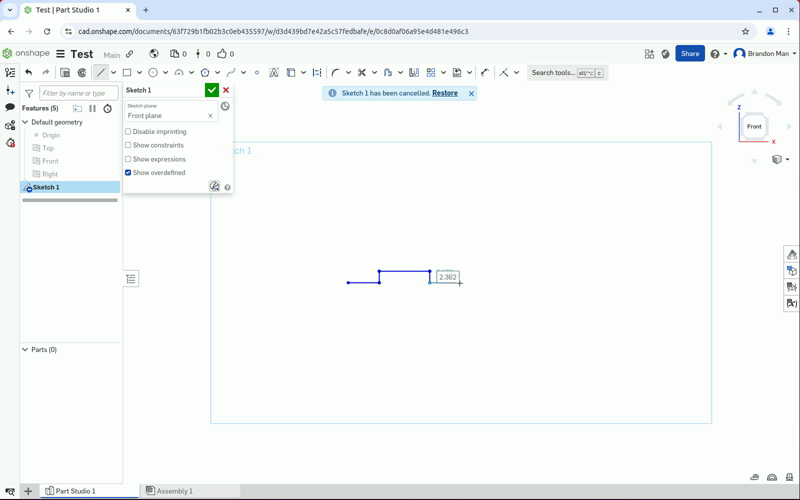
mouse_move(460, 282)
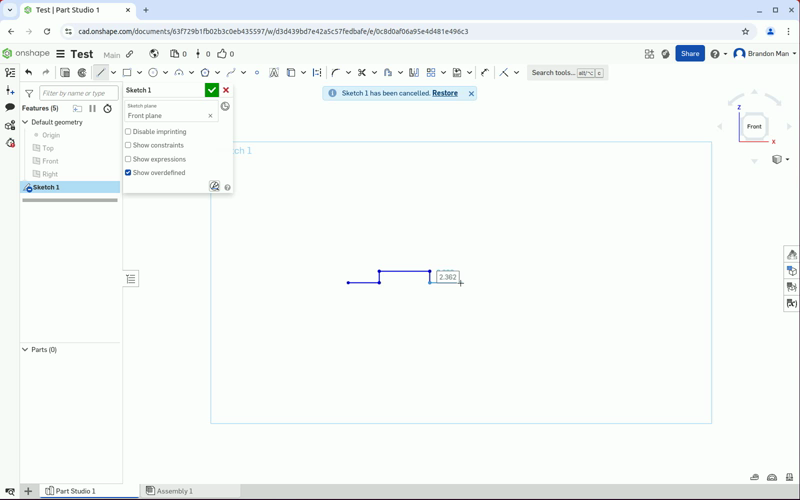
click(460, 282)
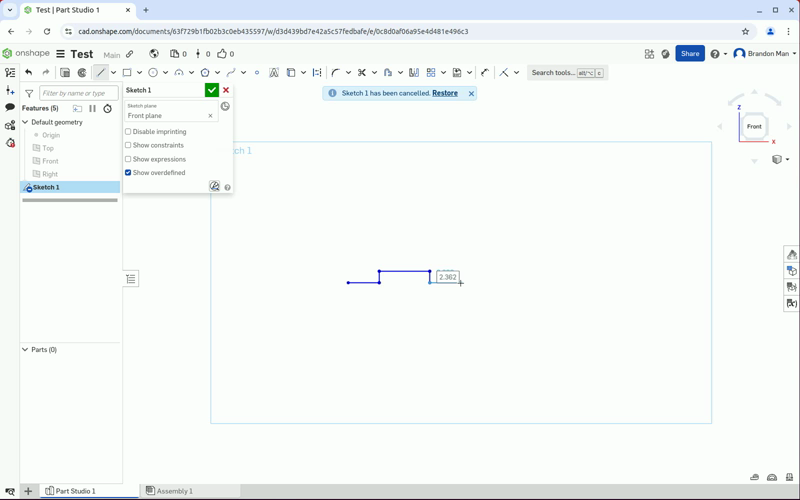
key_up(shift)
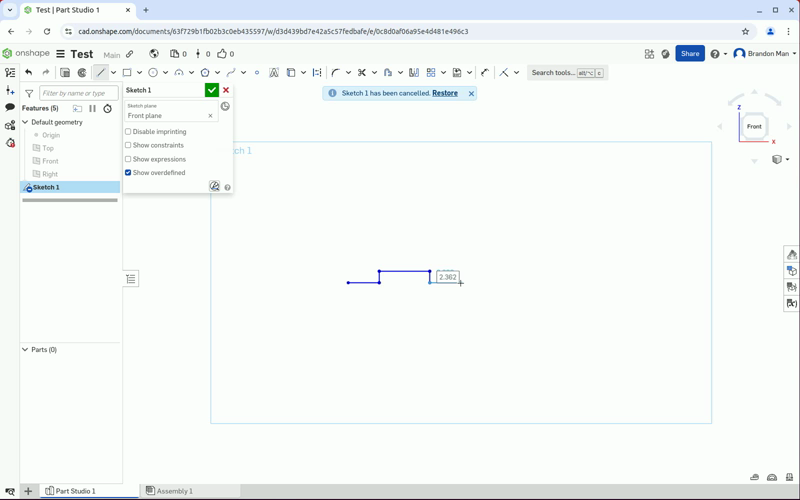
key_down(shift)
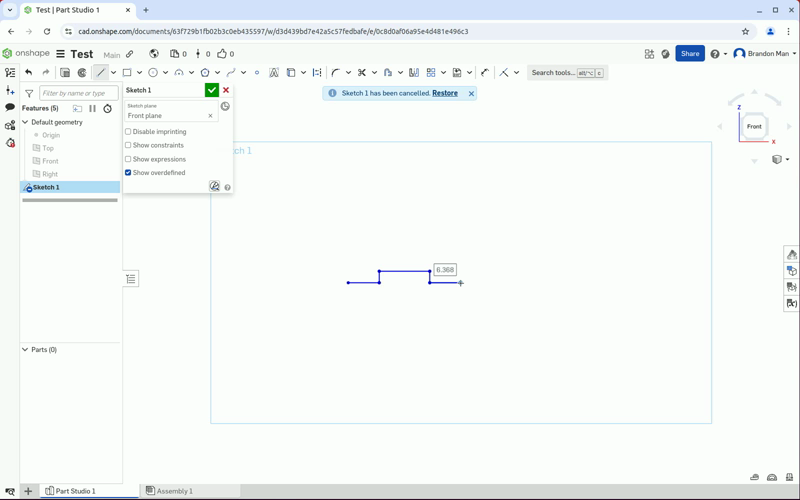
mouse_move(460, 209)
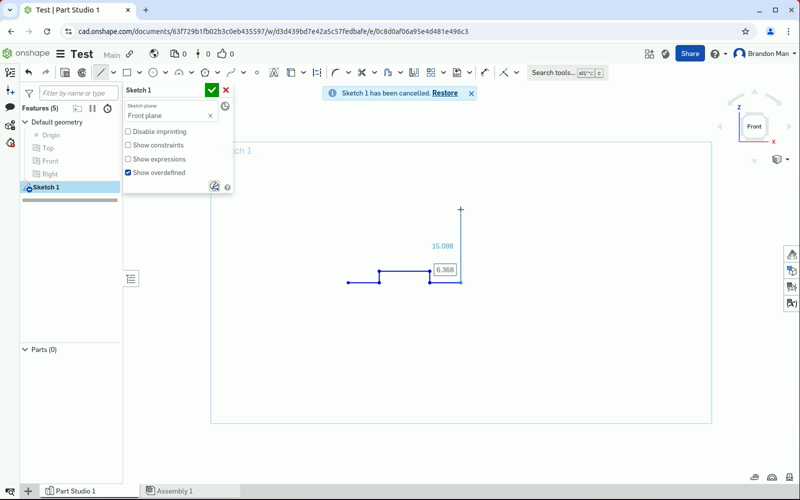
click(460, 209)
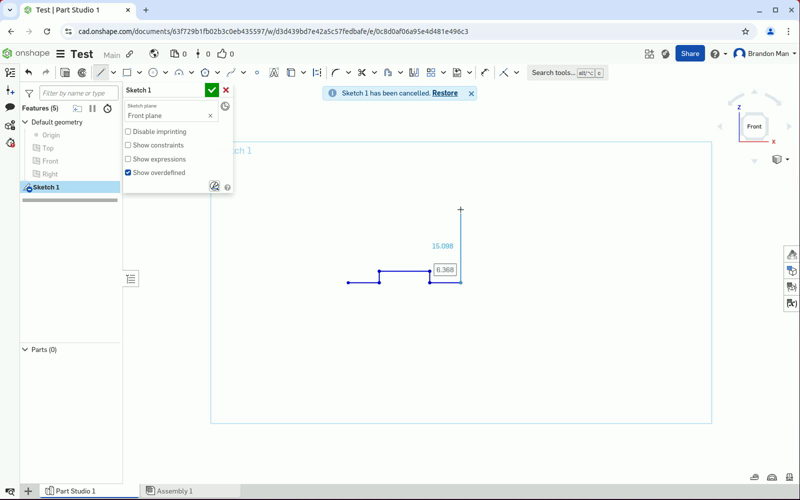
key_up(shift)
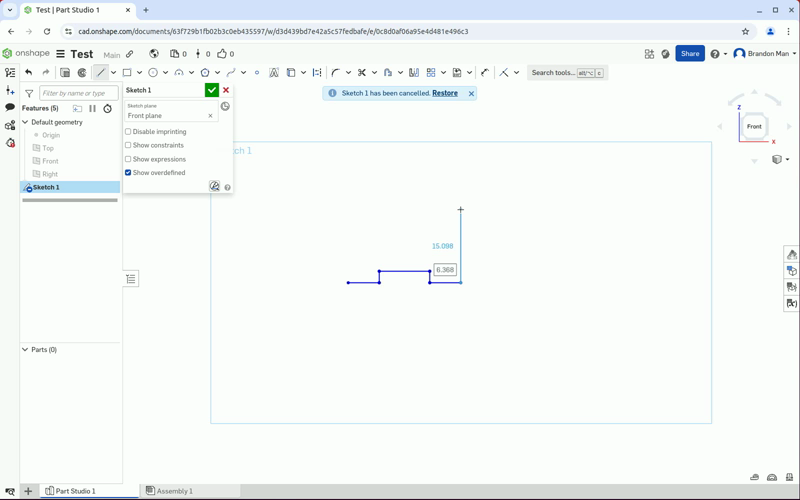
key_down(shift)
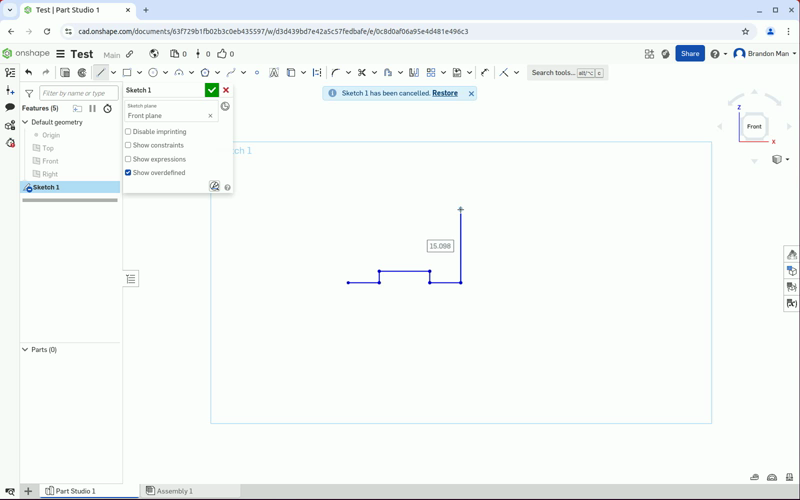
mouse_move(490, 209)
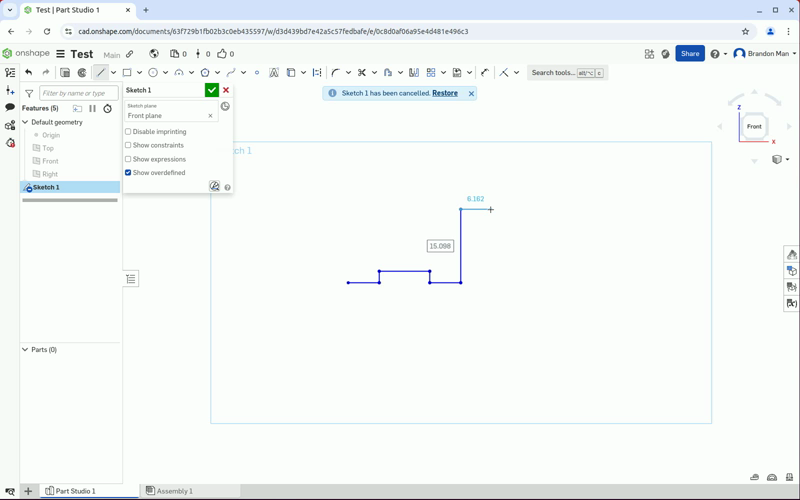
mouse_move(440, 209)
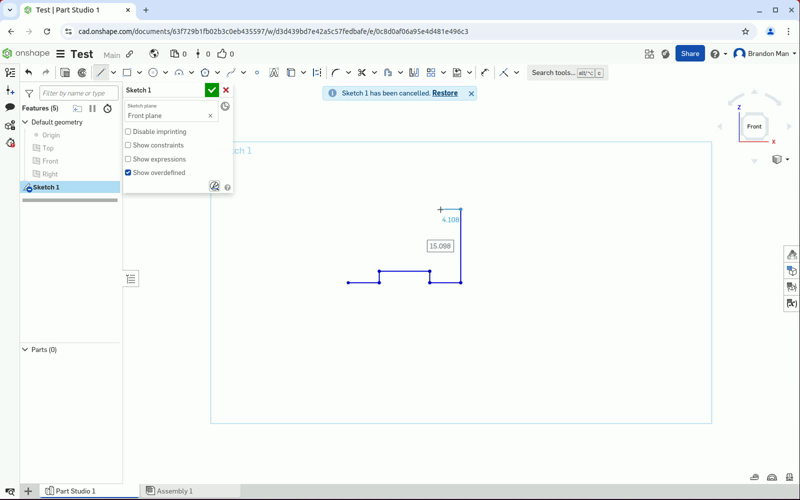
click(440, 209)
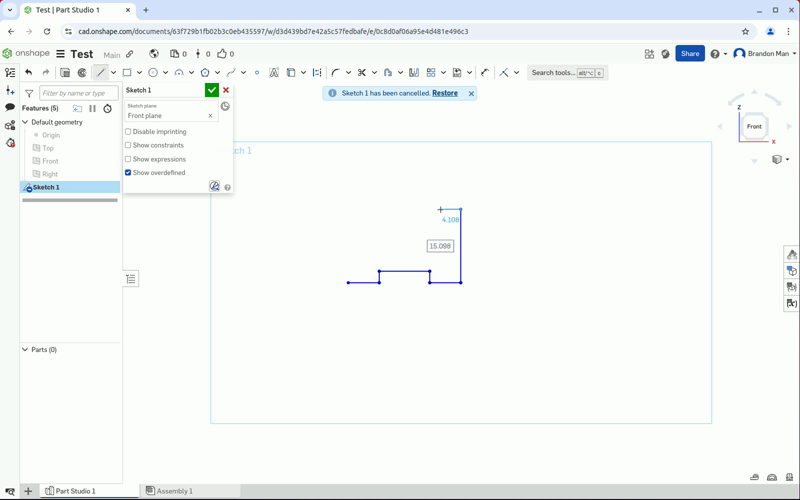
key_up(shift)
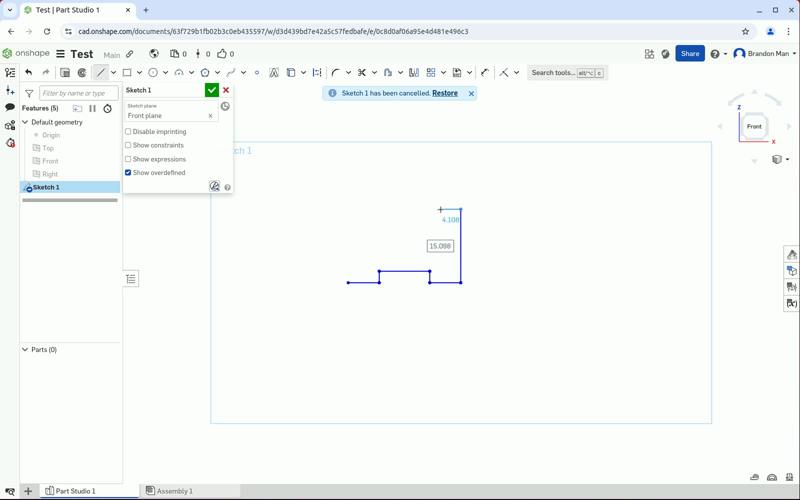
key_down(shift)
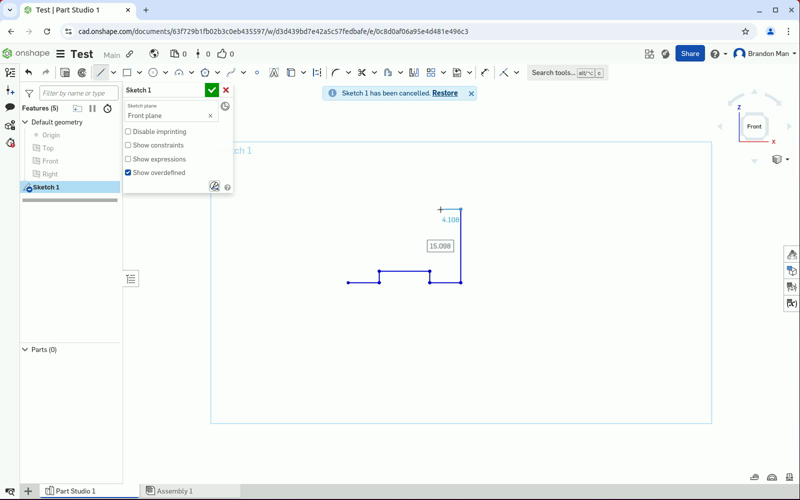
mouse_move(470, 209)
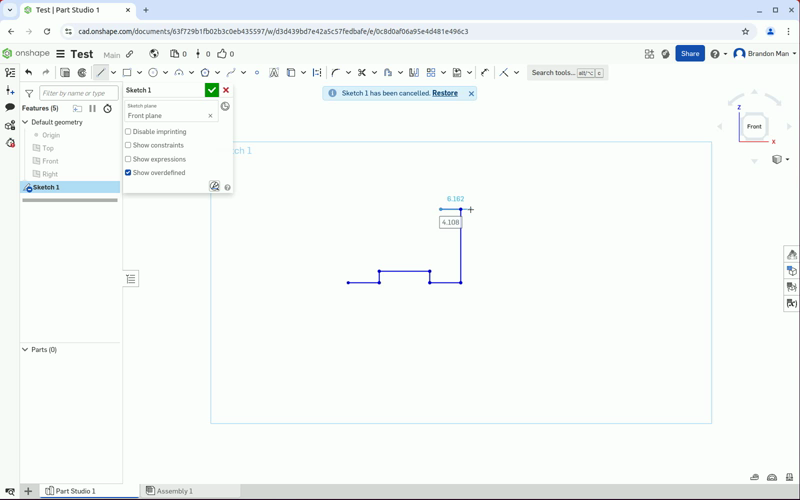
mouse_move(440, 262)
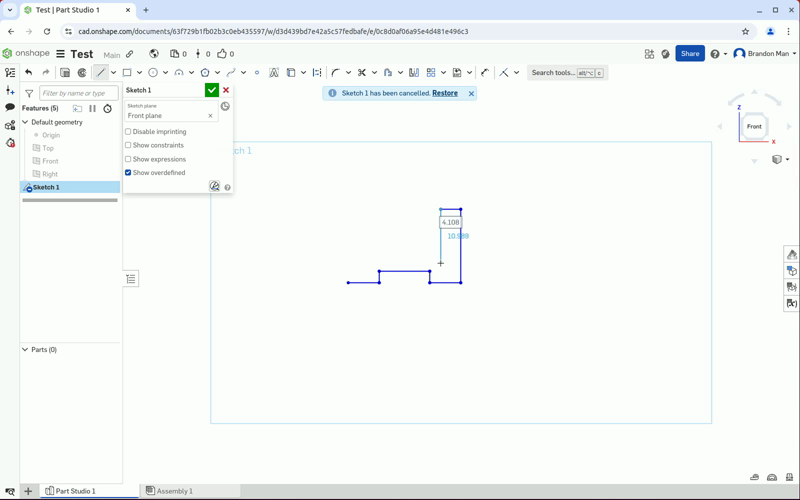
click(440, 262)
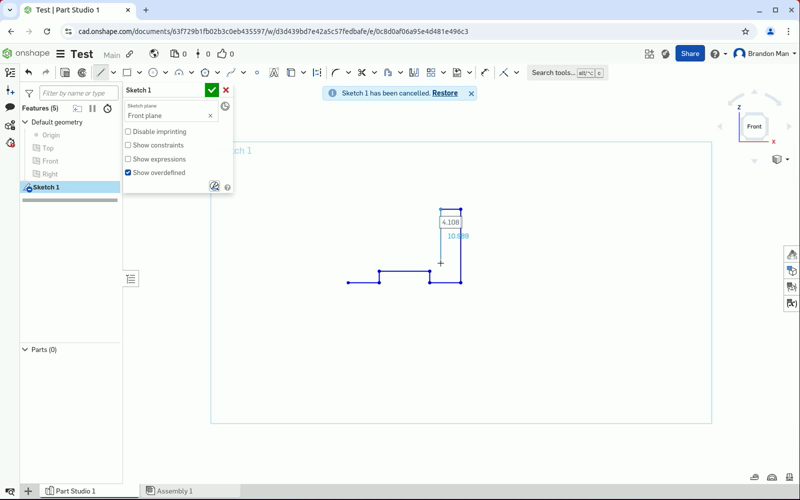
key_up(shift)
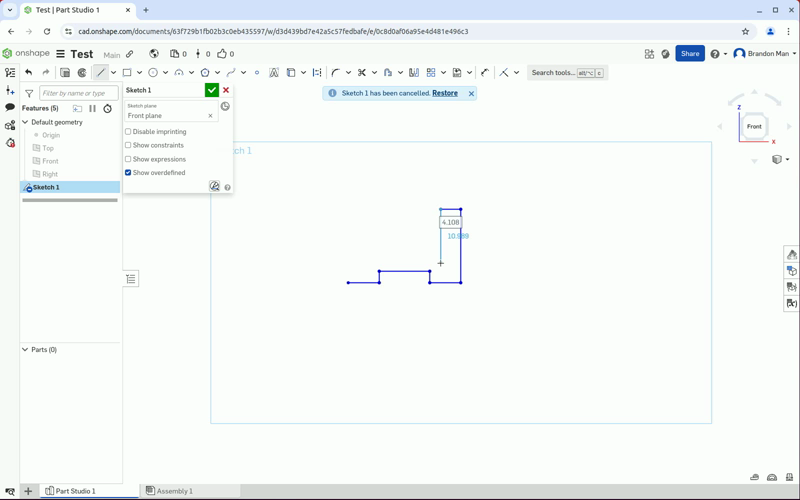
key_down(shift)
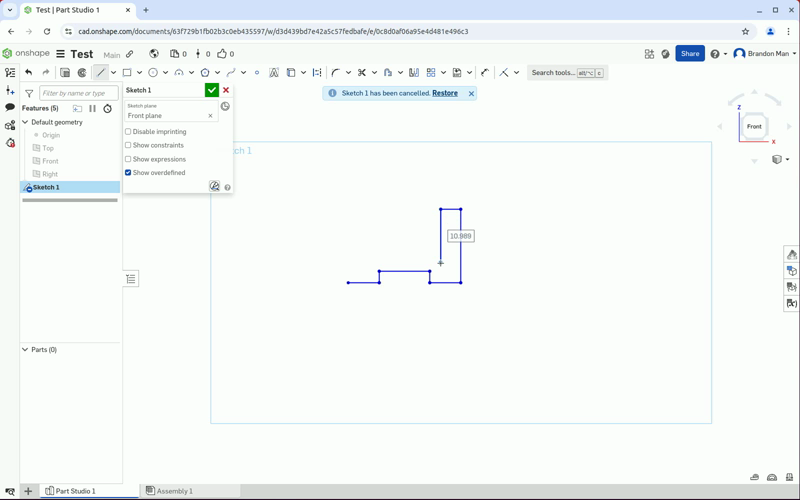
mouse_move(368, 262)
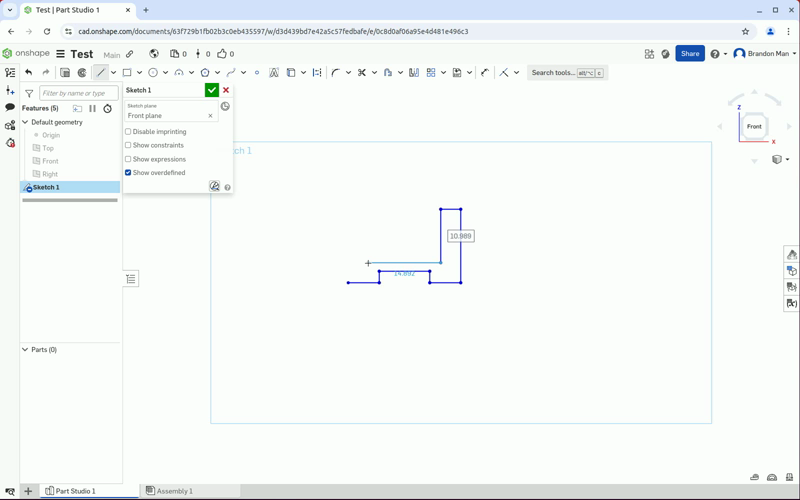
click(368, 262)
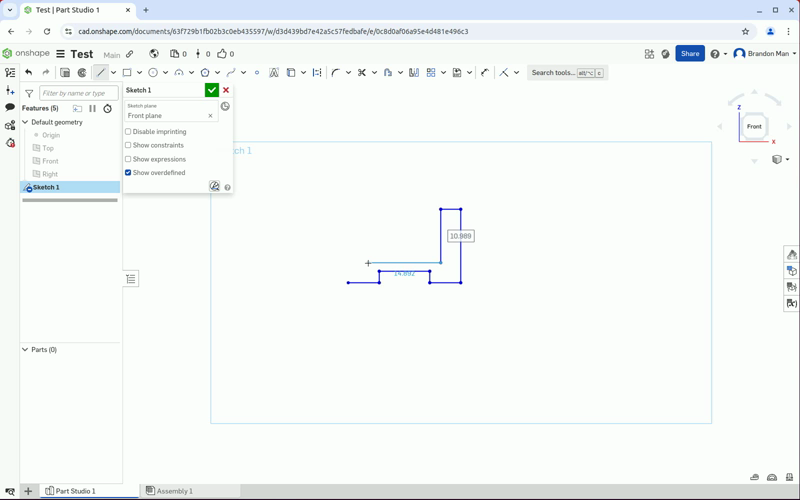
key_up(shift)
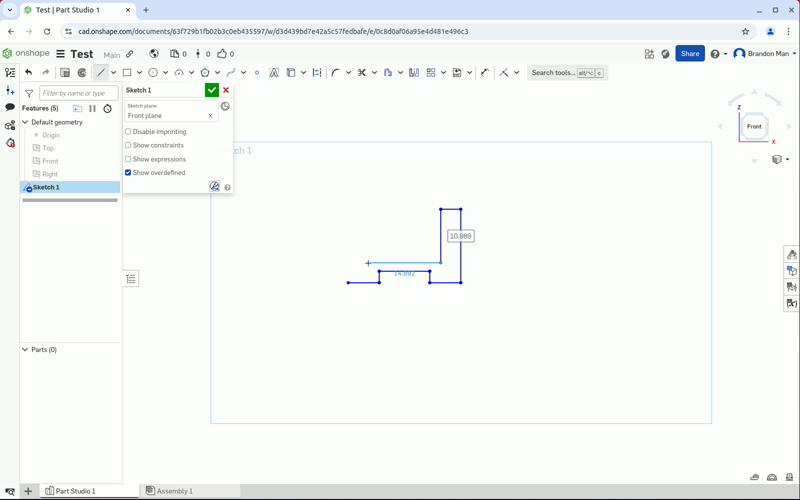
key_down(shift)
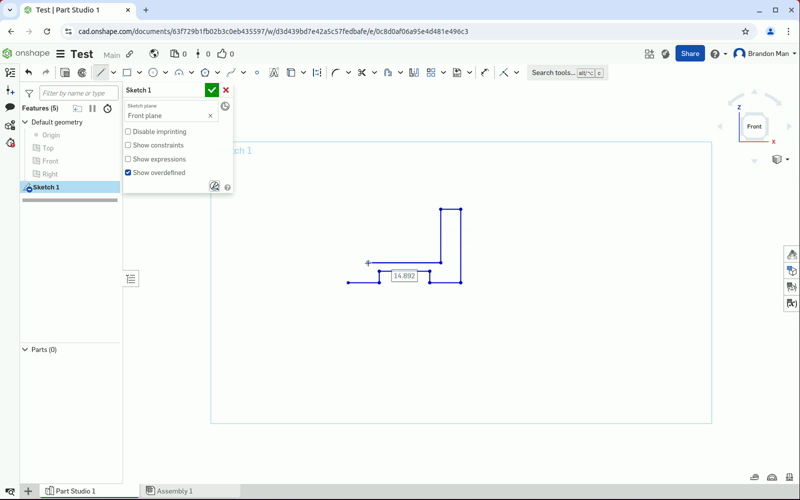
mouse_move(398, 262)
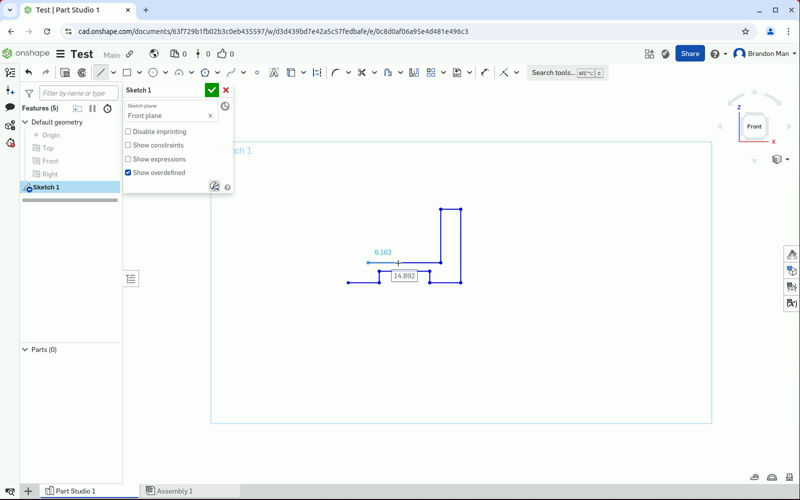
mouse_move(368, 209)
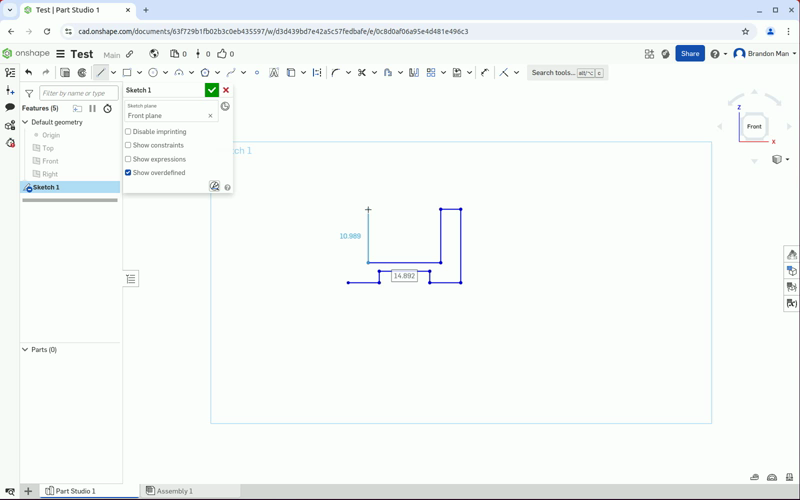
click(368, 209)
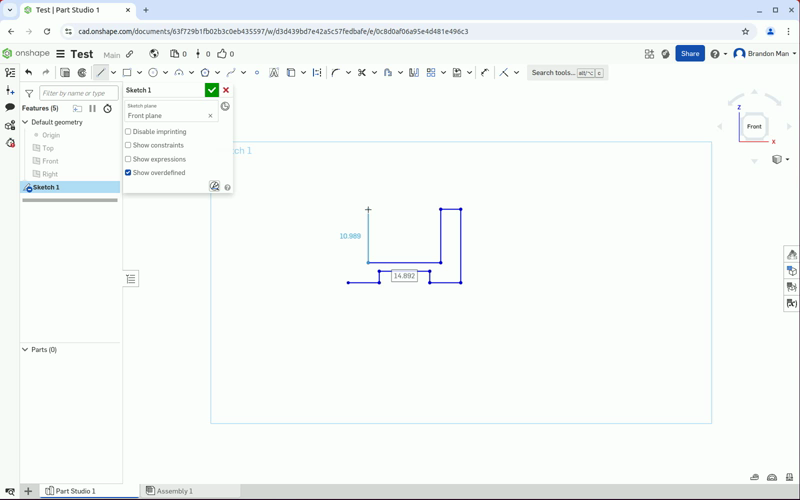
key_up(shift)
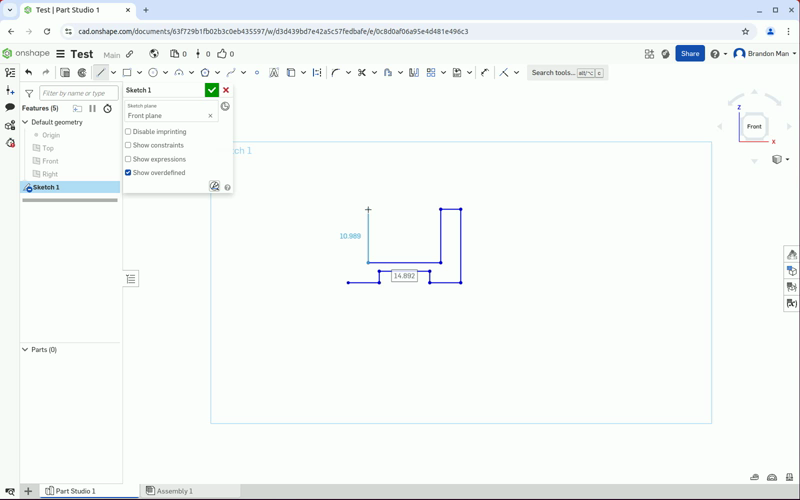
key_down(shift)
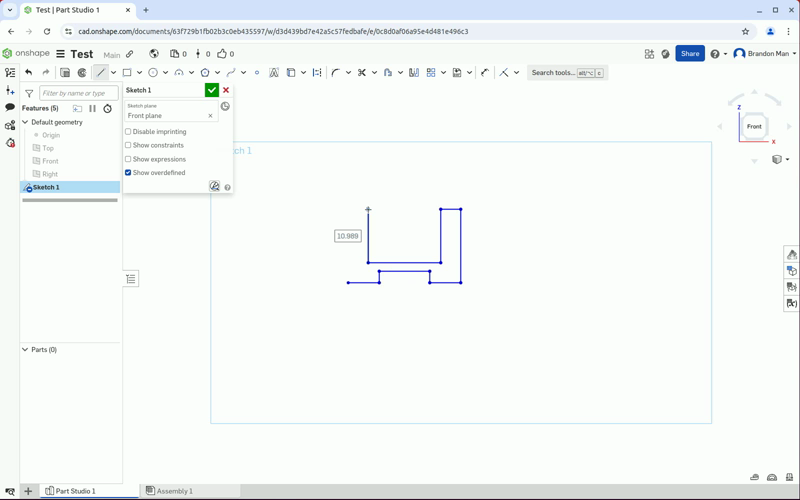
mouse_move(398, 209)
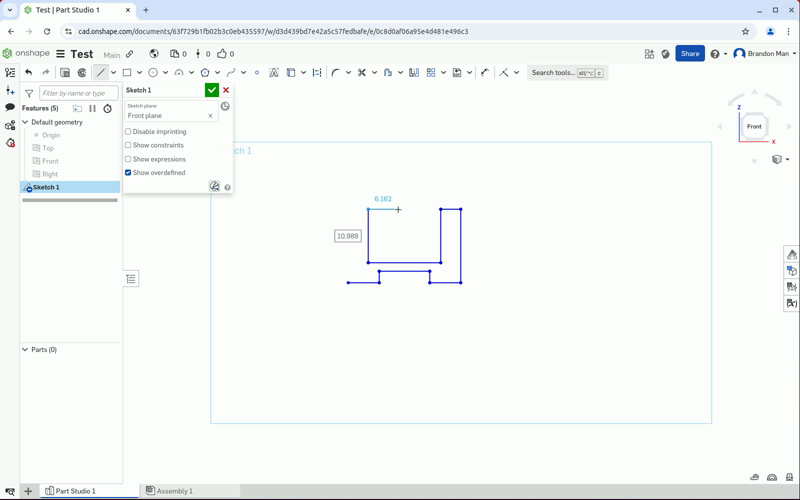
mouse_move(348, 209)
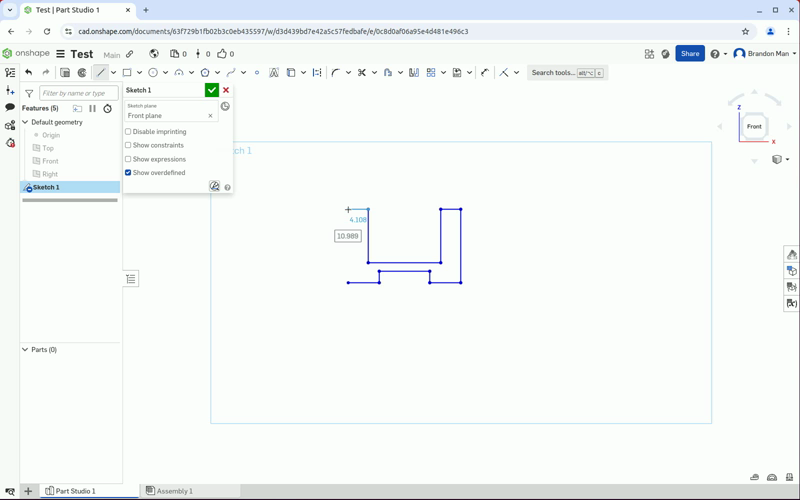
click(348, 209)
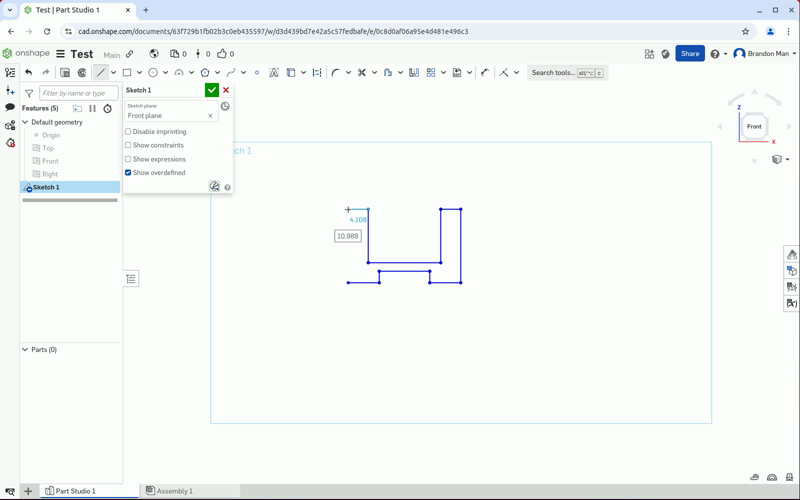
key_up(shift)
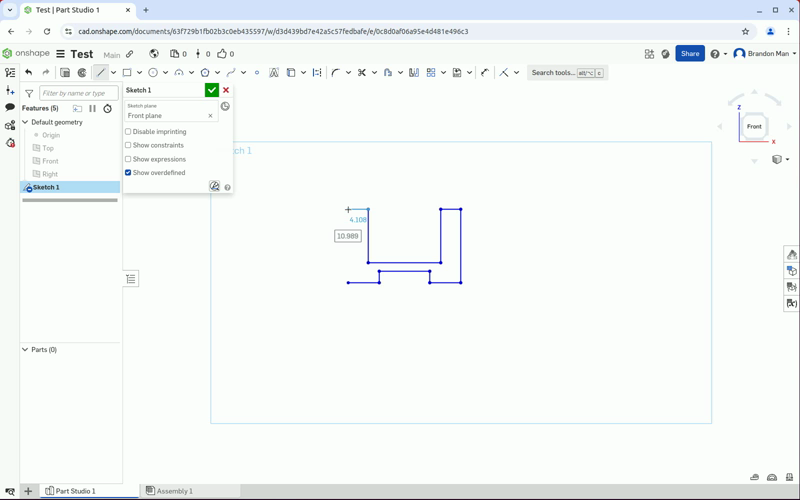
key_down(shift)
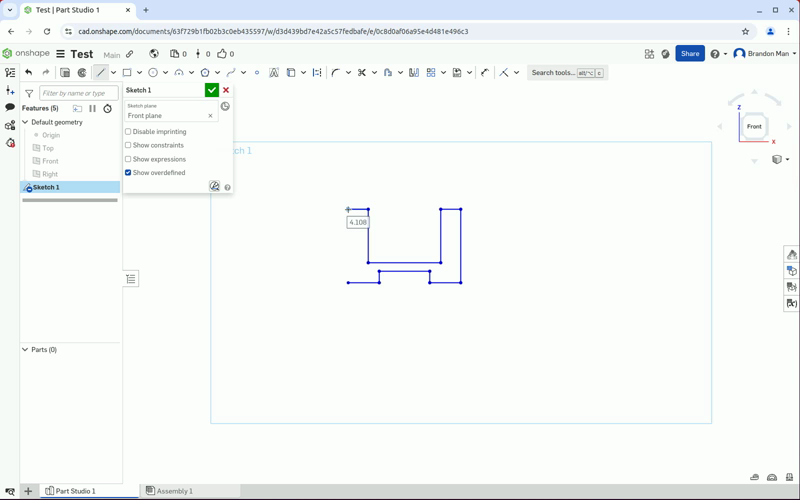
mouse_move(348, 282)
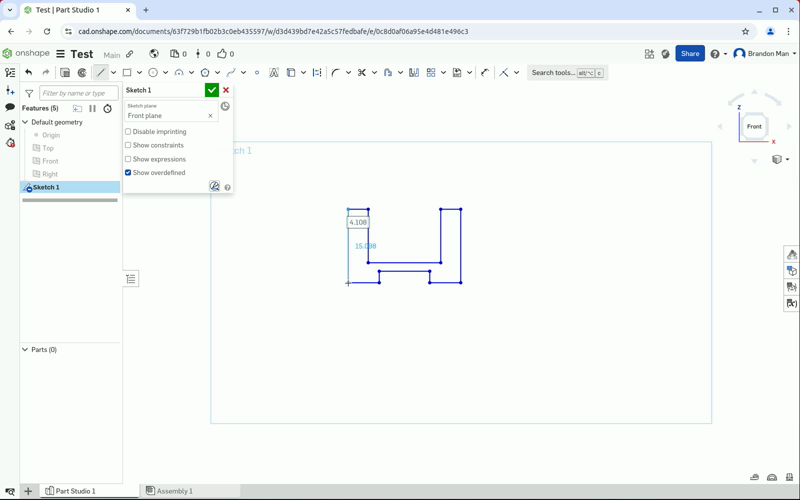
key_up(shift)
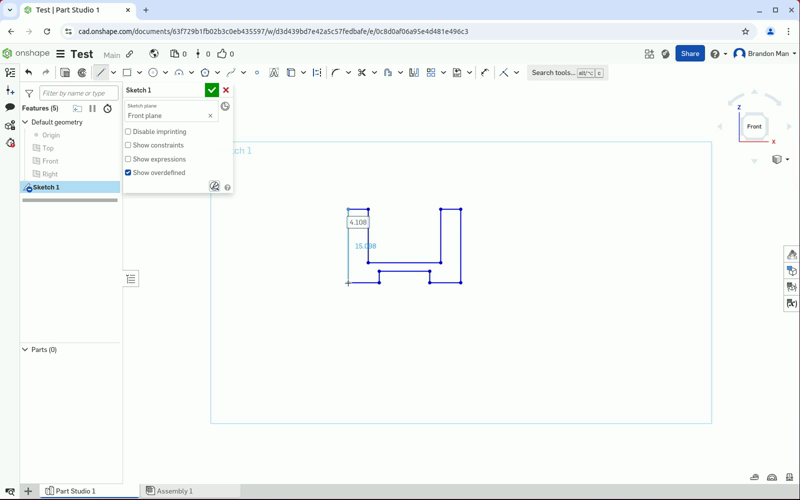
click(348, 282)
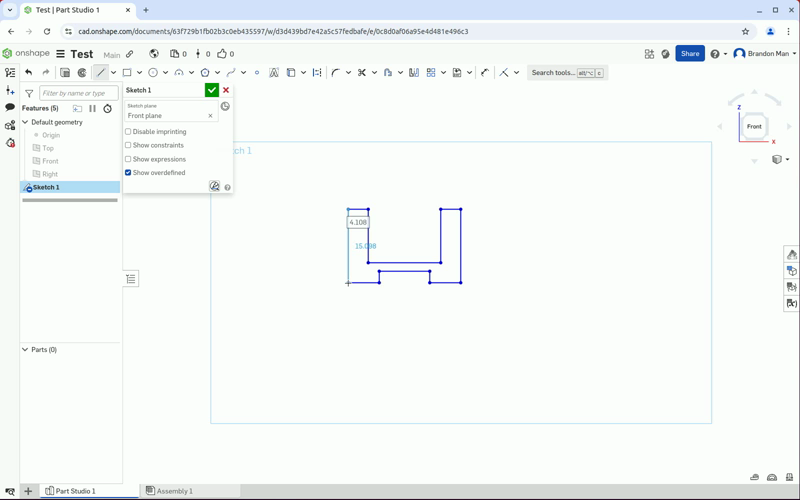
key(esc)
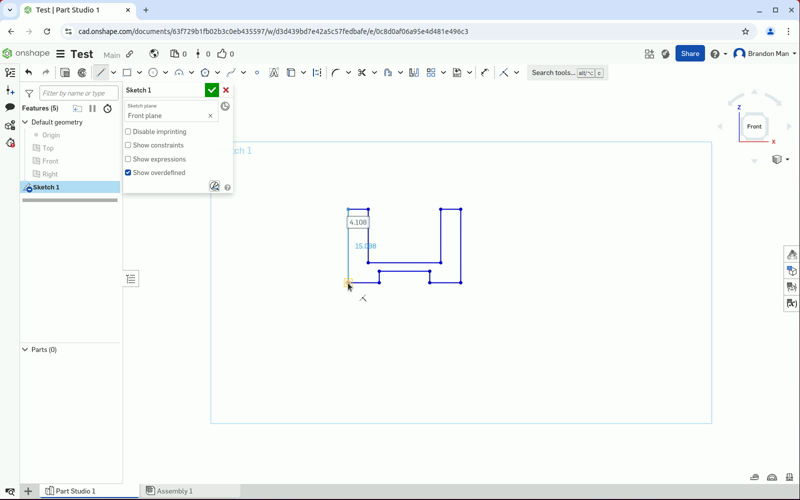
mouse_move(365, 271)
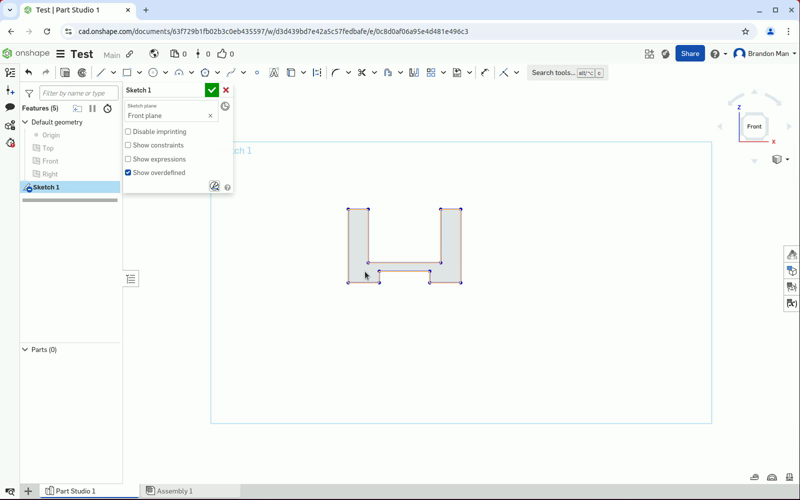
click(365, 271)
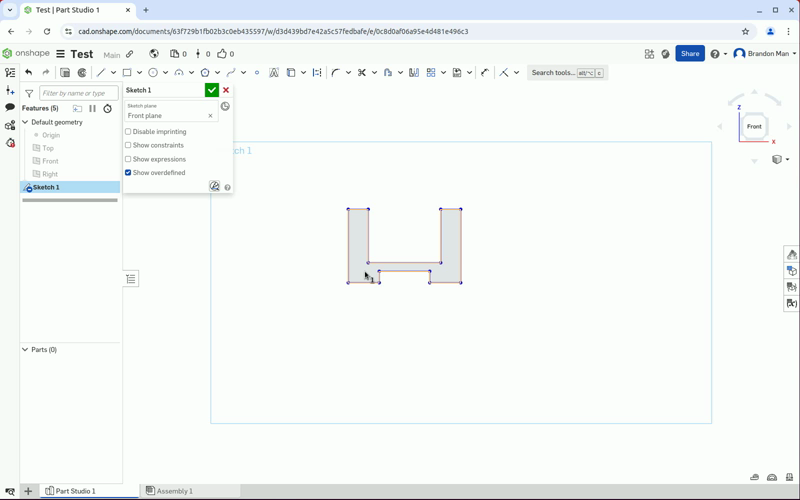
mouse_move(73, 352)
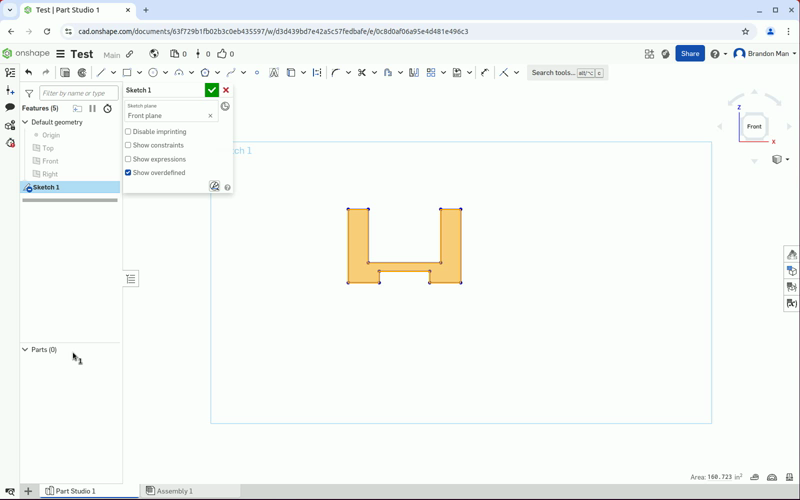
key(shift+y)
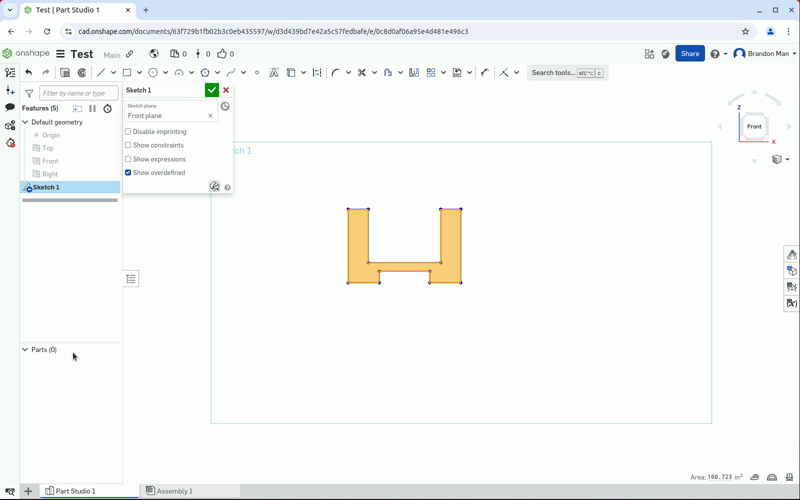
key(shift+e)
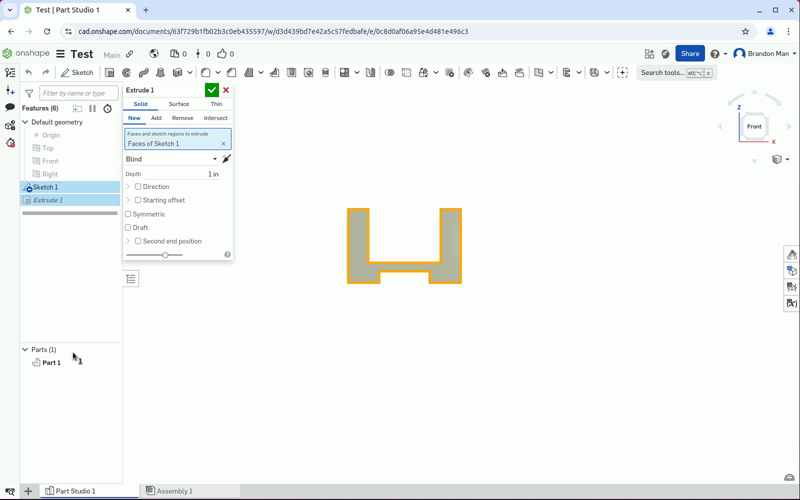
mouse_move(143, 106)
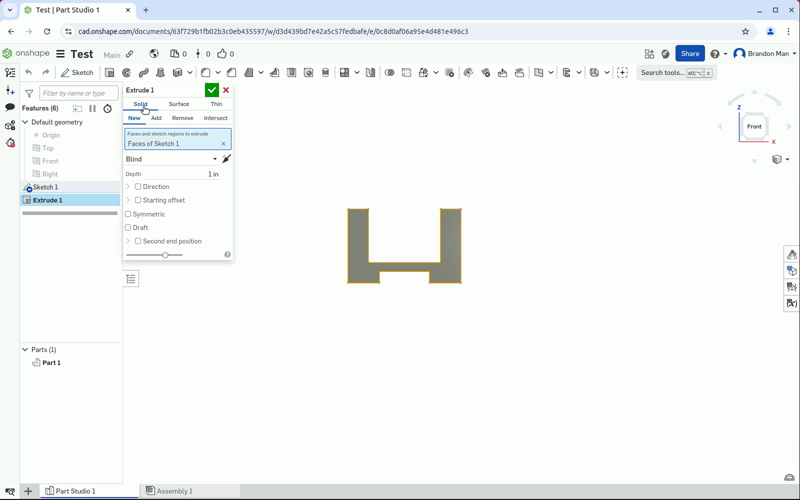
click(143, 106)
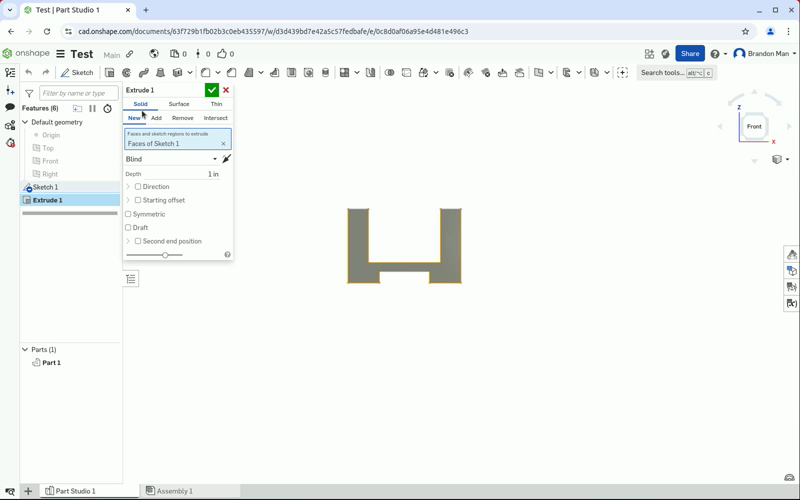
mouse_move(137, 120)
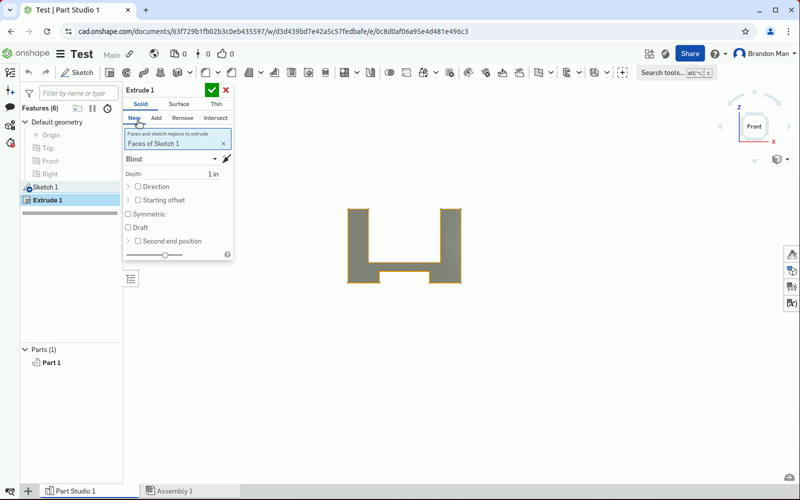
click(137, 120)
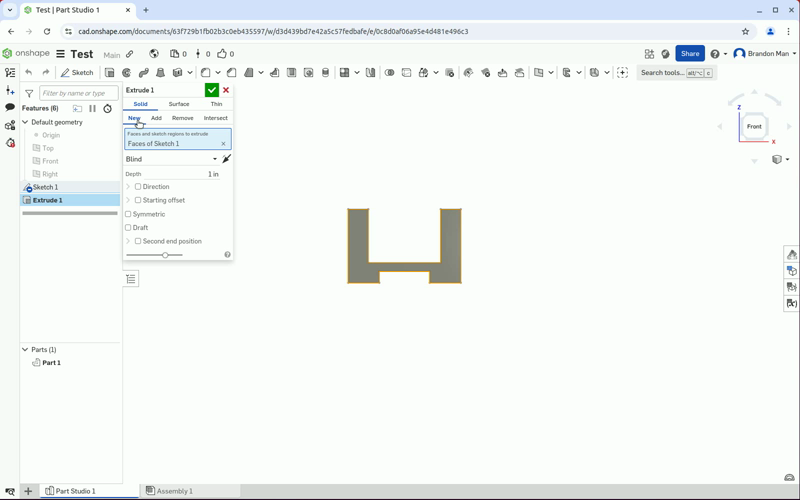
key(tab, 4)
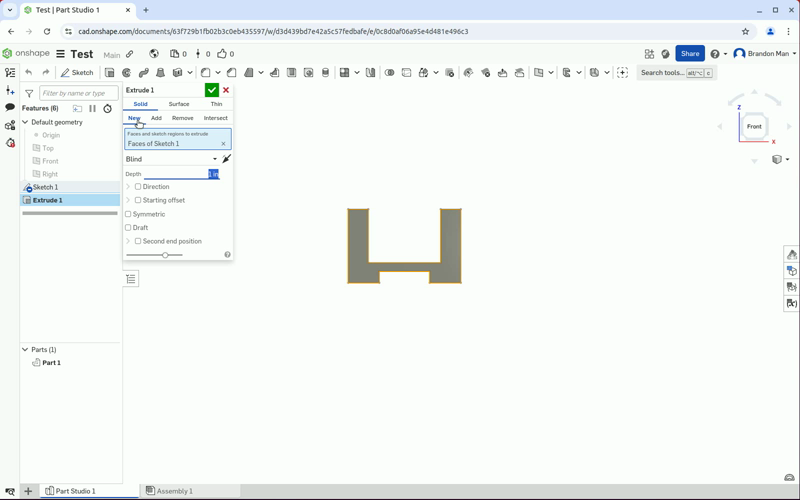
text(15.646)
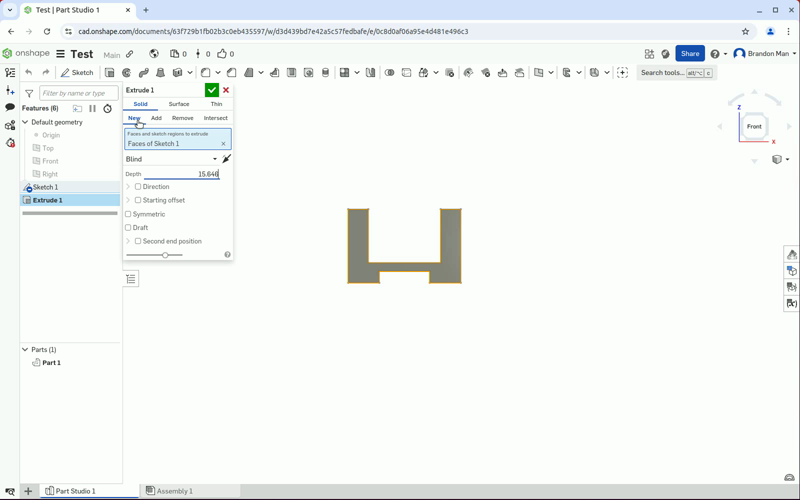
key(enter)
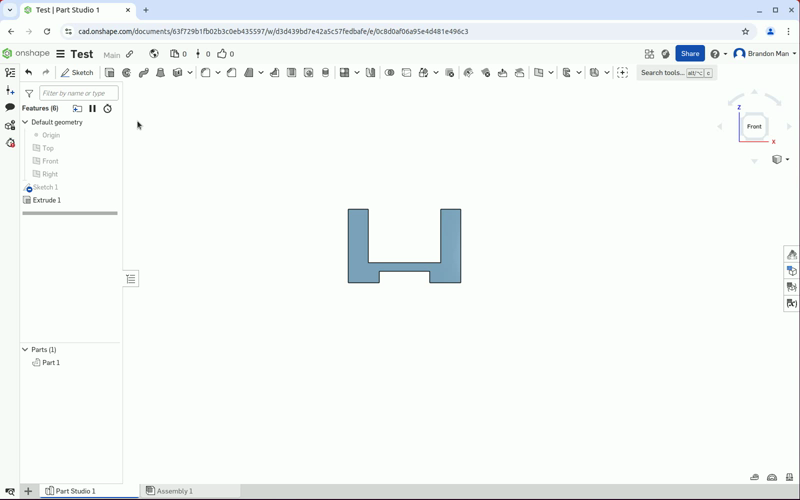
key(shift+h)
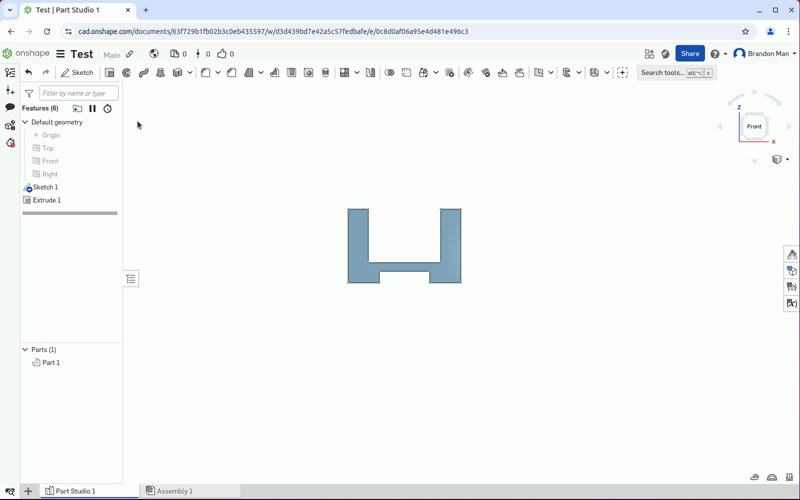
key(shift+h)
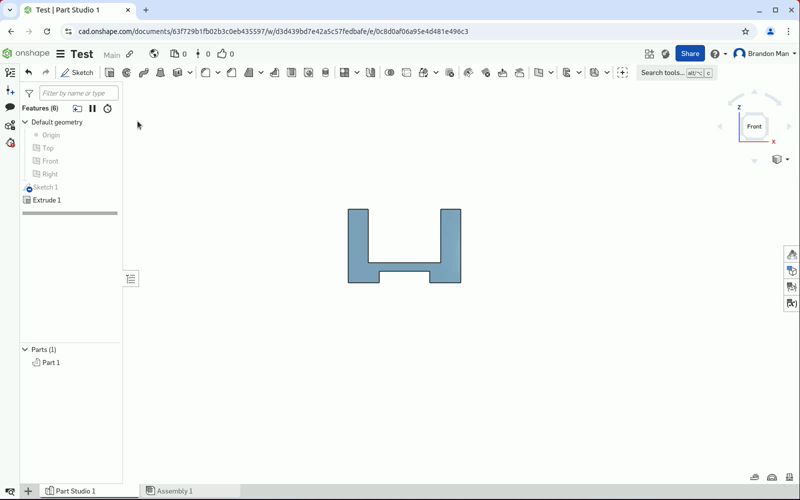
mouse_move(73, 189)
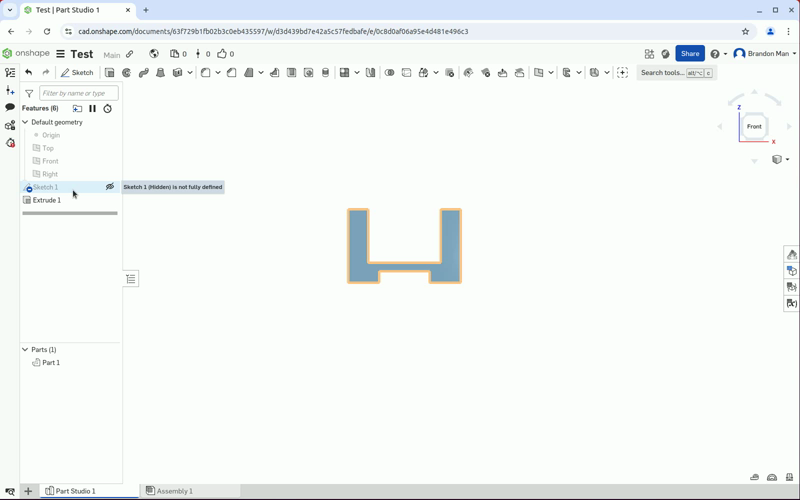
click(73, 189)
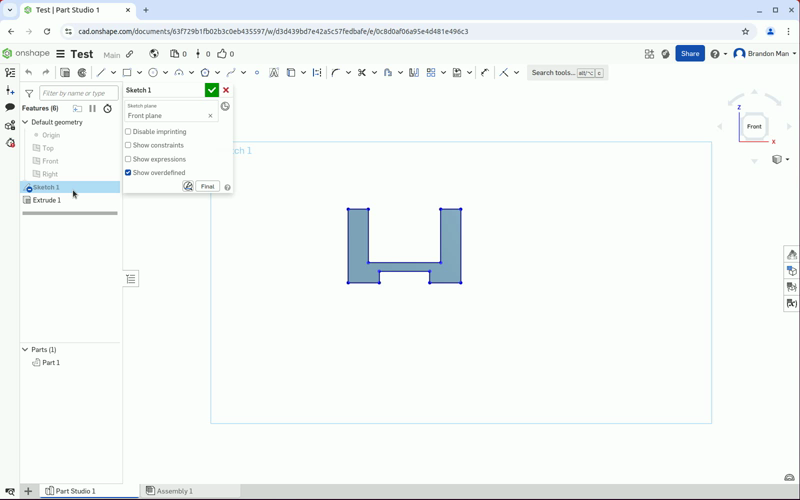
mouse_move(229, 92)
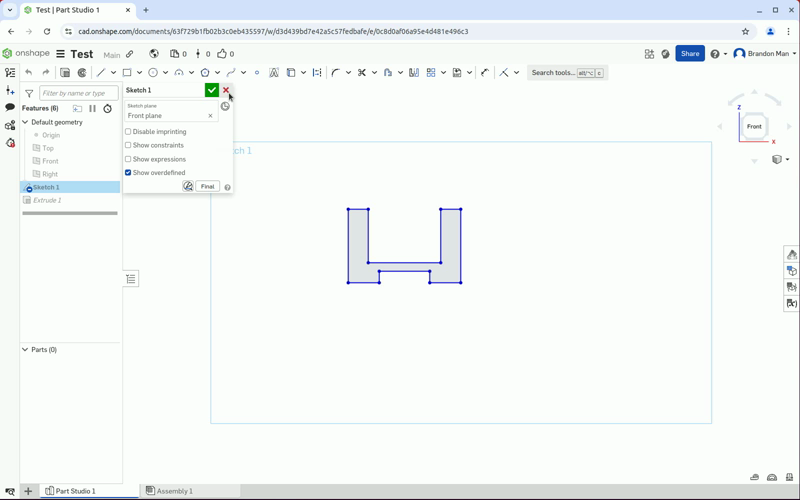
click(229, 92)
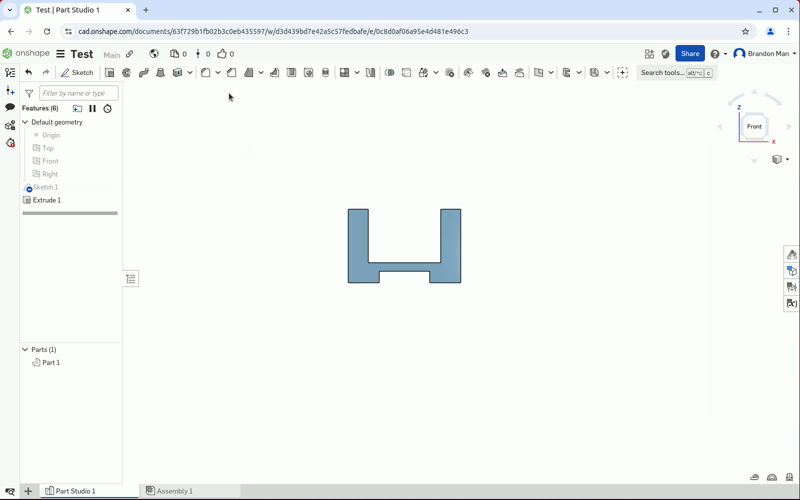
mouse_move(73, 352)
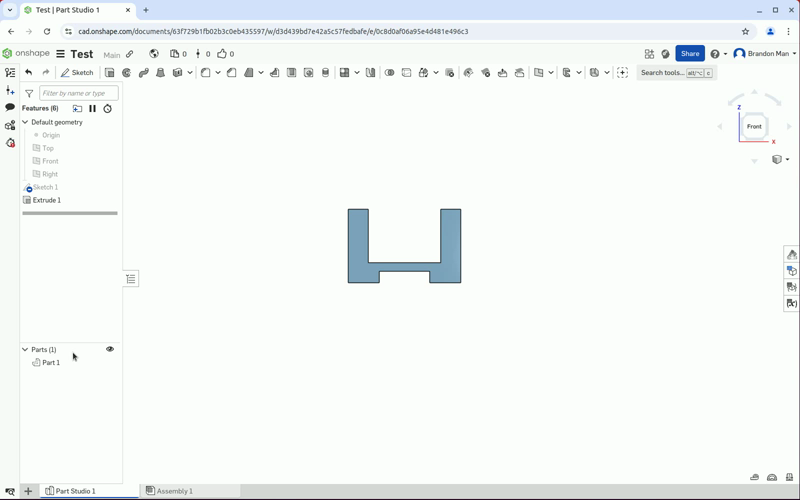
key(y)
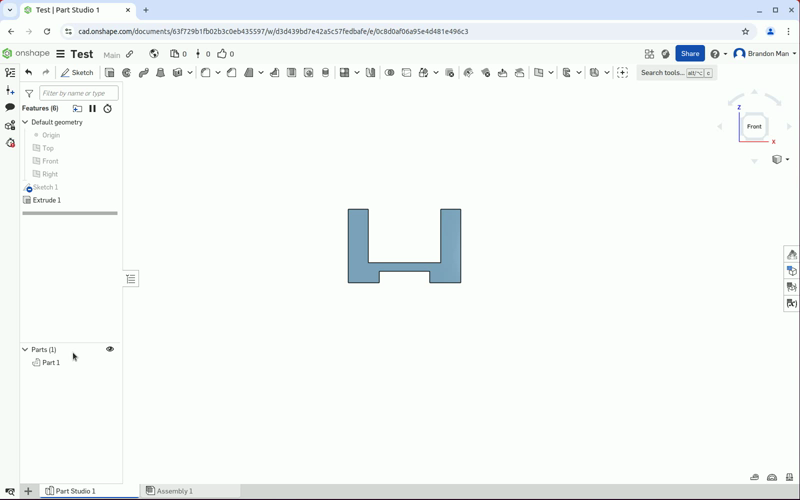
key(shift+p)
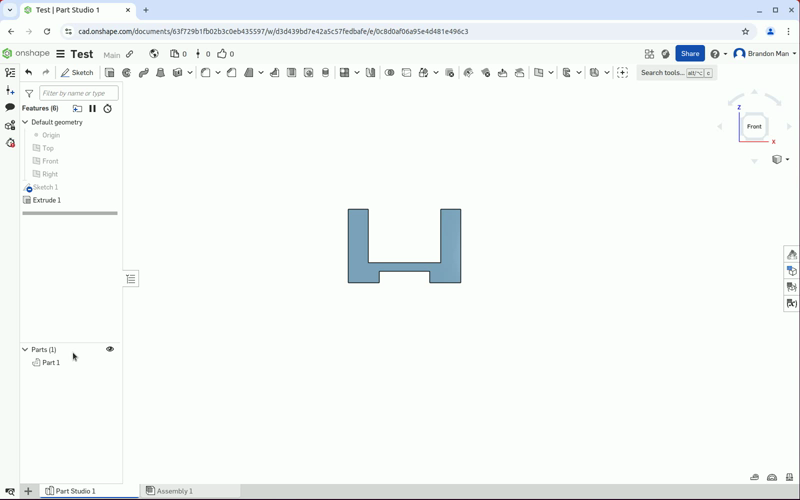
key(space)
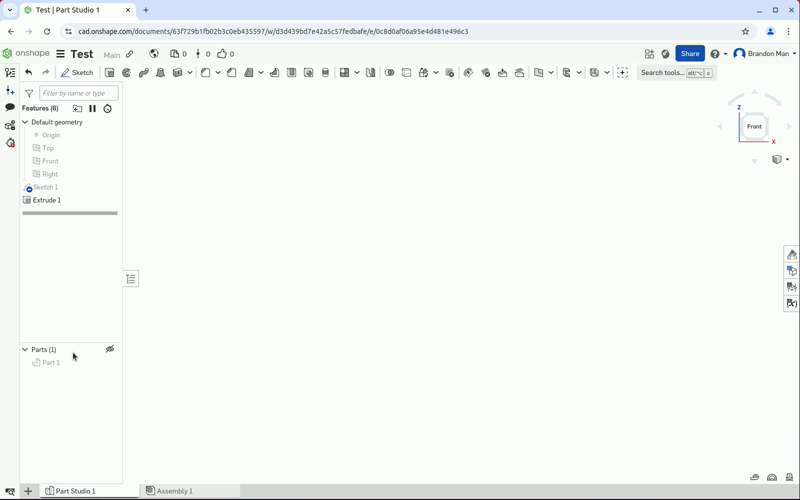
key_down(shift)
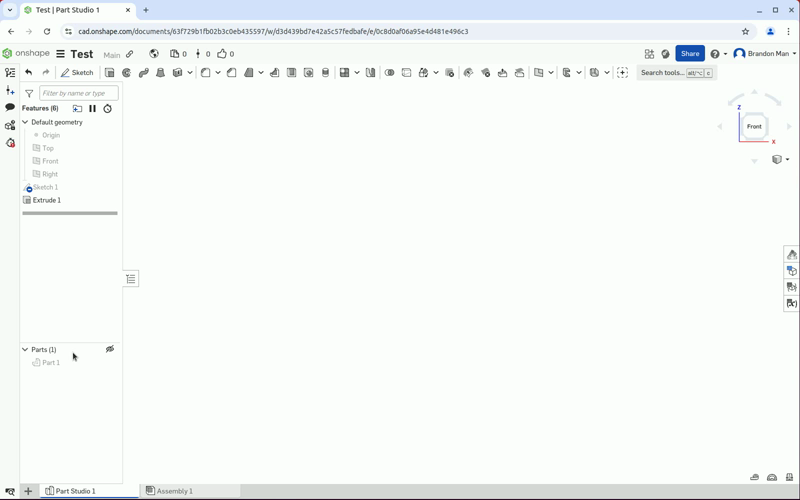
key(left)
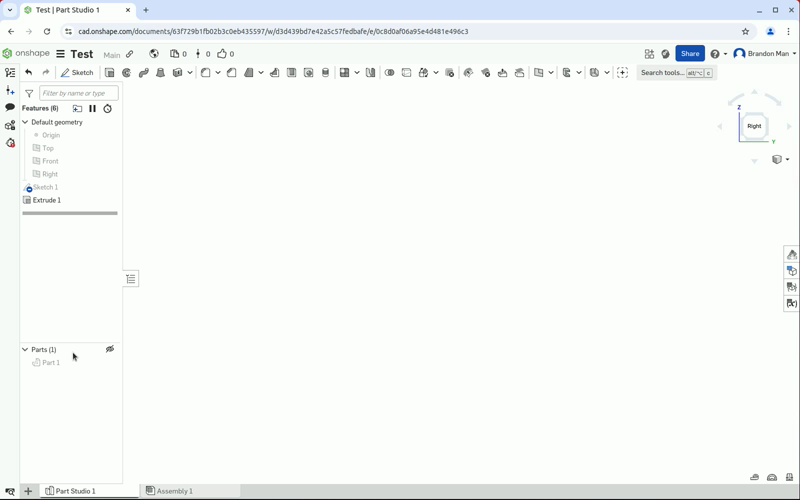
key_up(shift)
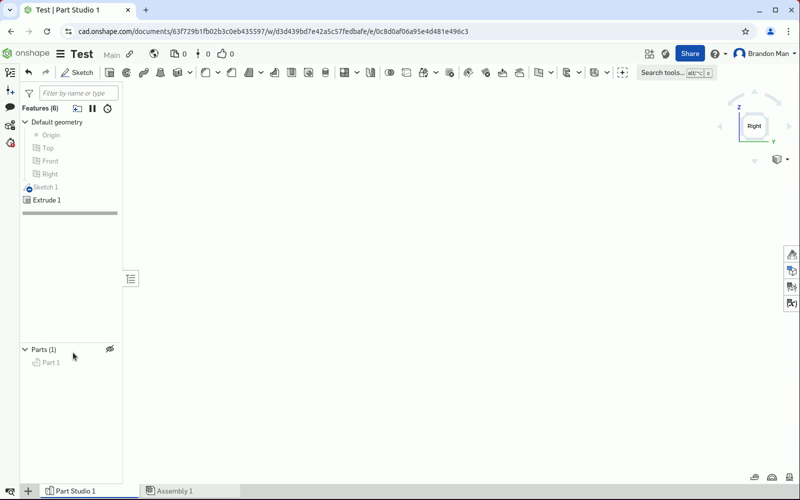
mouse_move(73, 352)
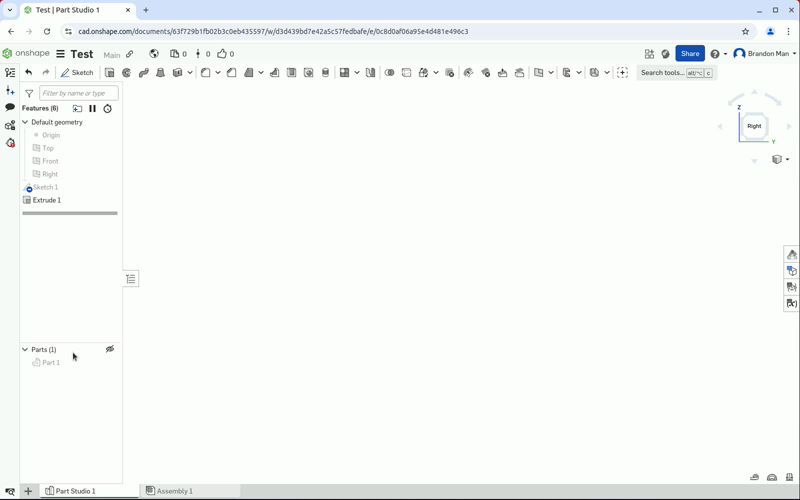
key(shift+y)
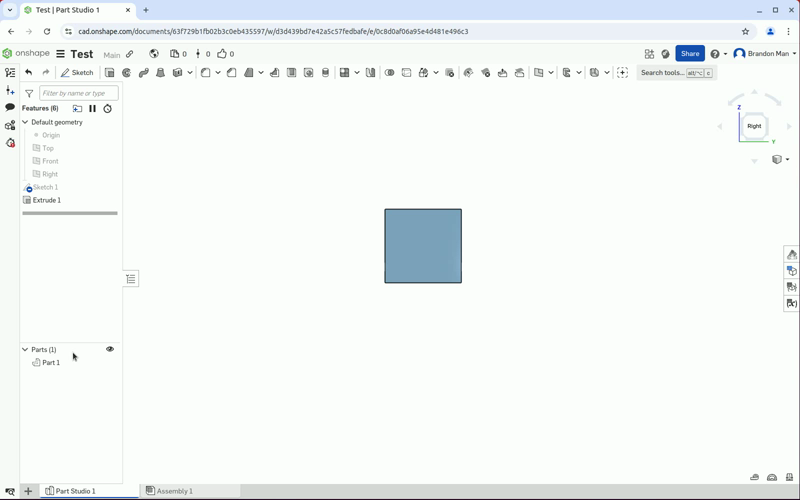
mouse_move(541, 75)
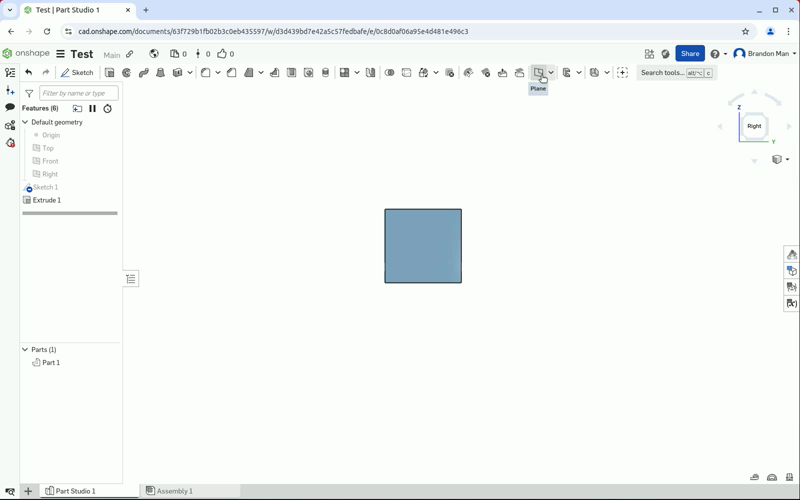
click(541, 75)
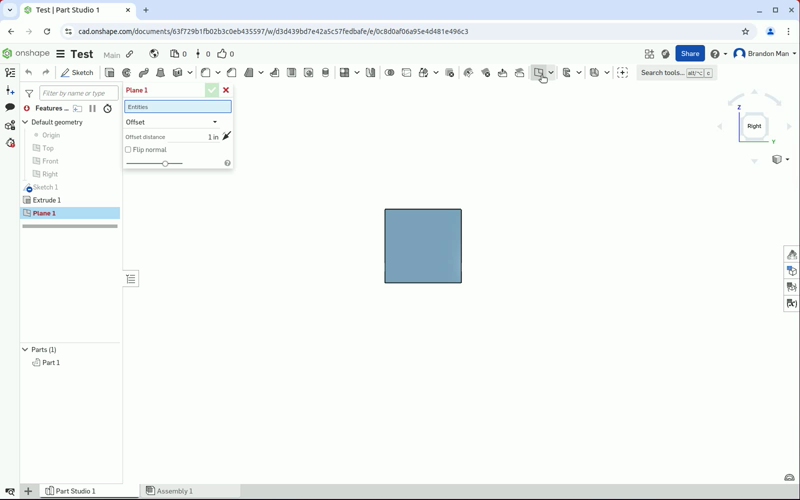
mouse_move(73, 176)
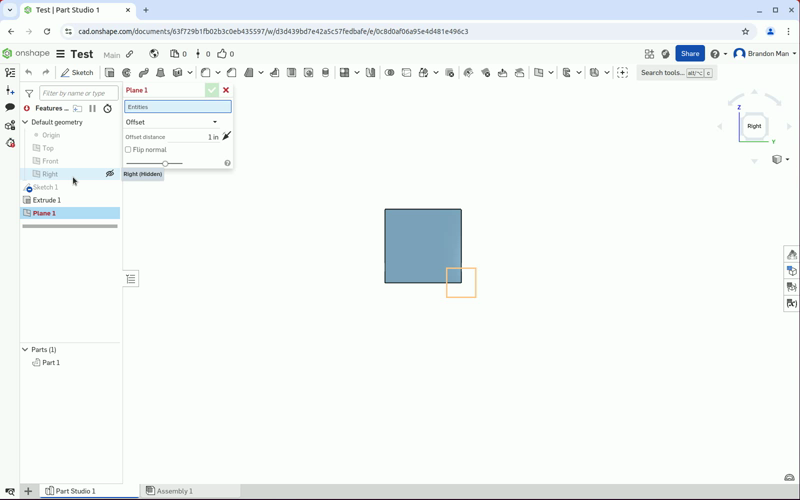
click(73, 176)
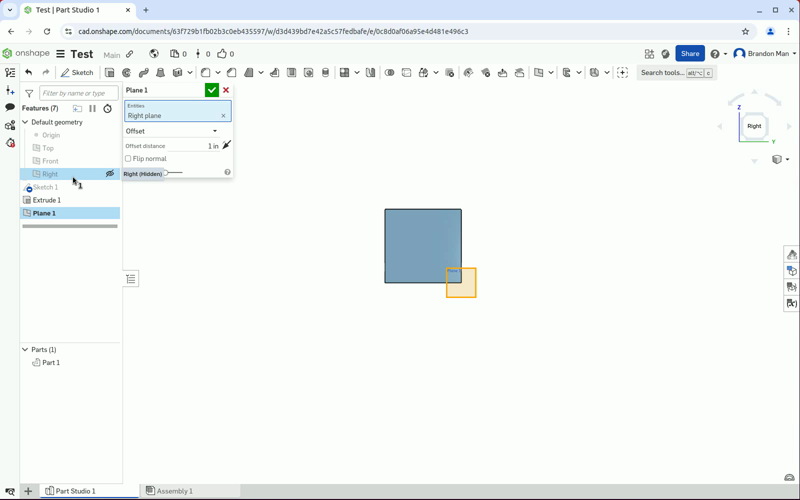
key(tab, 2)
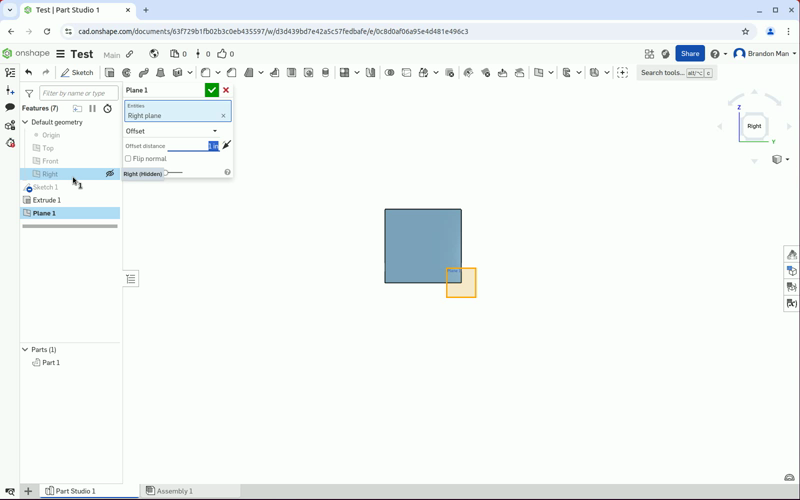
text(19.01)
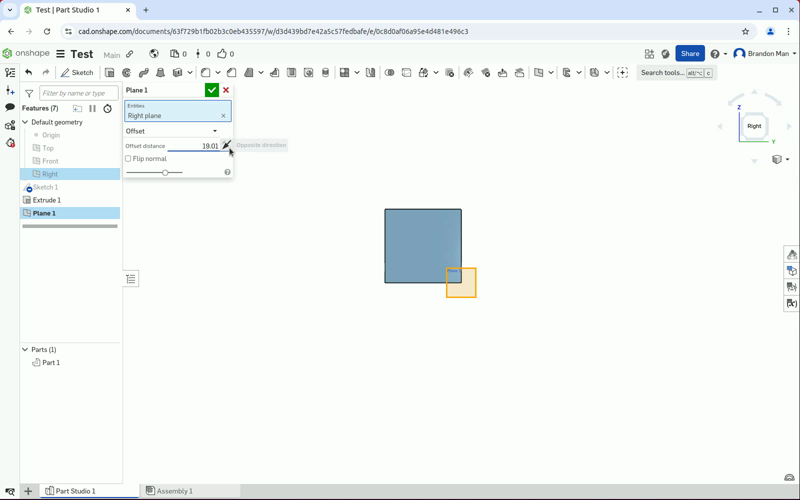
mouse_move(229, 147)
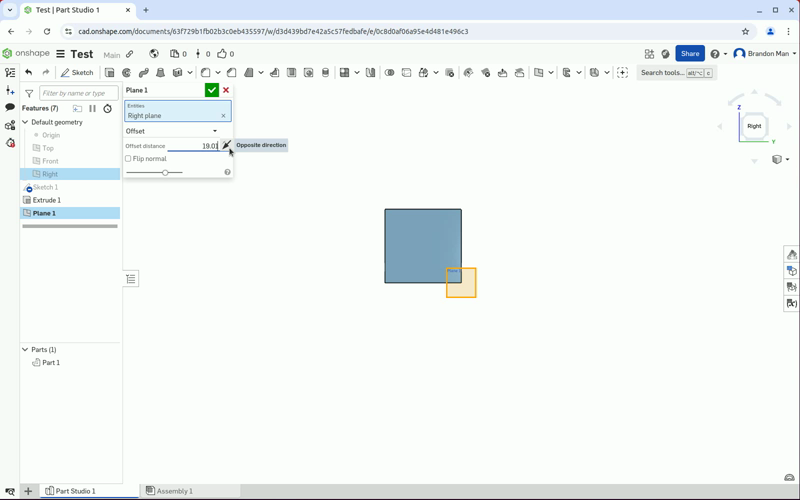
click(229, 147)
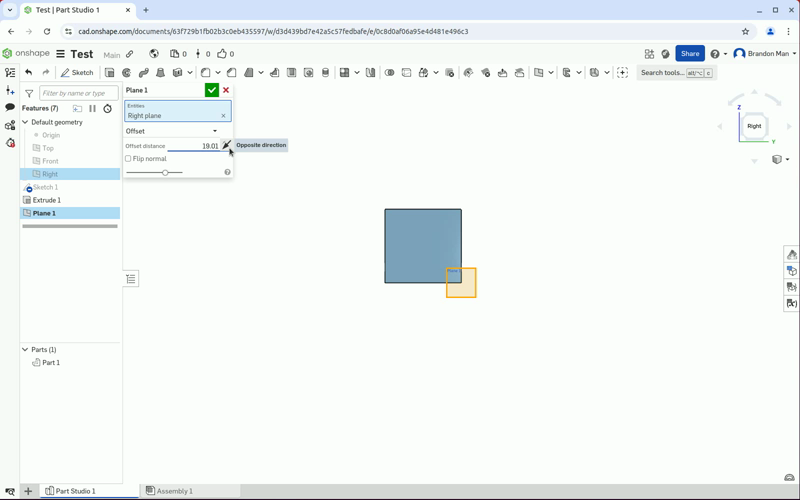
key(enter, 2)
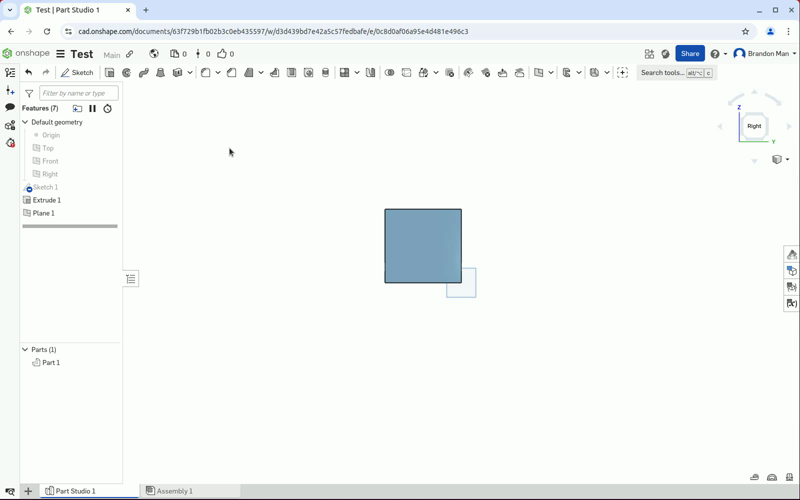
key(shift+s)
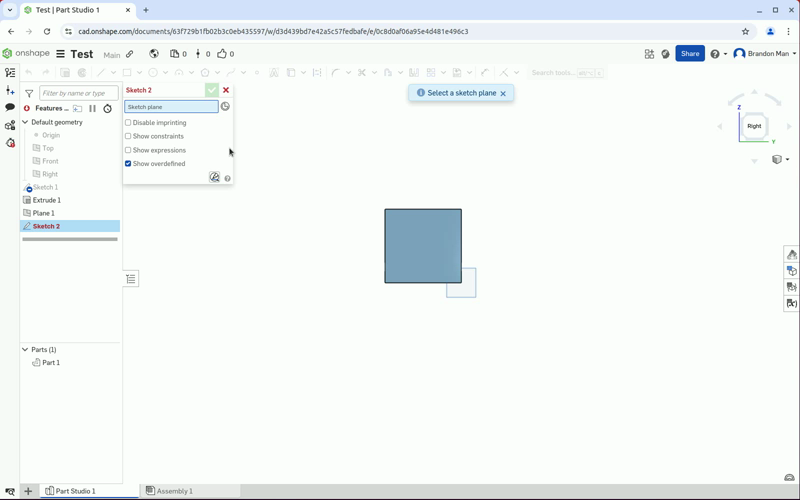
mouse_move(73, 215)
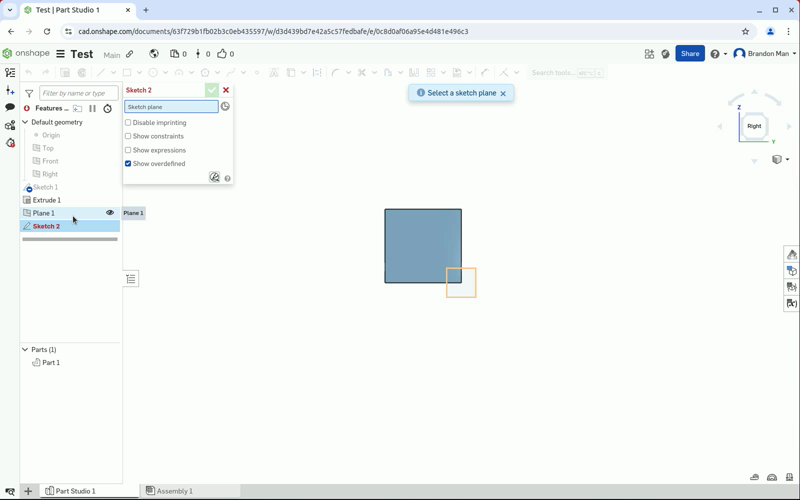
click(73, 215)
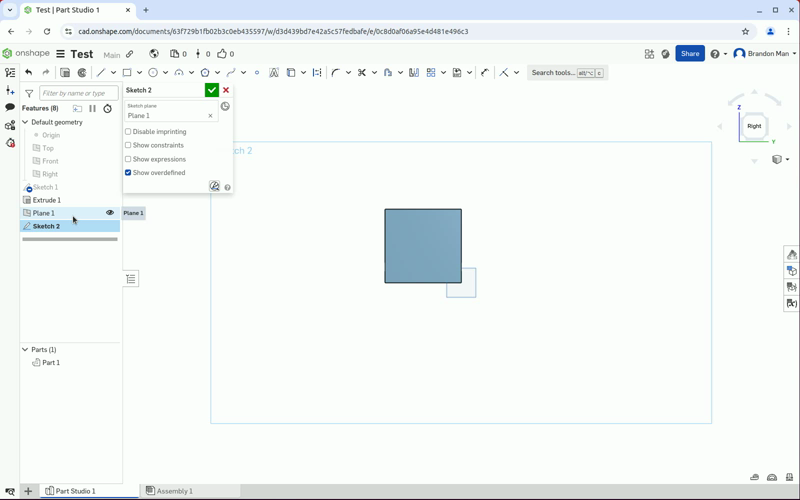
mouse_move(73, 352)
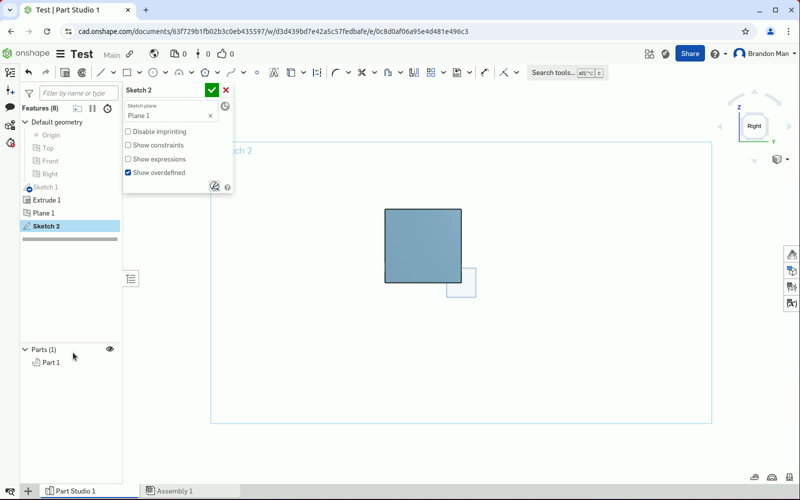
key(y)
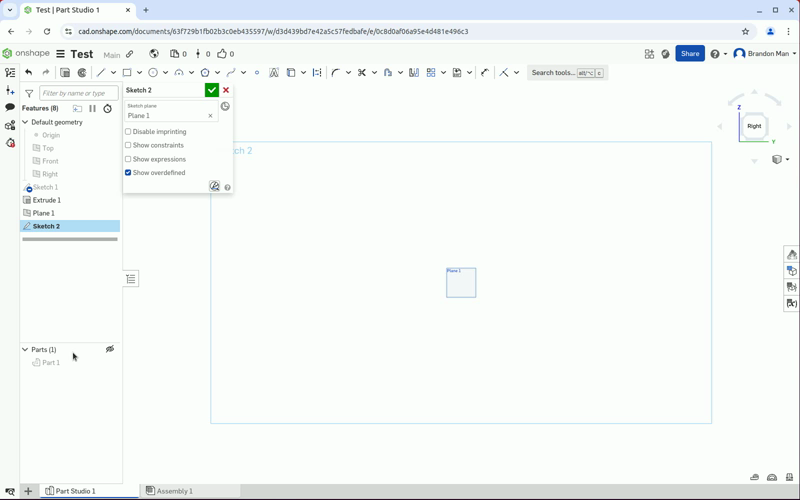
key(l)
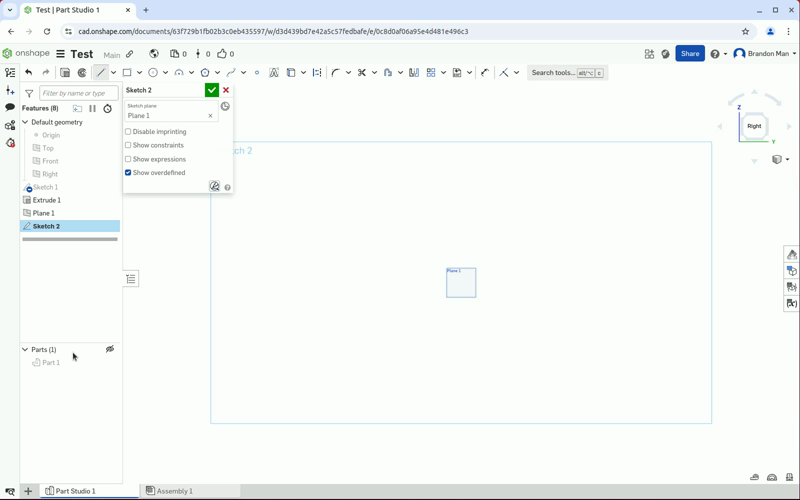
key_down(shift)
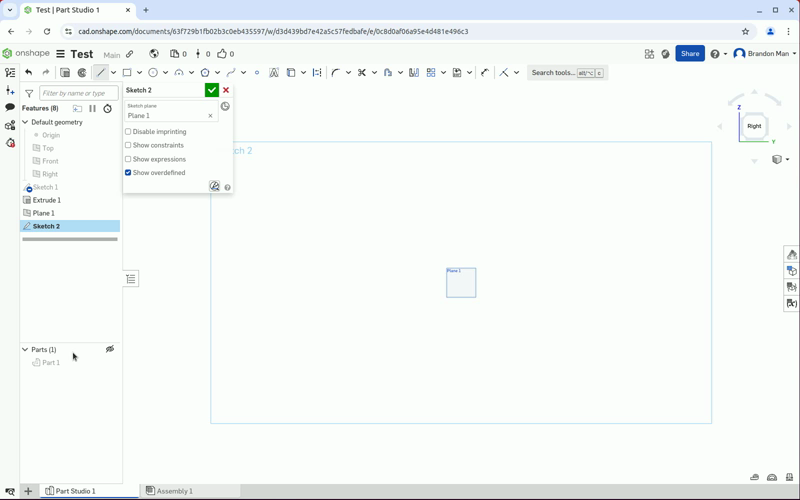
mouse_move(384, 233)
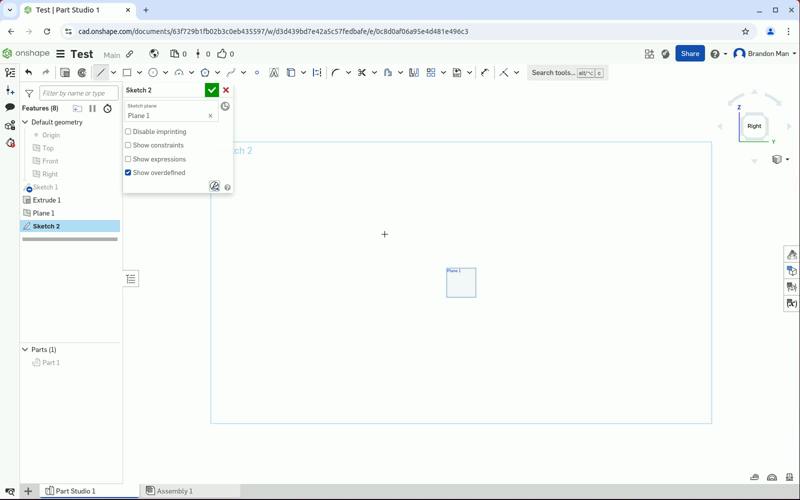
click(384, 233)
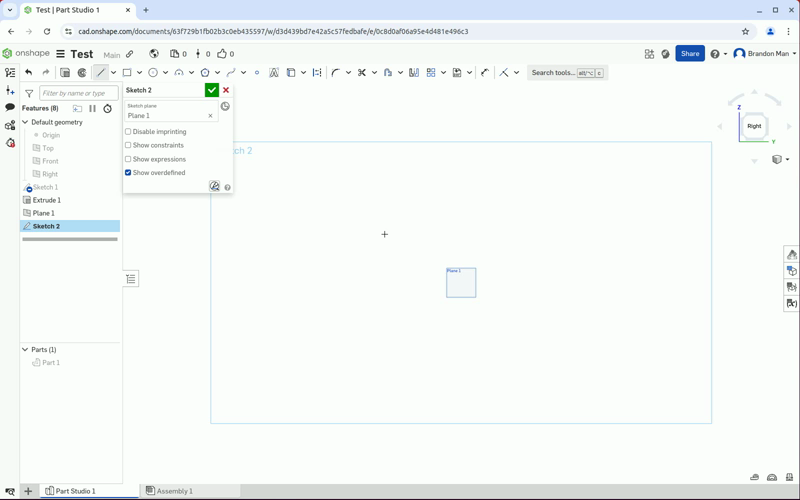
key_up(shift)
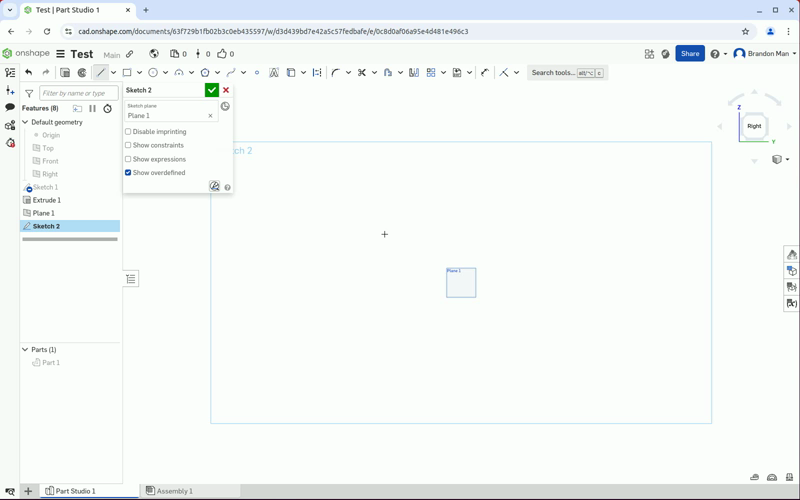
key_down(shift)
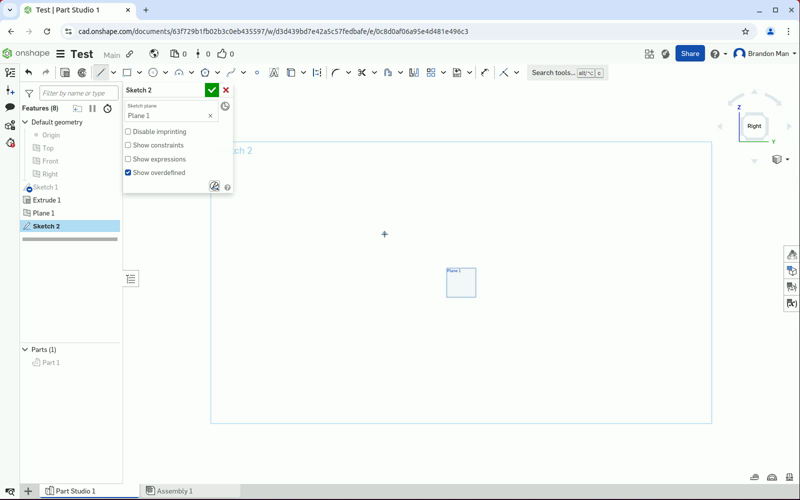
mouse_move(414, 233)
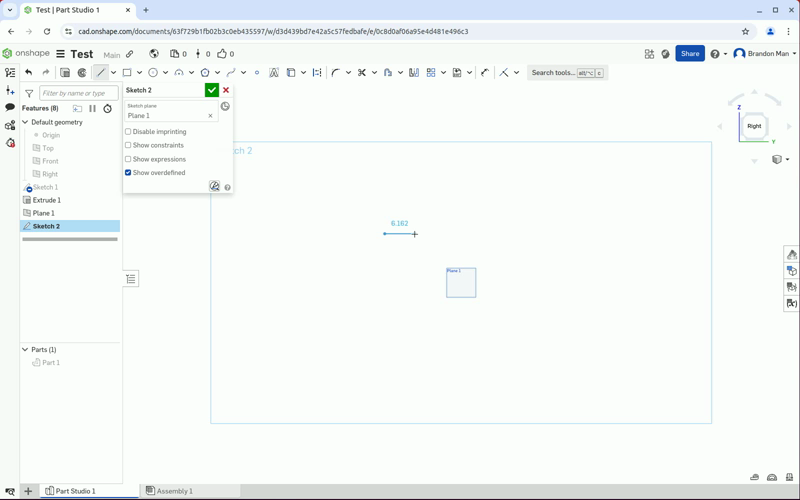
mouse_move(411, 233)
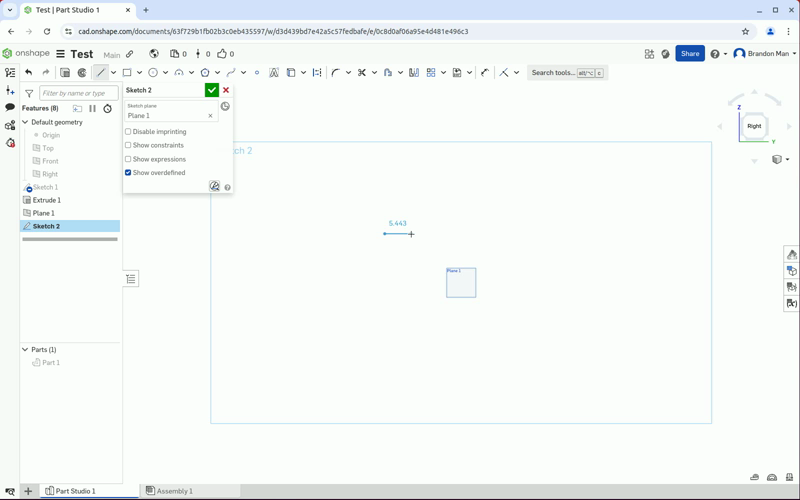
click(411, 233)
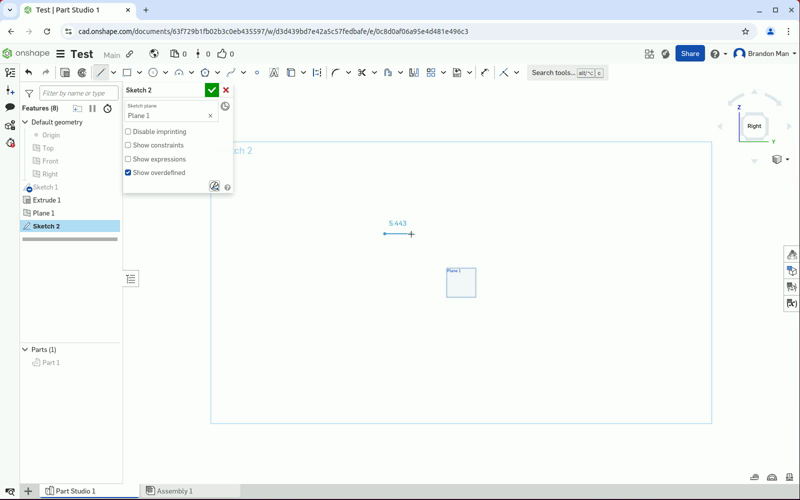
key_up(shift)
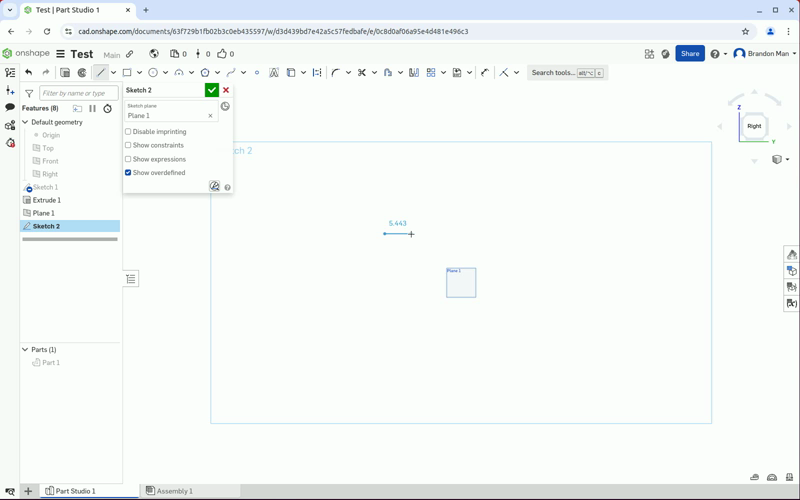
key_down(shift)
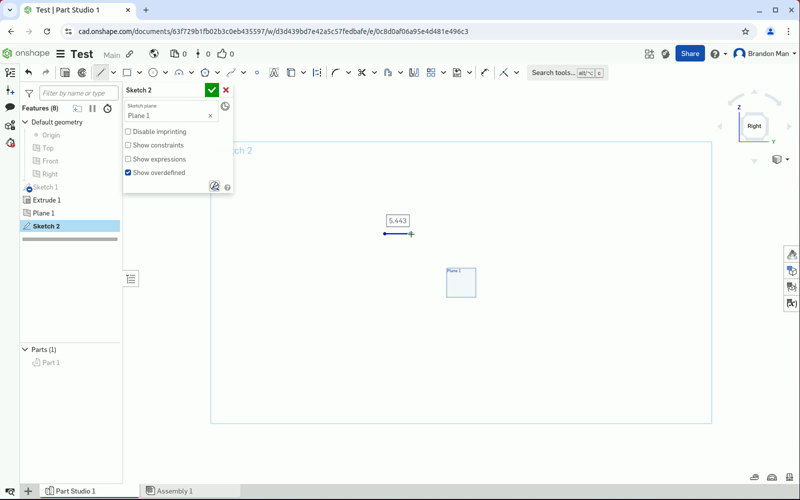
mouse_move(441, 233)
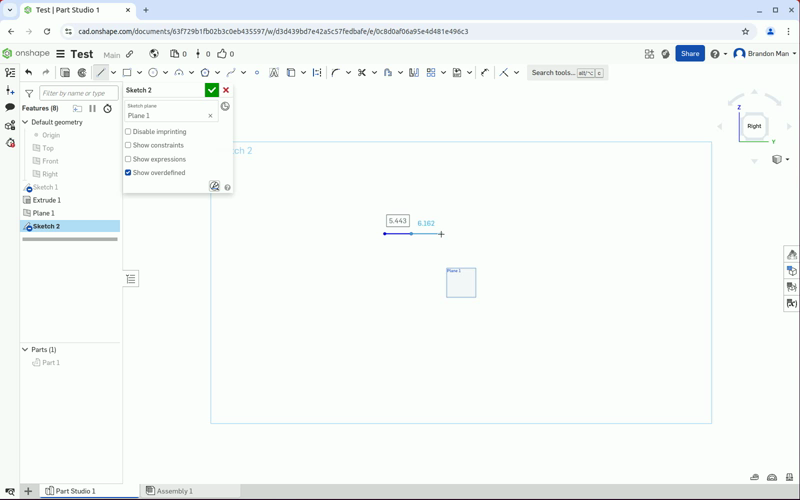
mouse_move(411, 208)
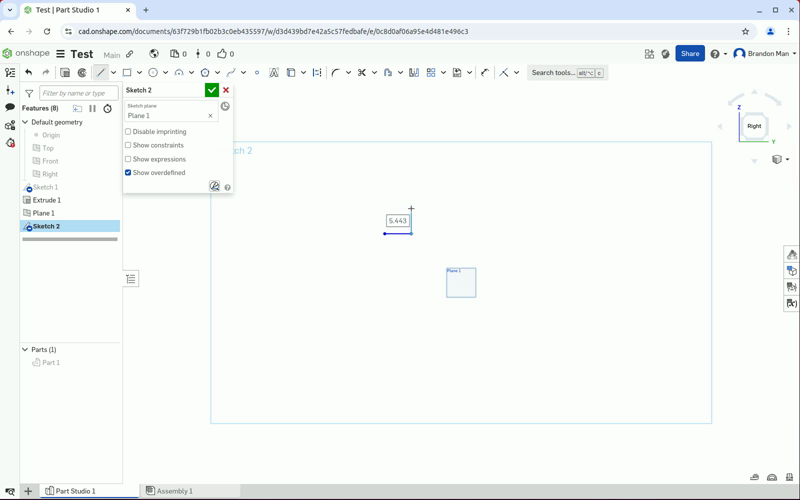
click(411, 208)
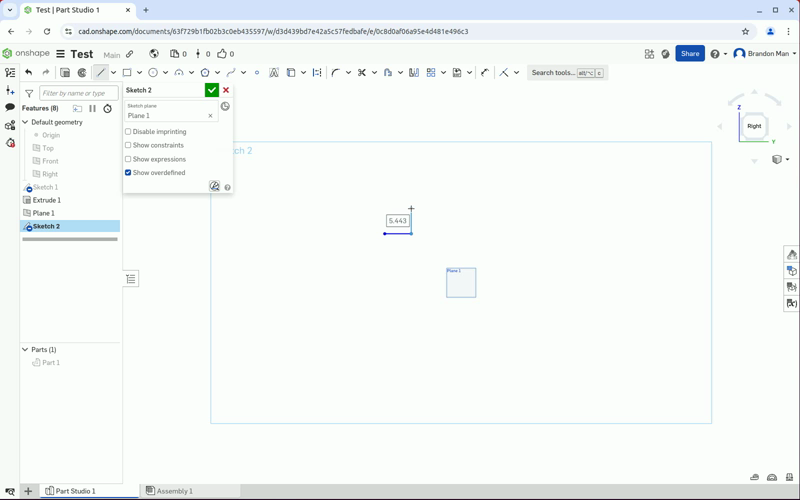
key_up(shift)
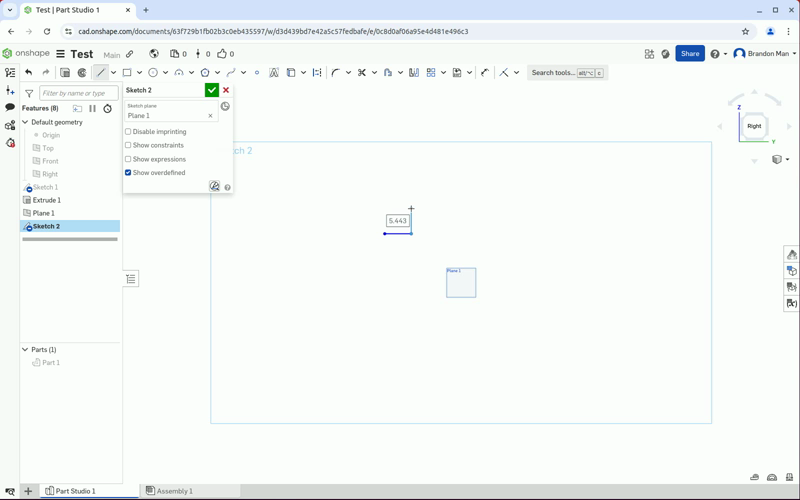
key_down(shift)
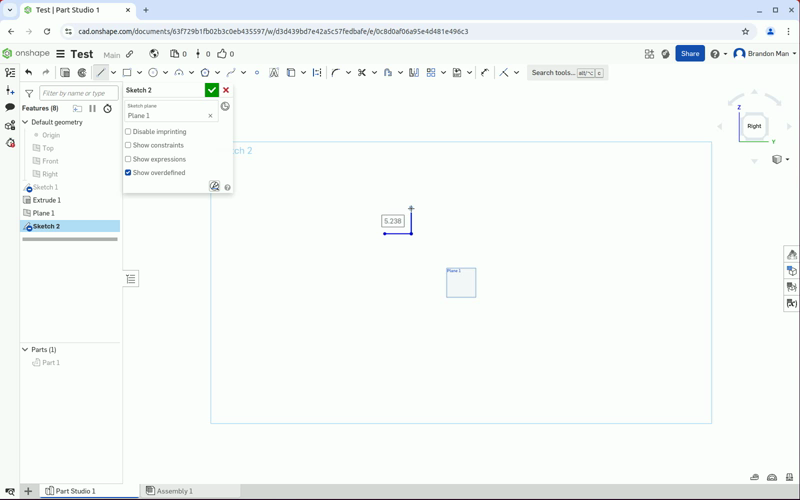
mouse_move(441, 208)
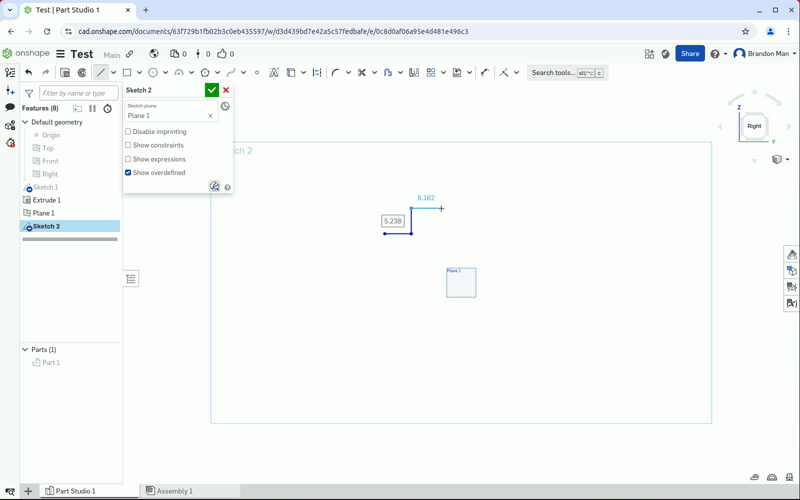
mouse_move(384, 208)
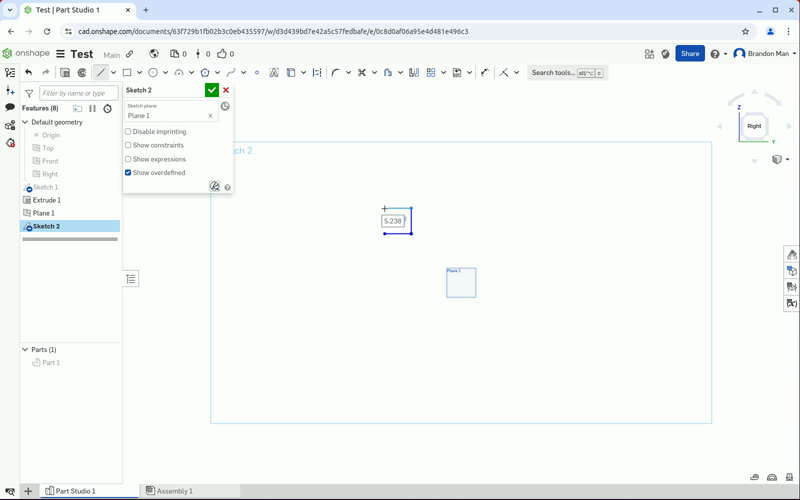
click(384, 208)
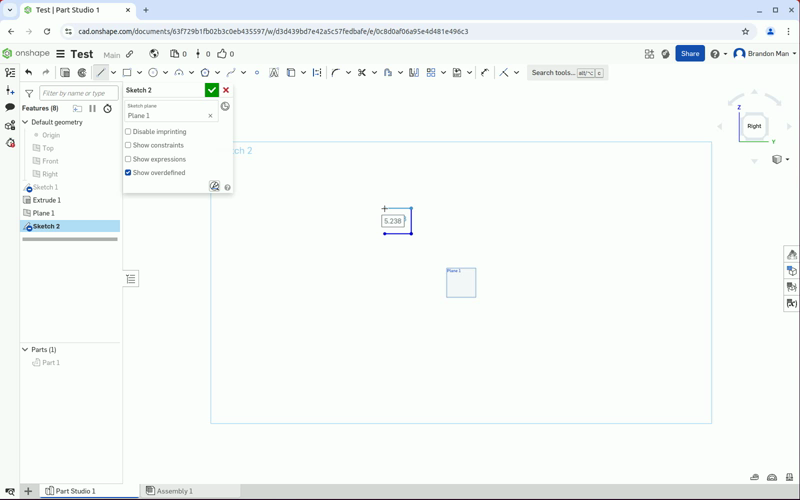
key_up(shift)
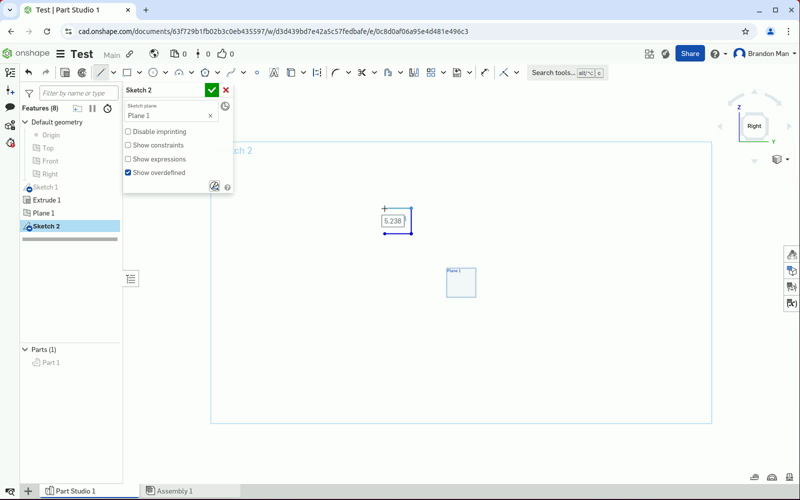
mouse_move(414, 208)
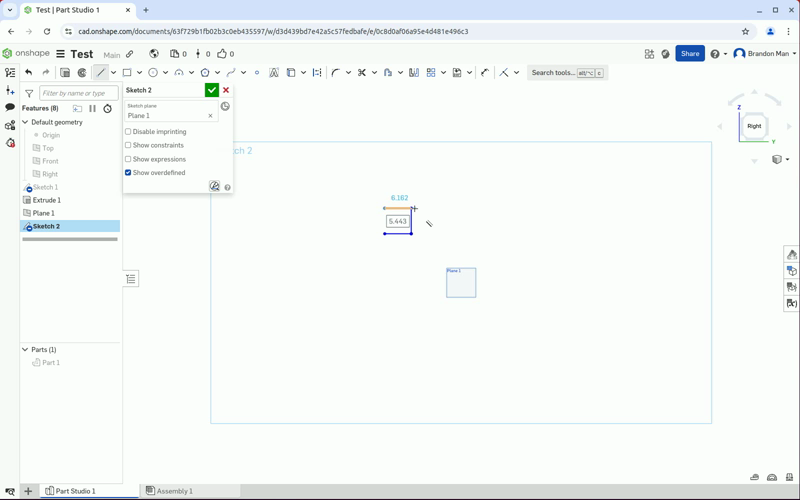
key_down(shift)
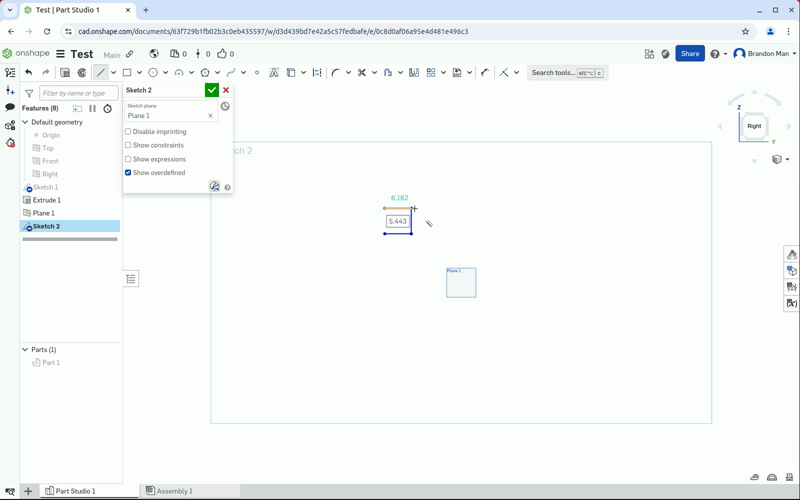
mouse_move(384, 233)
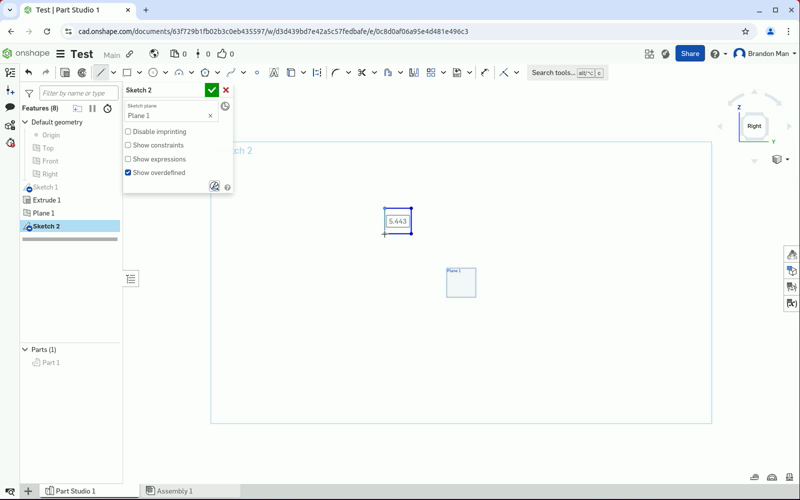
key_up(shift)
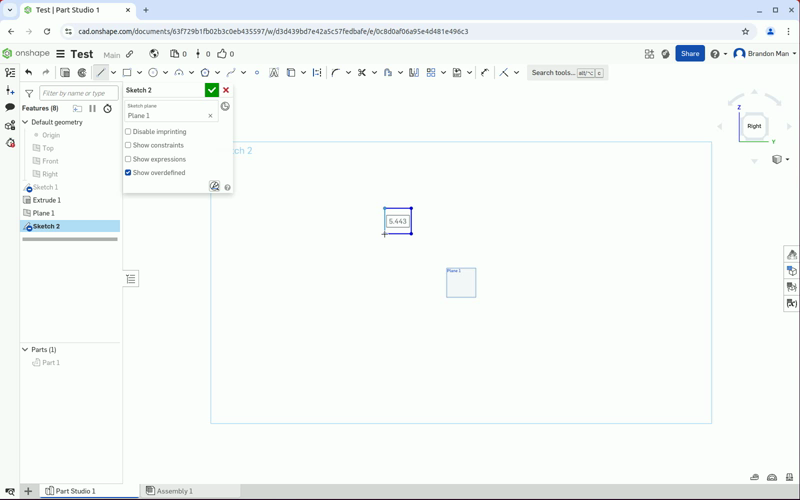
click(384, 233)
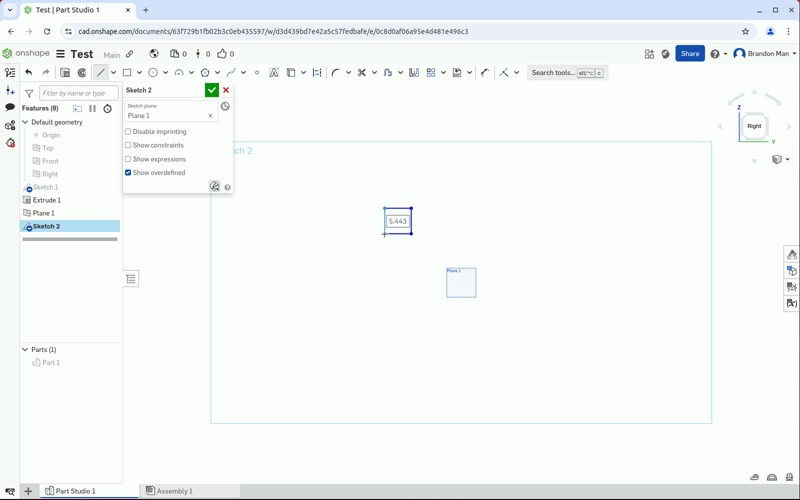
key(esc)
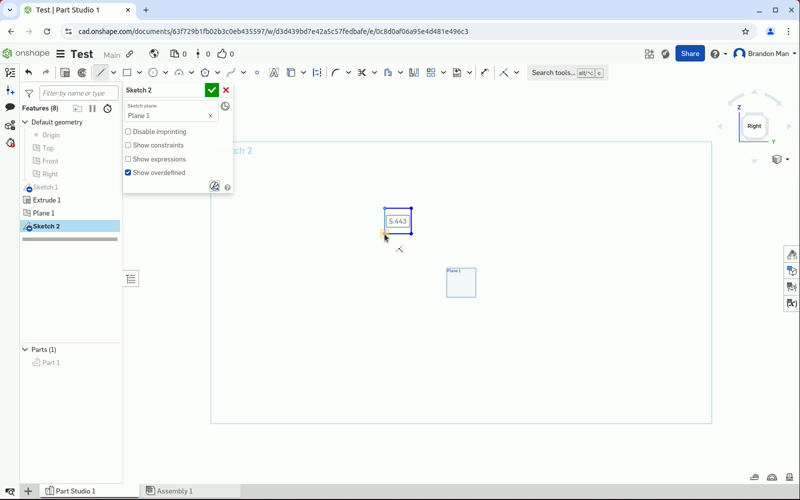
mouse_move(395, 212)
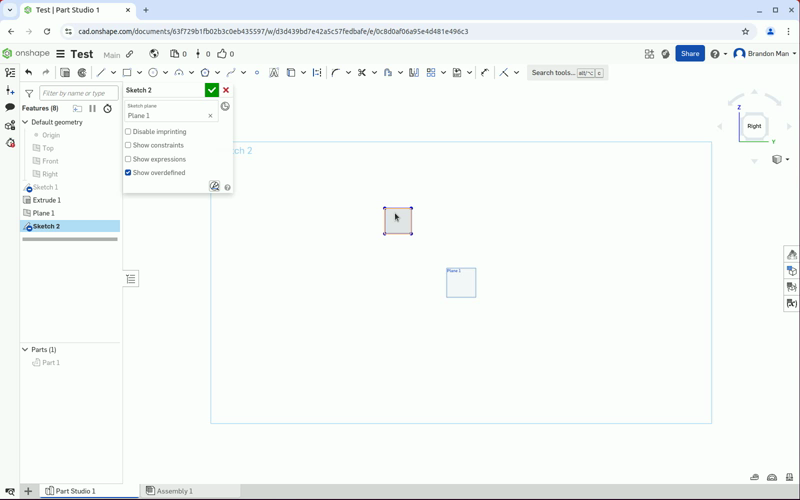
scroll(6)
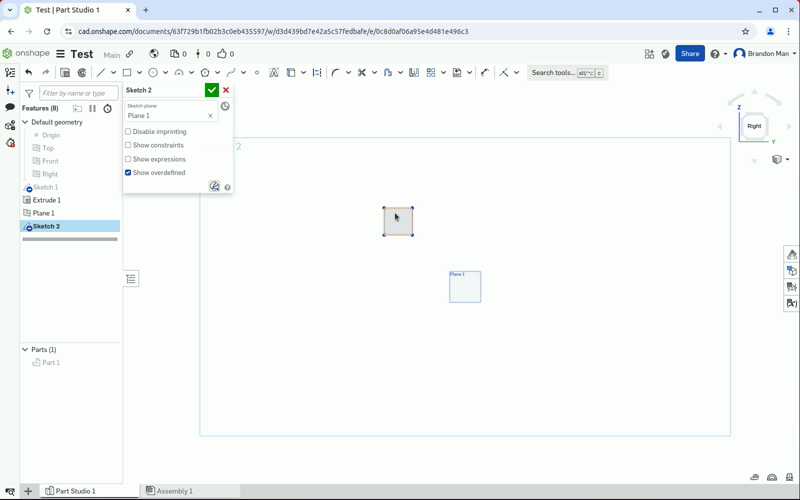
scroll(6)
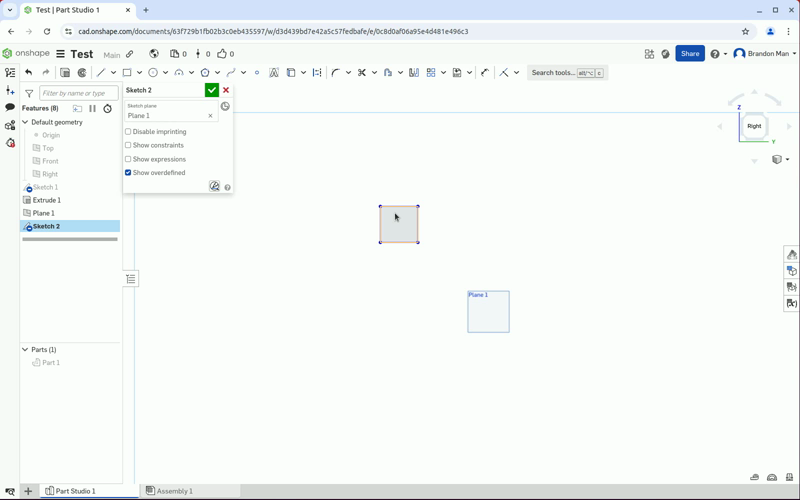
scroll(6)
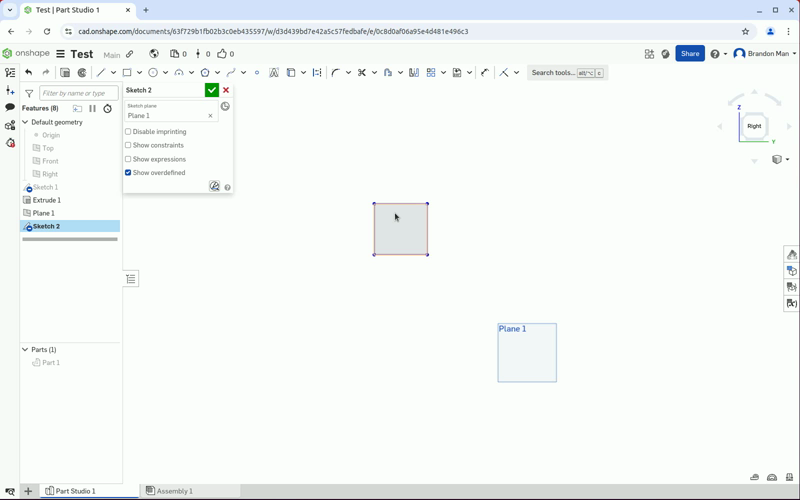
scroll(6)
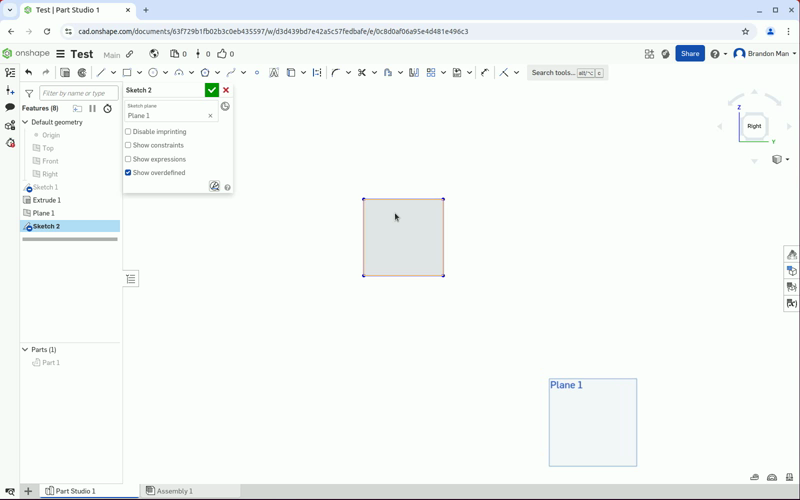
scroll(6)
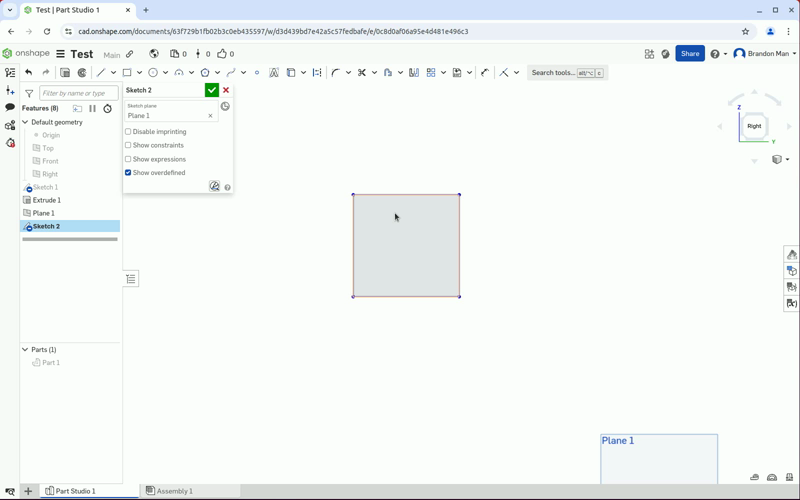
scroll(6)
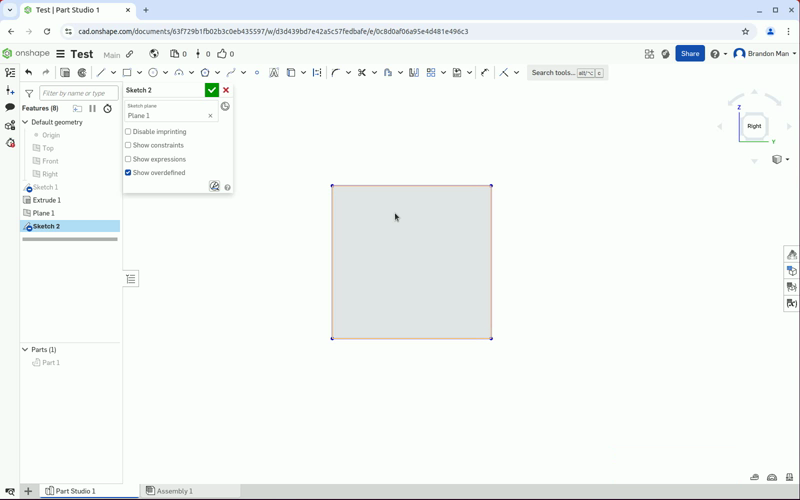
scroll(6)
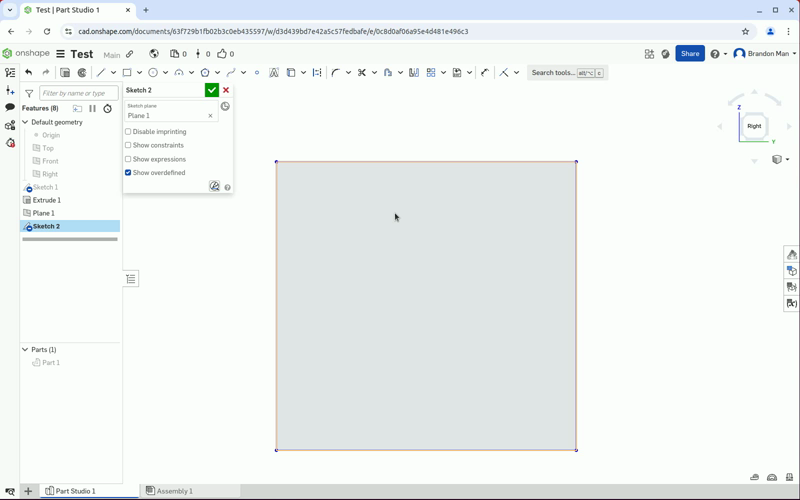
click(395, 212)
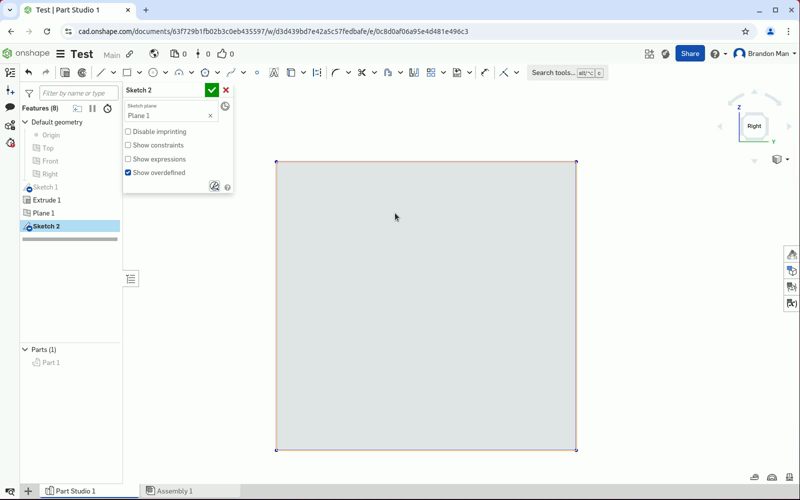
scroll(-6)
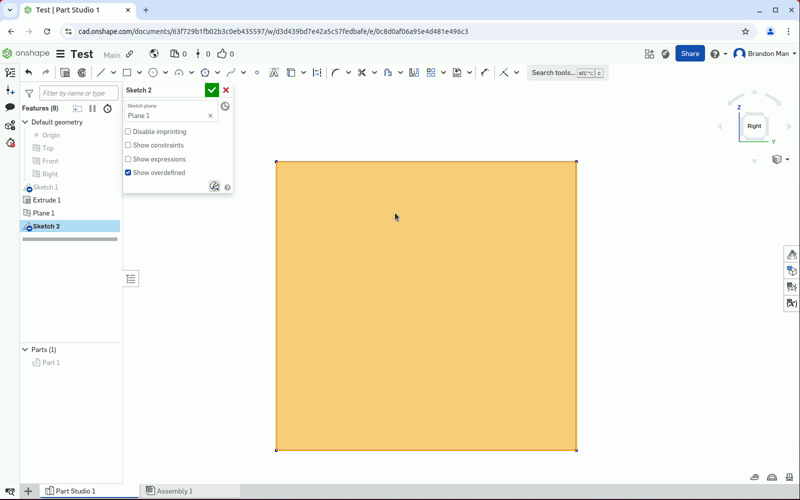
scroll(-6)
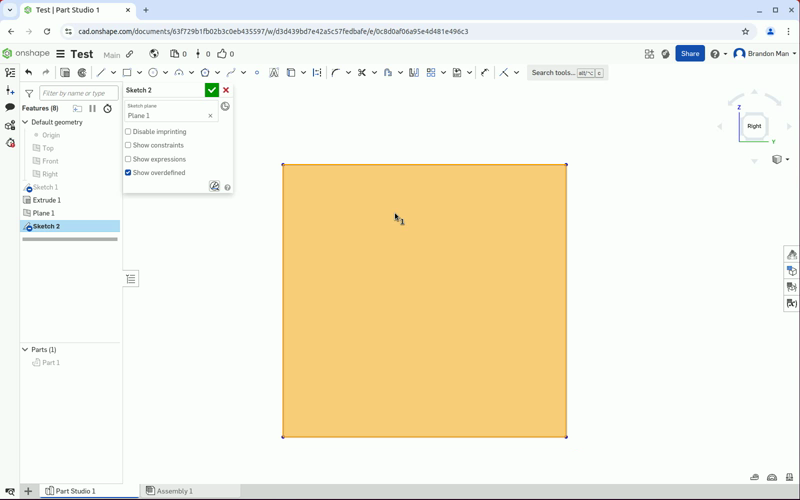
scroll(-6)
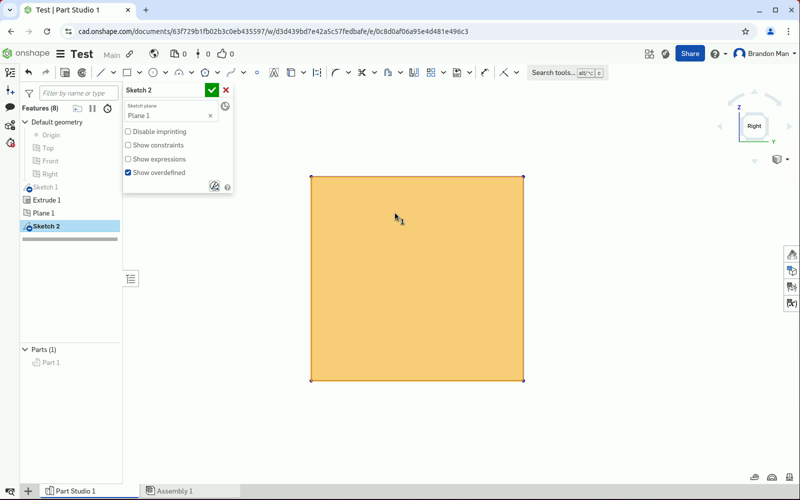
scroll(-6)
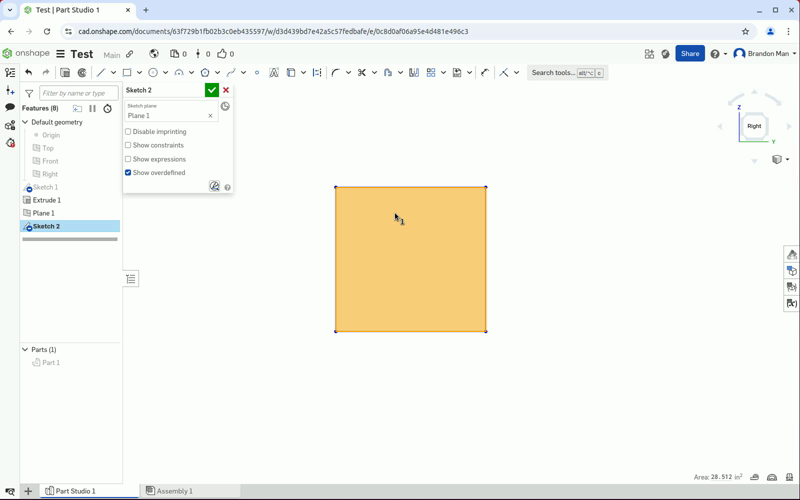
scroll(-6)
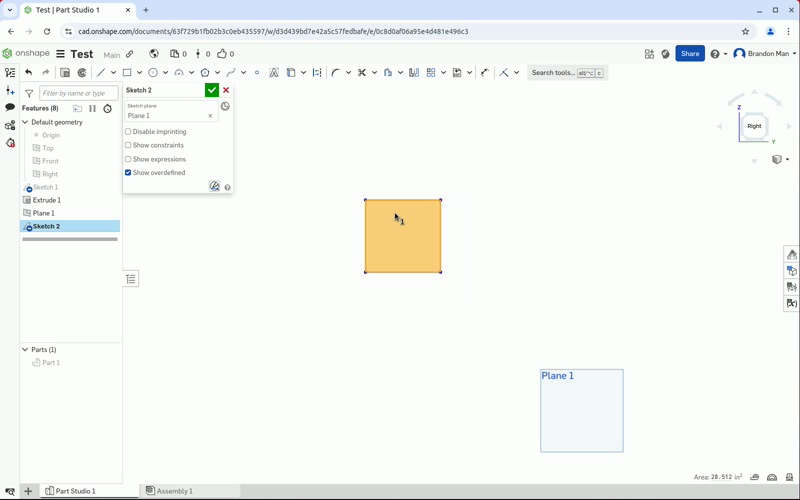
scroll(-6)
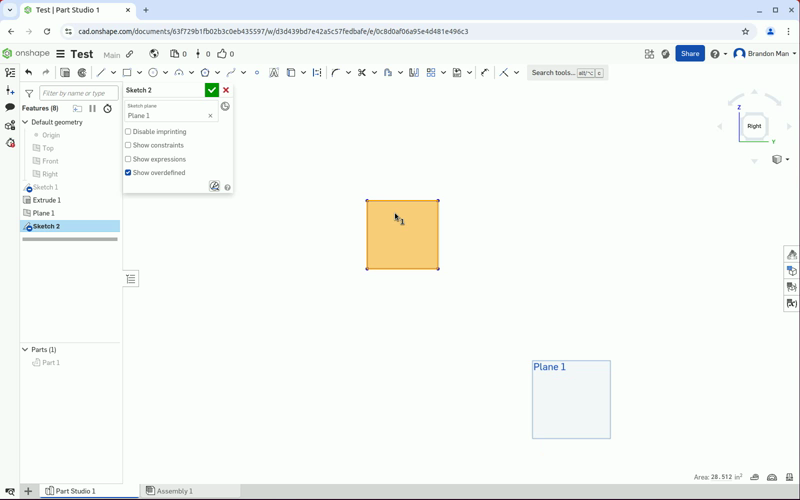
scroll(-6)
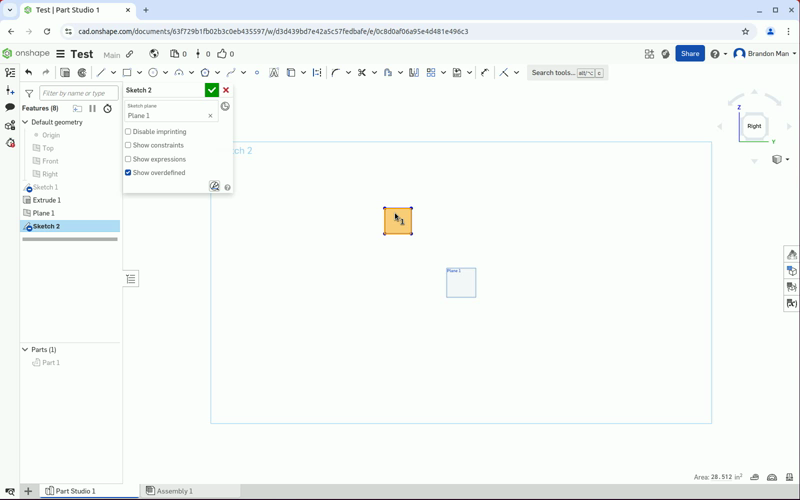
mouse_move(73, 352)
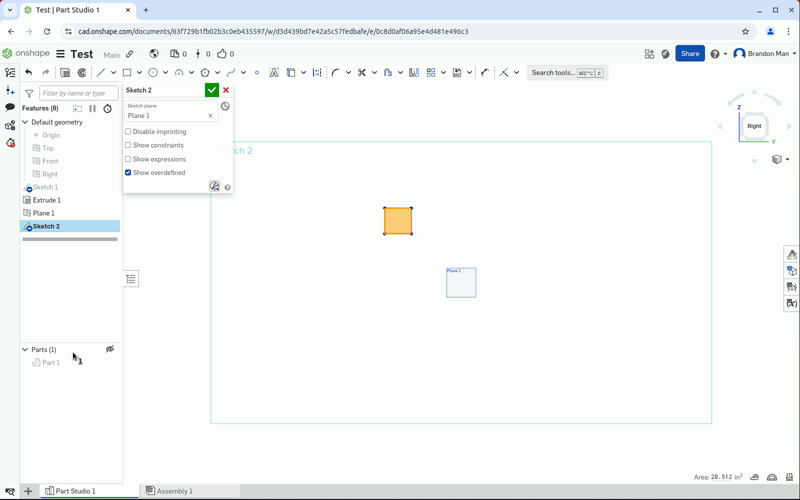
key(shift+y)
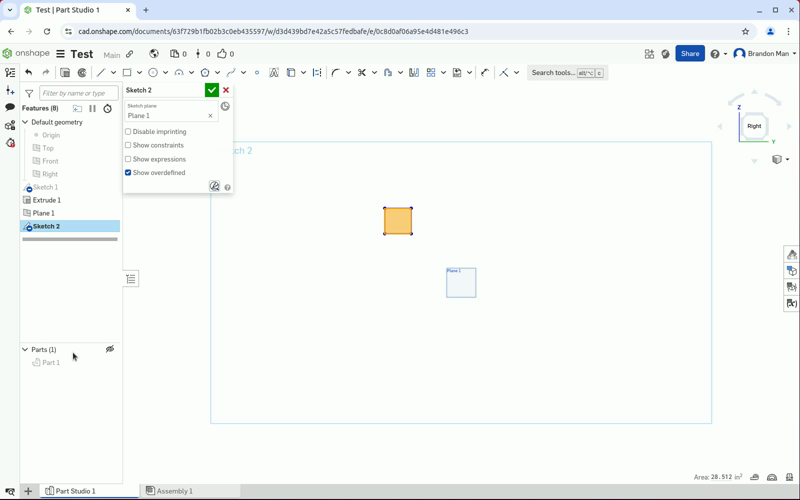
key(shift+e)
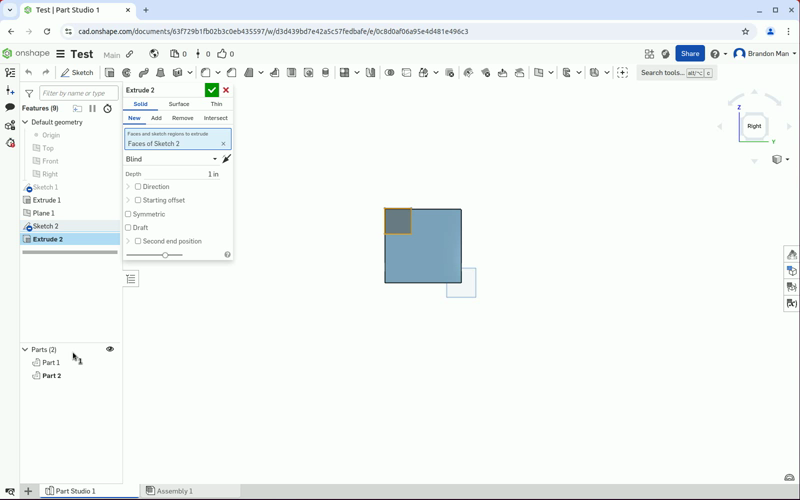
mouse_move(143, 106)
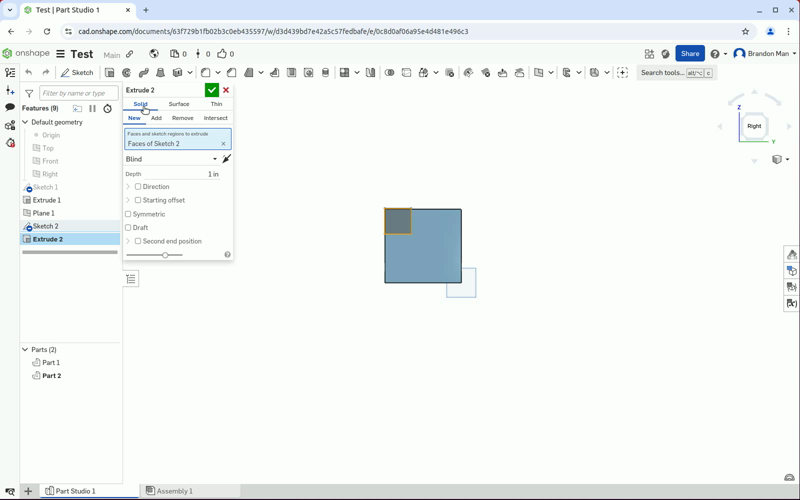
click(143, 106)
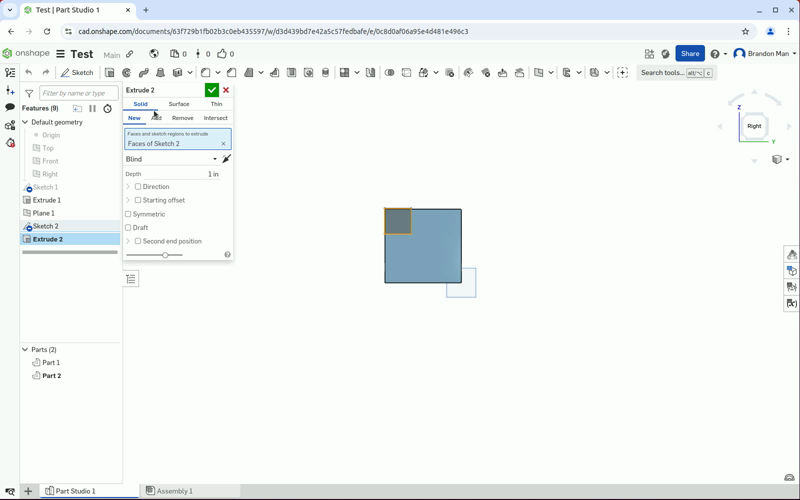
mouse_move(186, 120)
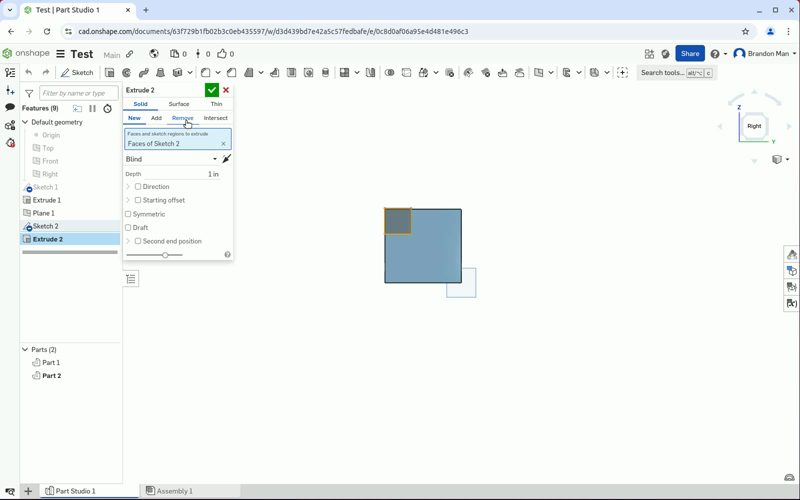
click(186, 120)
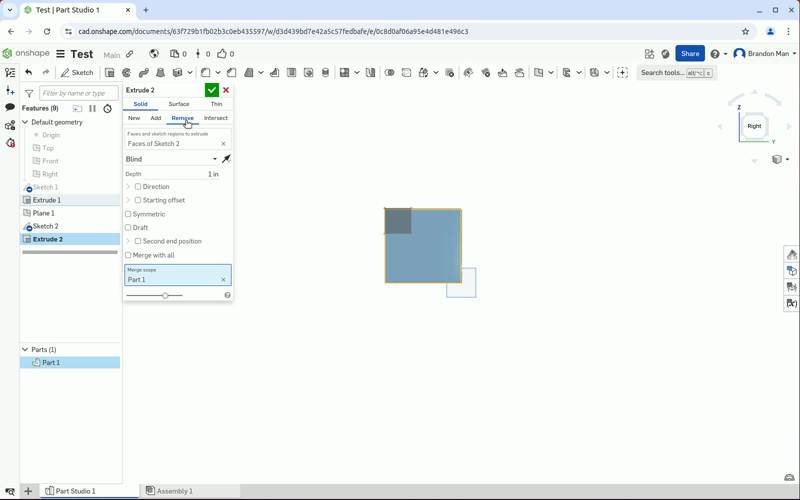
key(tab, 4)
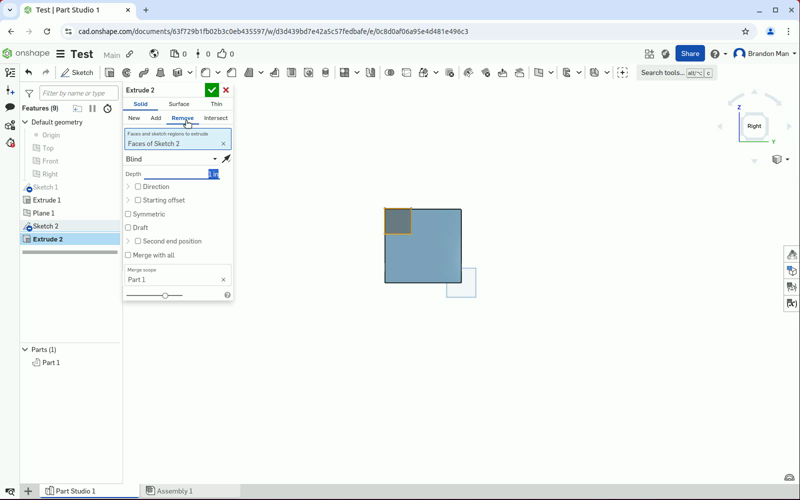
text(4.092)
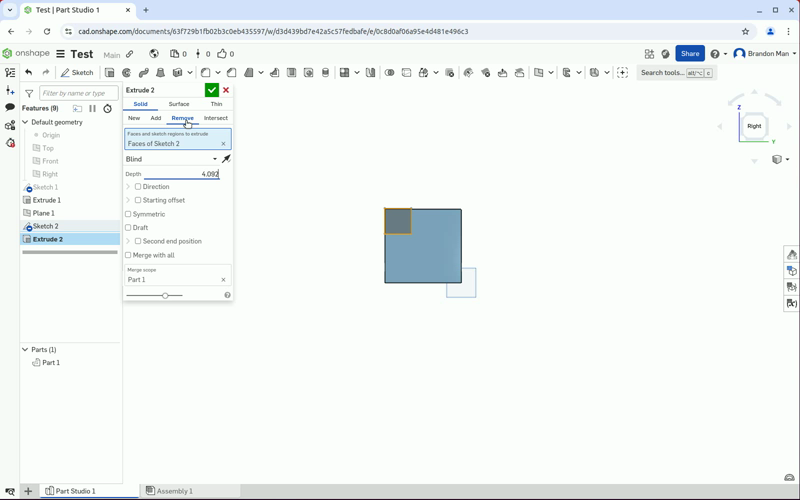
key(tab, 6)
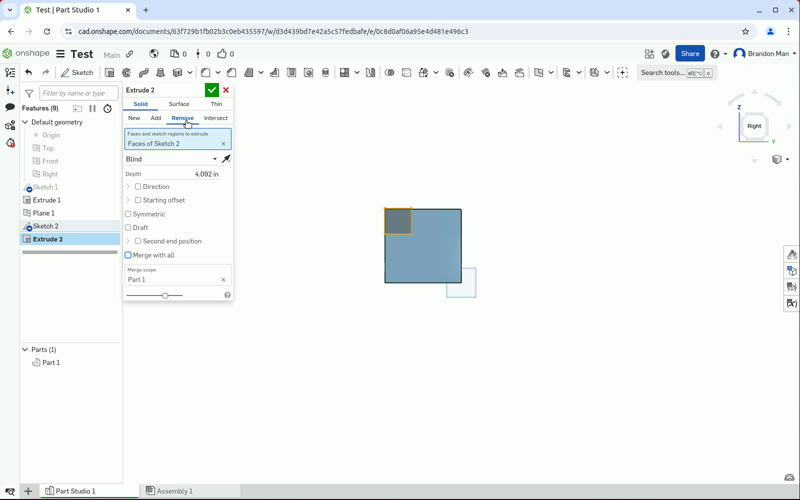
key(space)
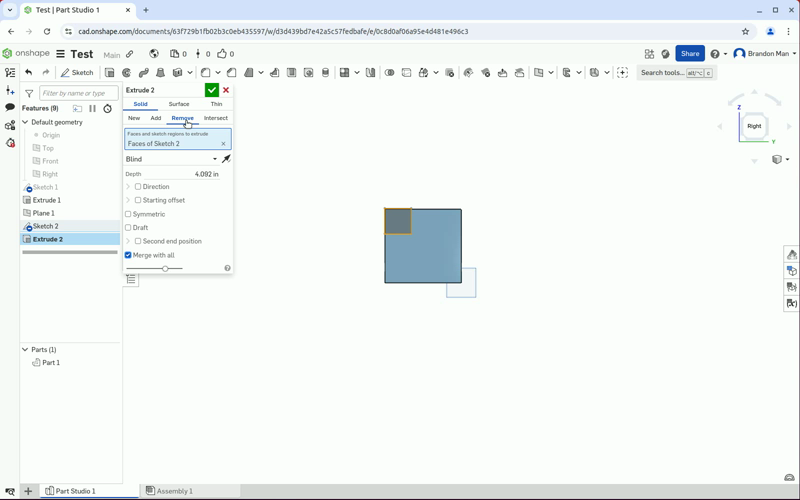
key(enter)
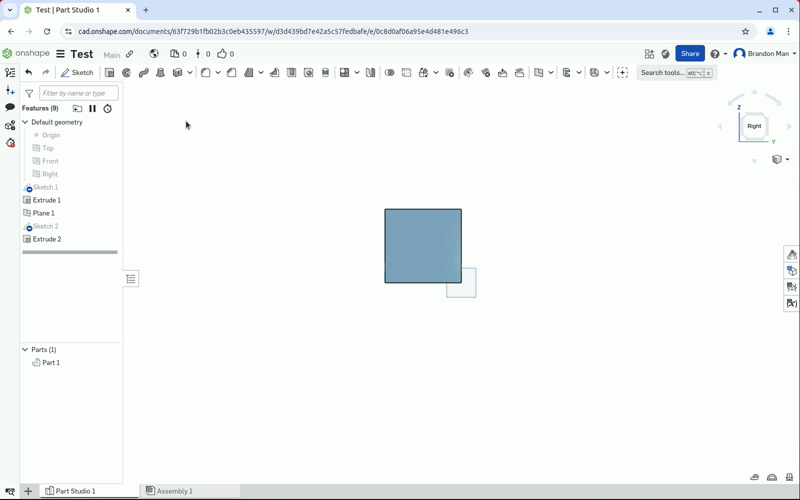
key(shift+h)
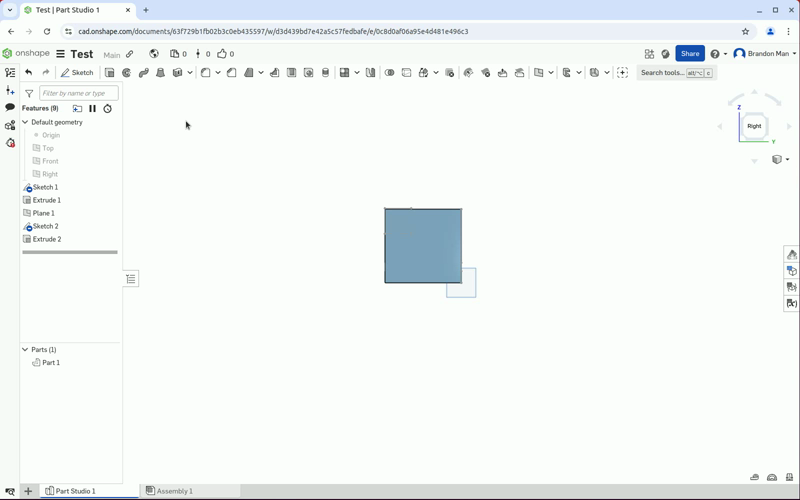
key(shift+h)
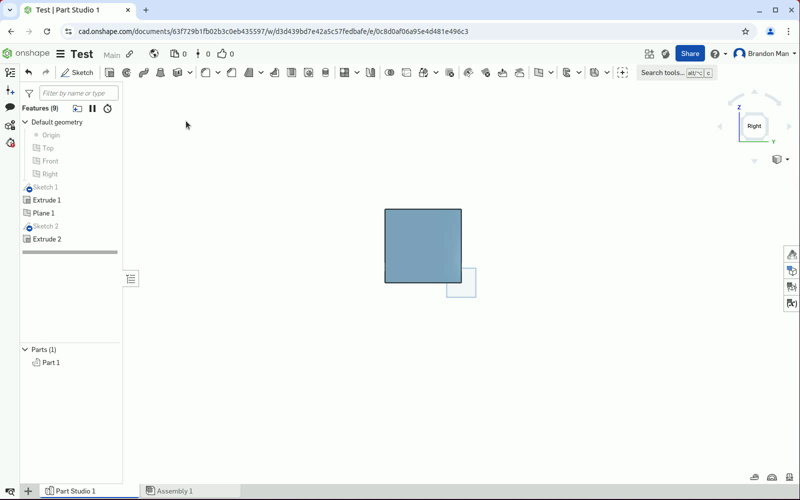
mouse_move(73, 189)
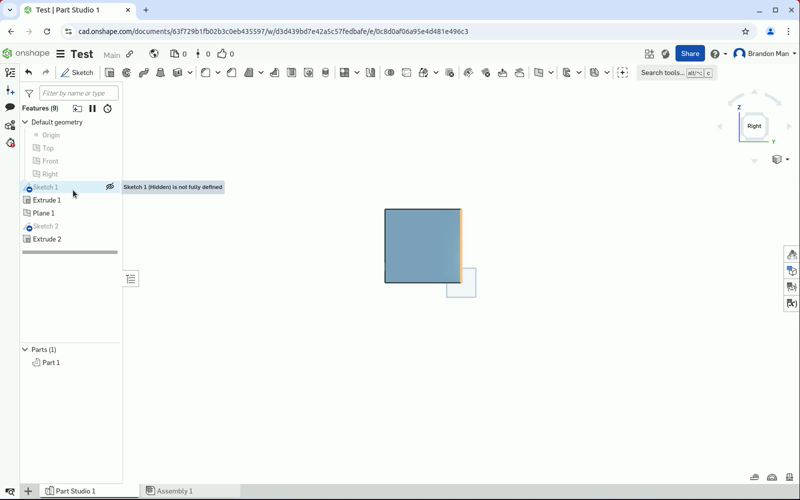
click(73, 189)
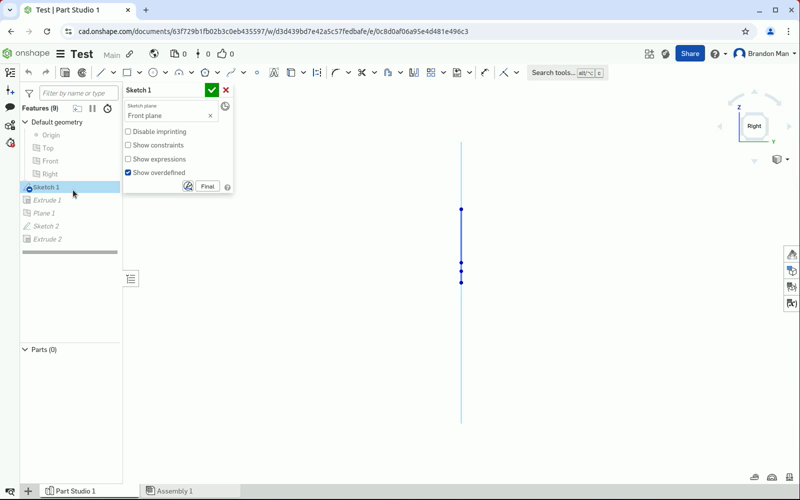
mouse_move(229, 92)
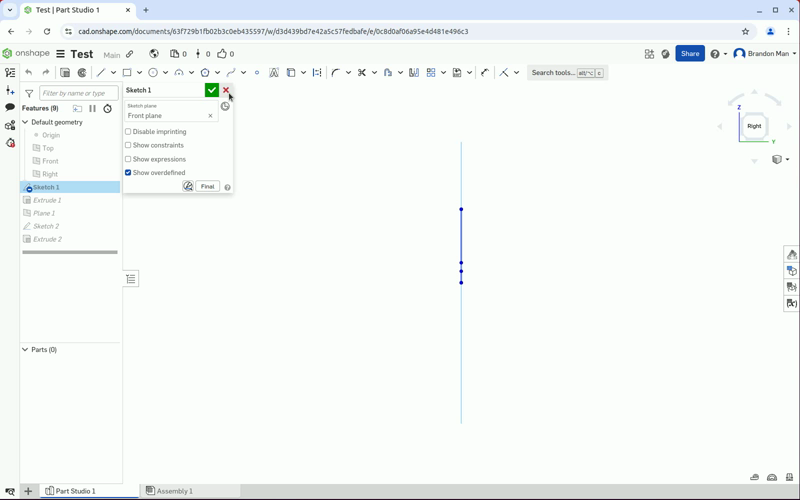
click(229, 92)
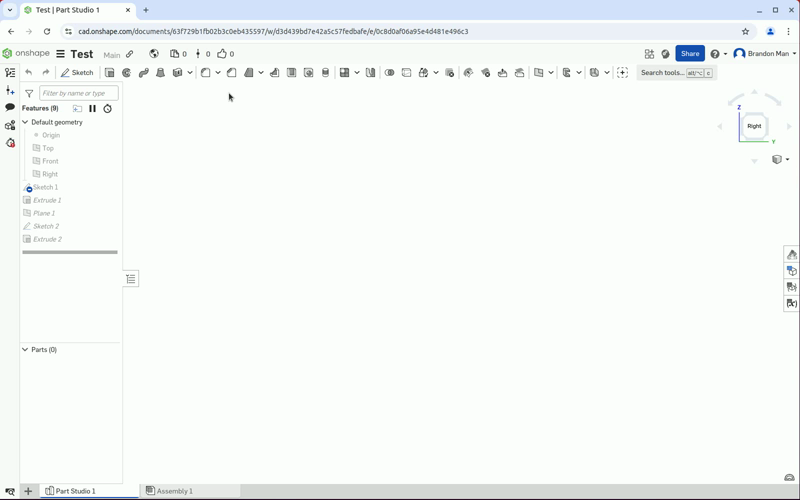
key(shift+s)
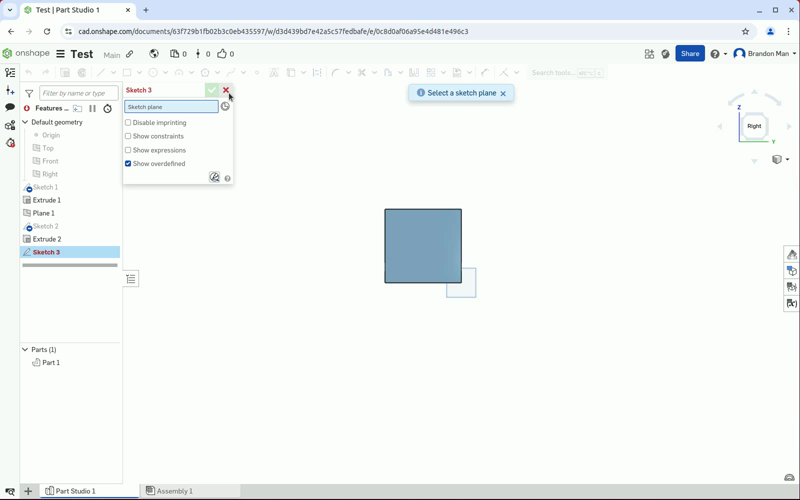
mouse_move(73, 215)
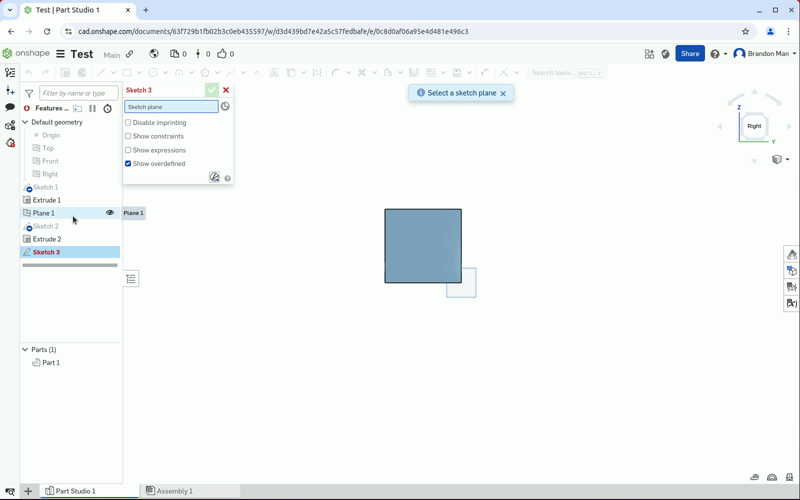
click(73, 215)
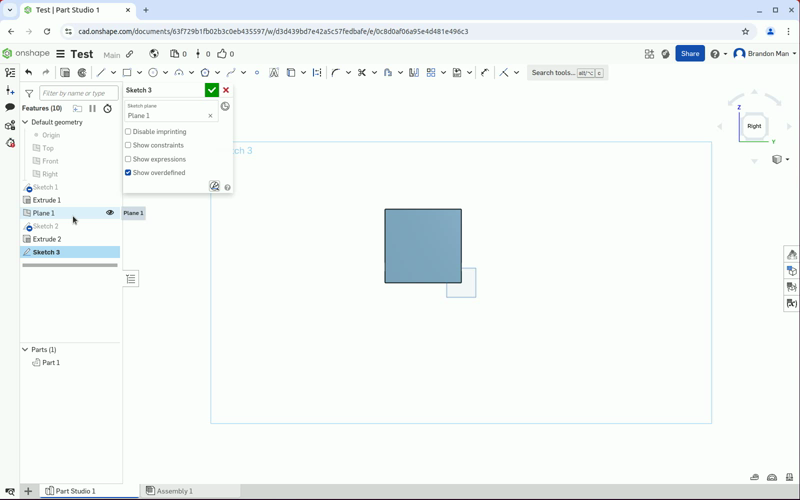
mouse_move(73, 352)
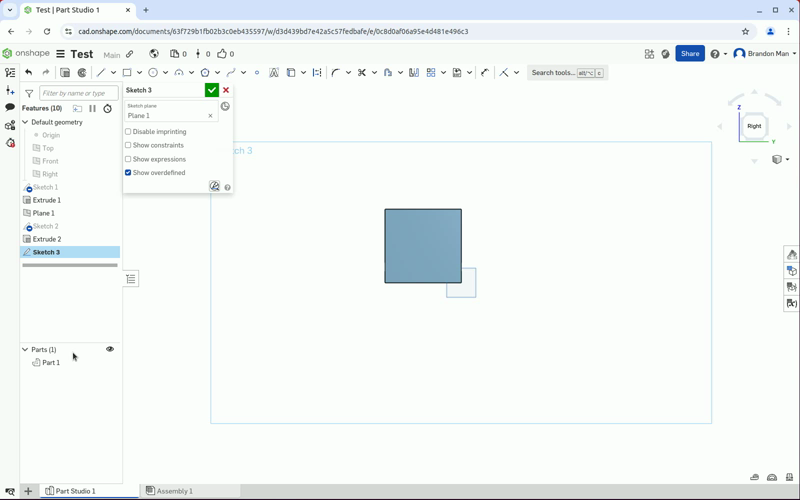
key(y)
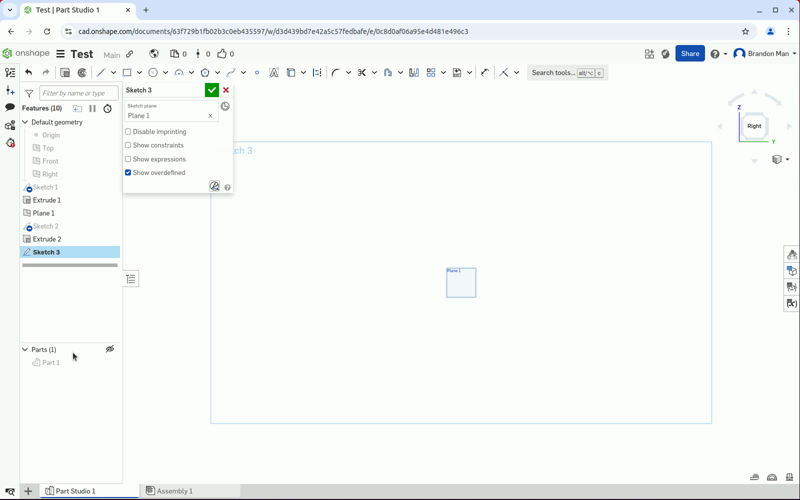
key(l)
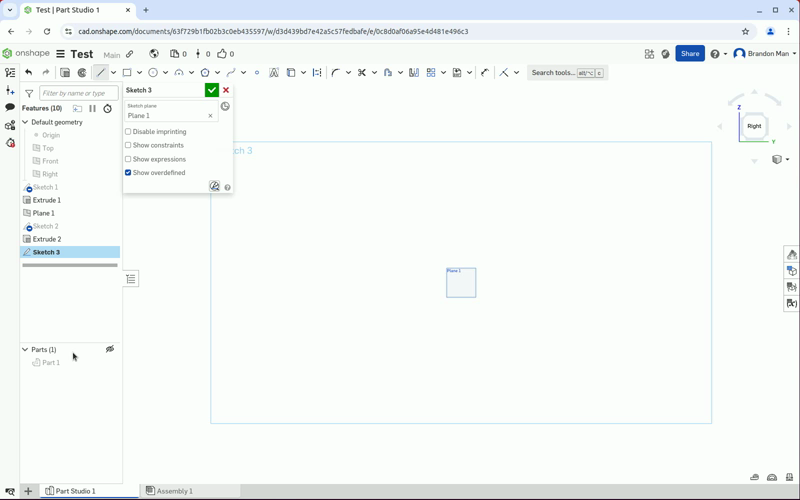
key_down(shift)
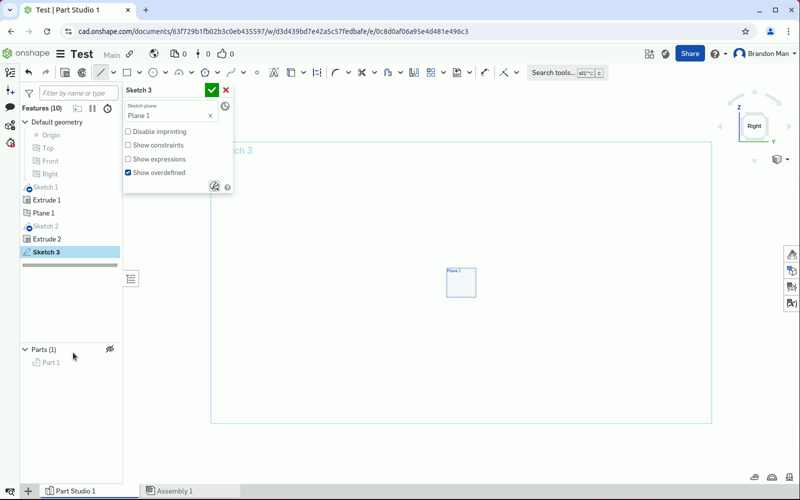
mouse_move(434, 236)
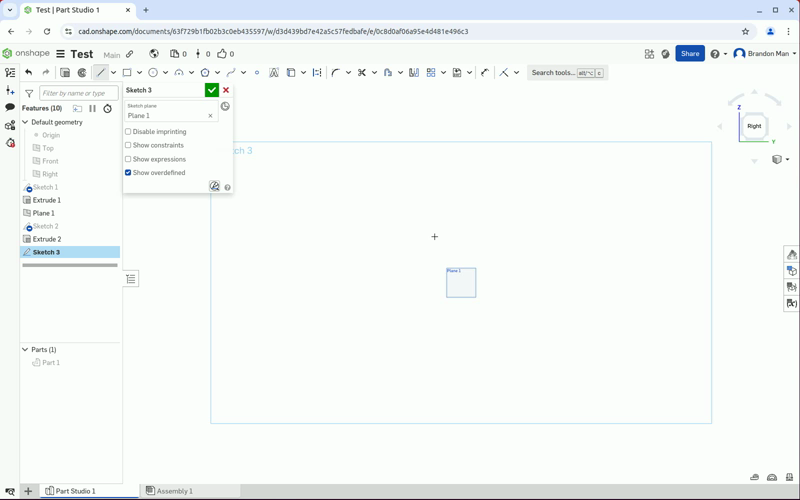
click(434, 236)
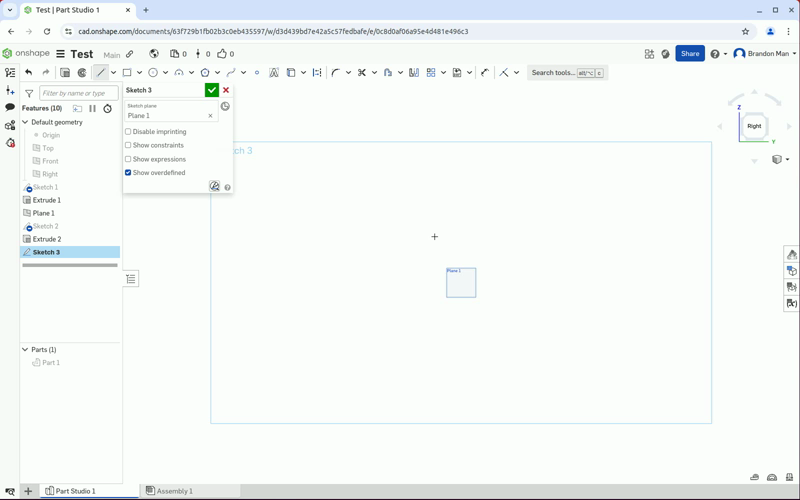
key_up(shift)
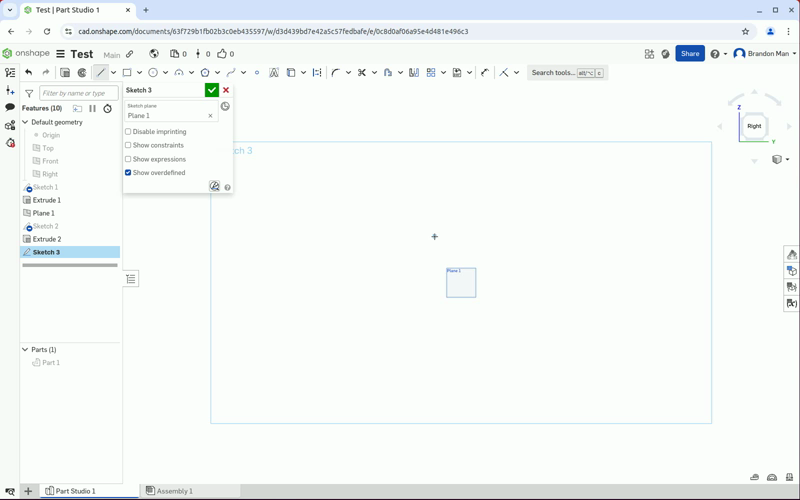
key_down(shift)
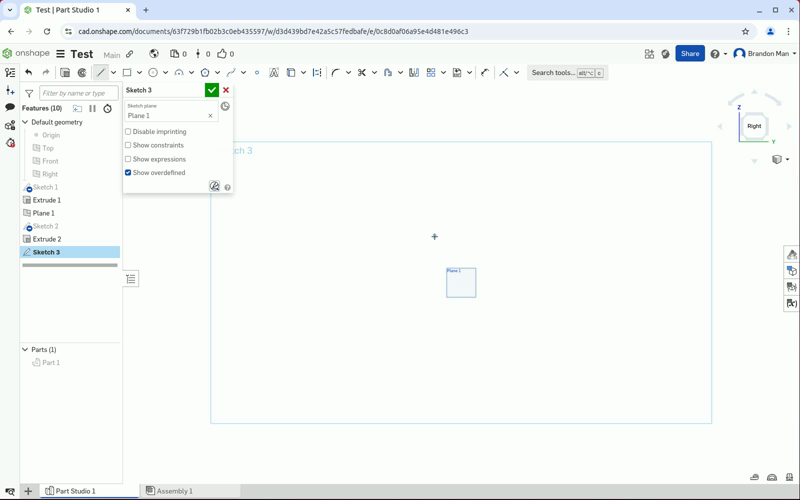
mouse_move(464, 236)
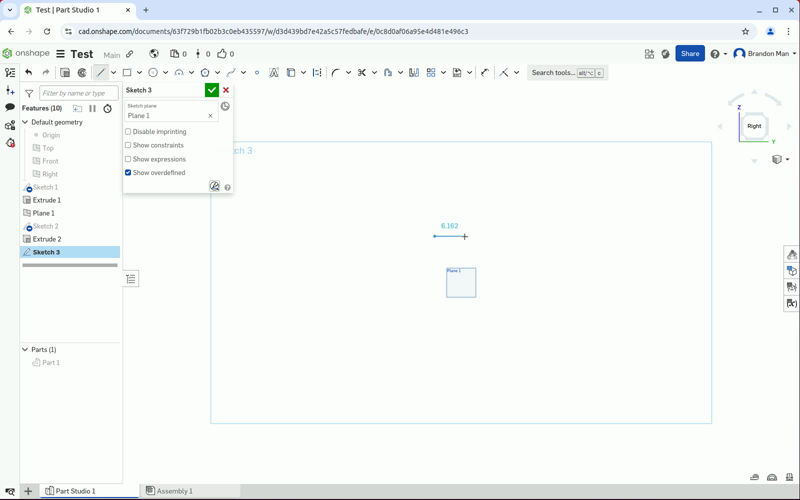
mouse_move(461, 236)
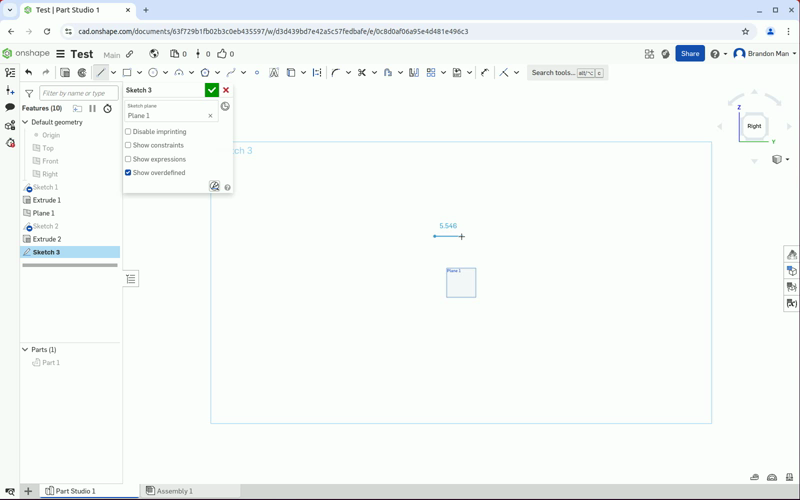
click(461, 236)
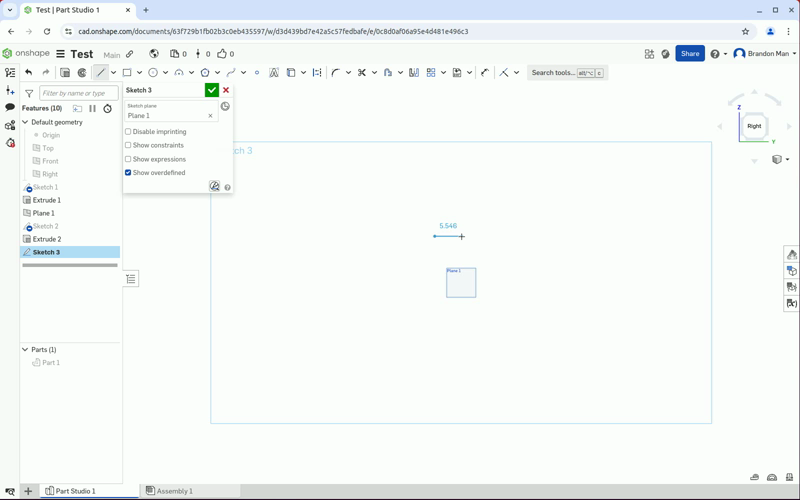
key_up(shift)
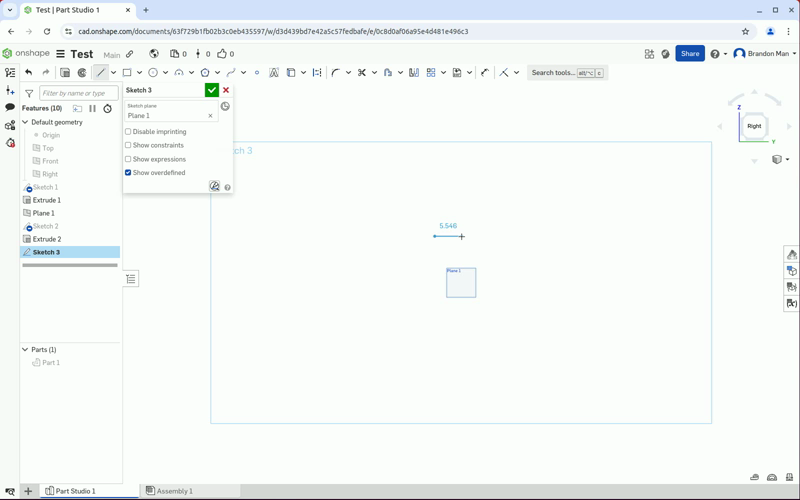
key_down(shift)
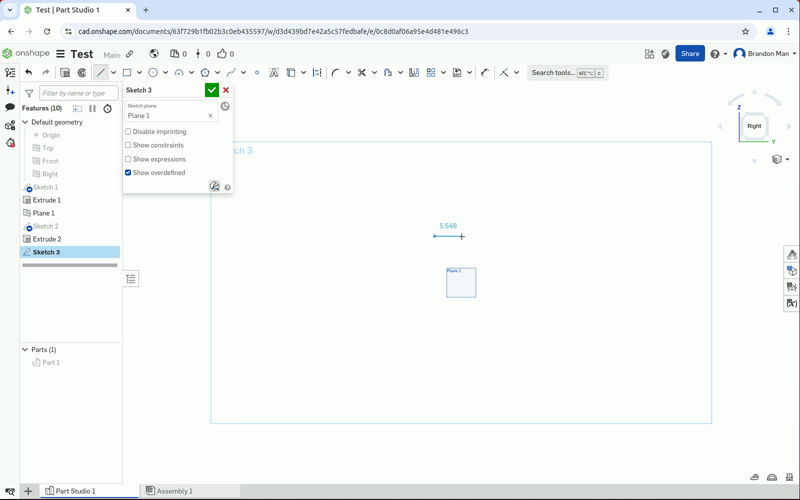
mouse_move(491, 236)
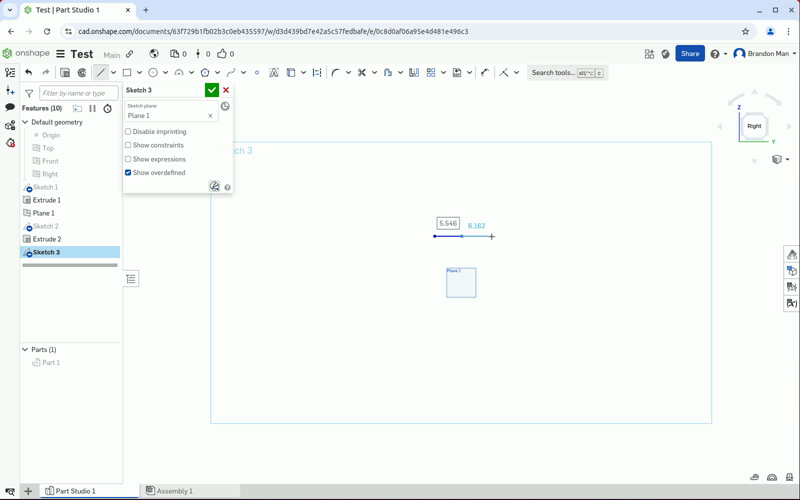
mouse_move(461, 208)
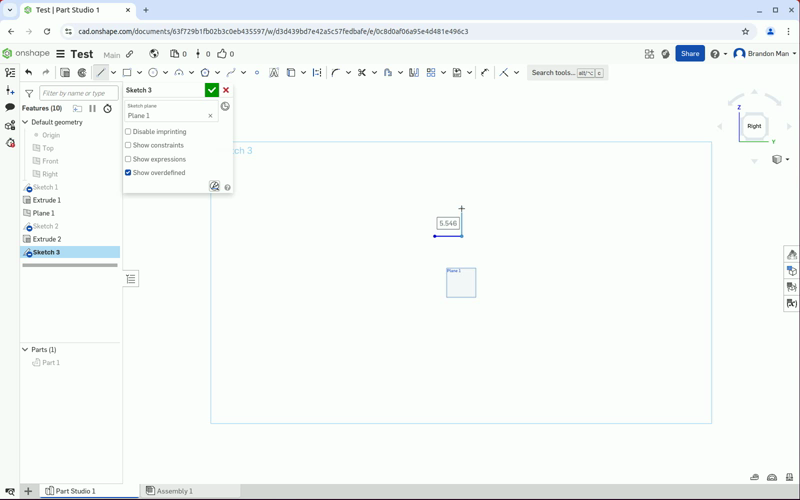
click(461, 208)
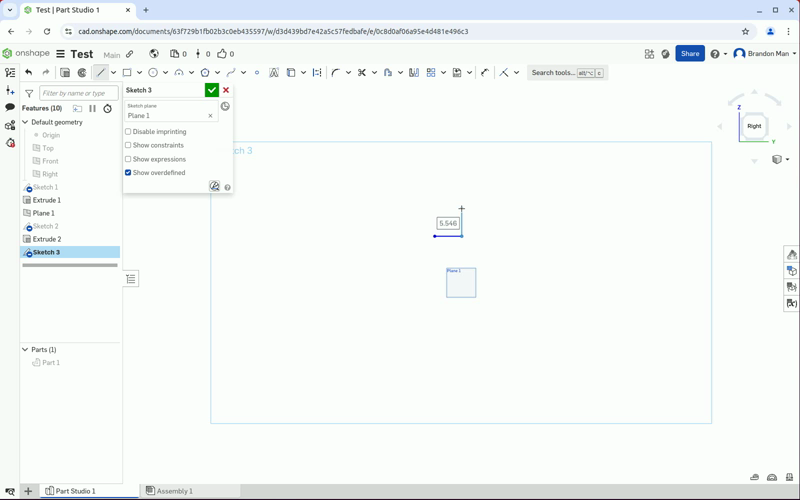
key_up(shift)
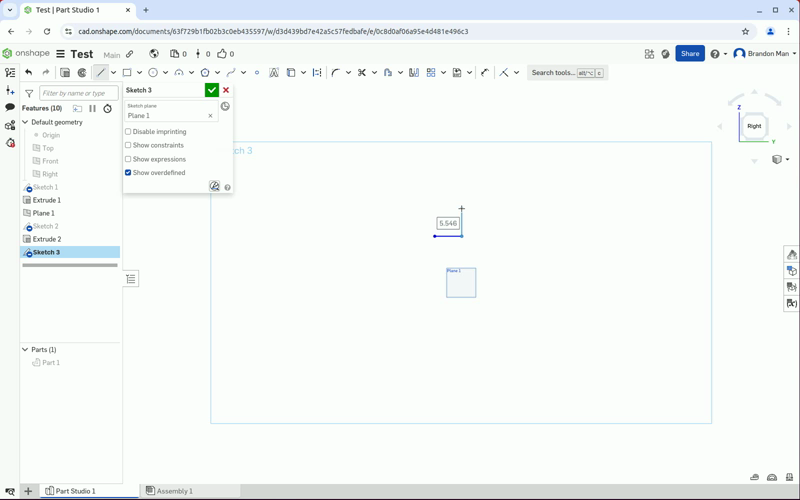
key_down(shift)
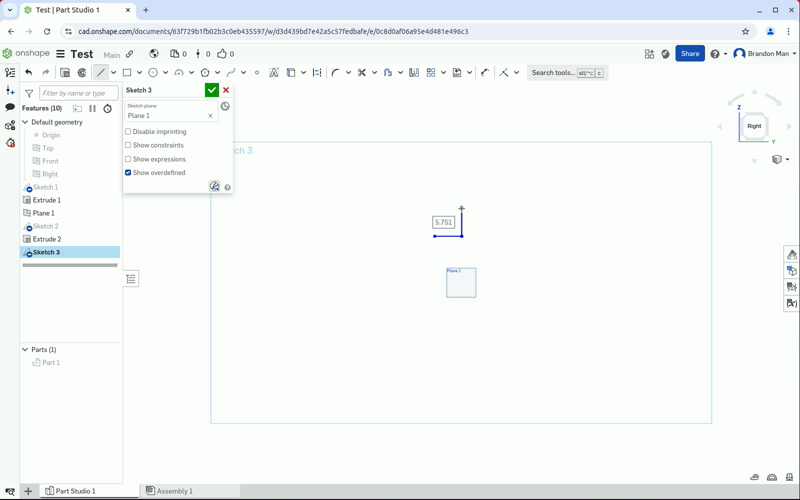
mouse_move(491, 208)
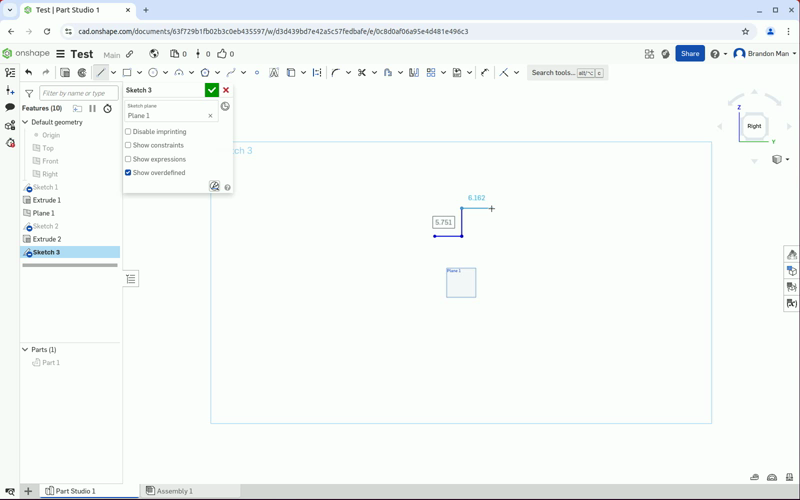
mouse_move(434, 208)
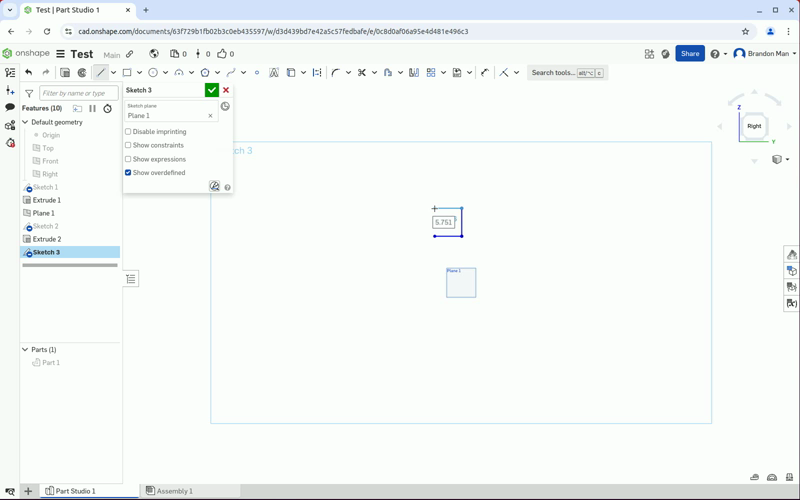
click(434, 208)
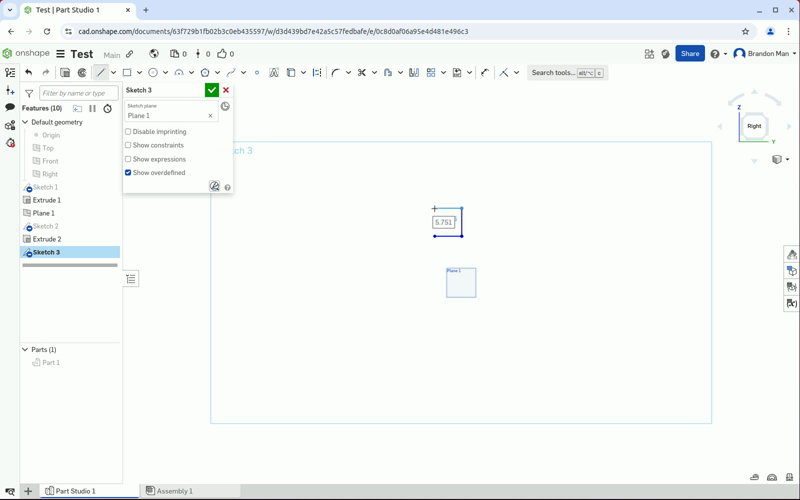
key_up(shift)
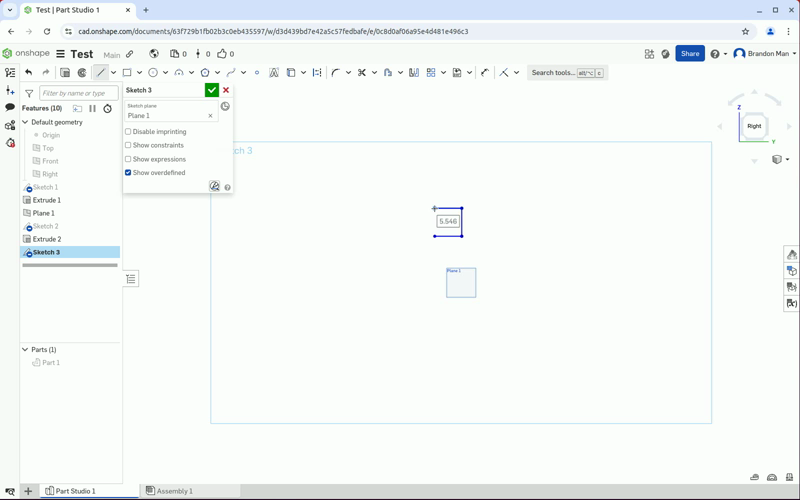
mouse_move(464, 208)
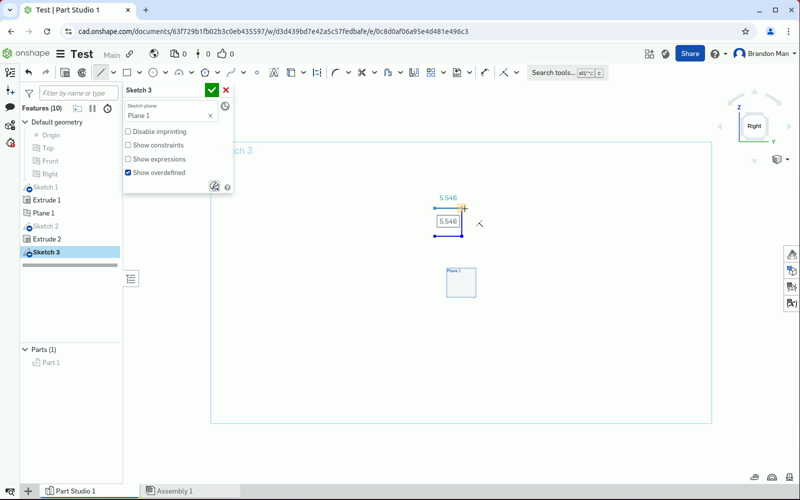
key_down(shift)
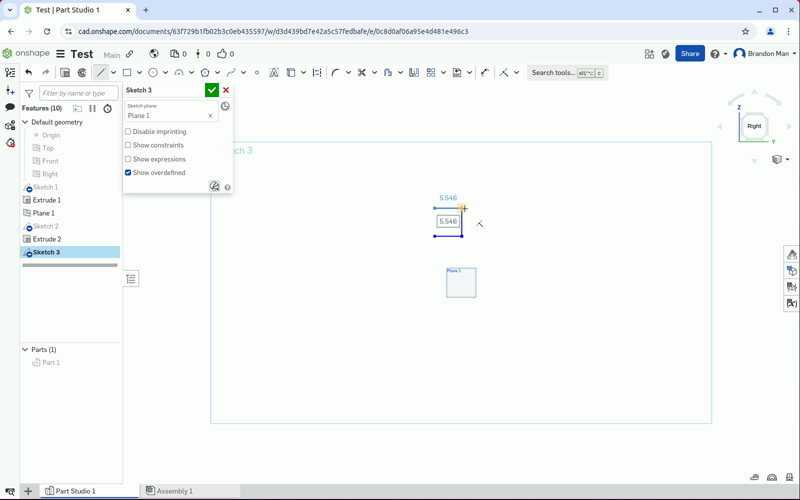
mouse_move(434, 236)
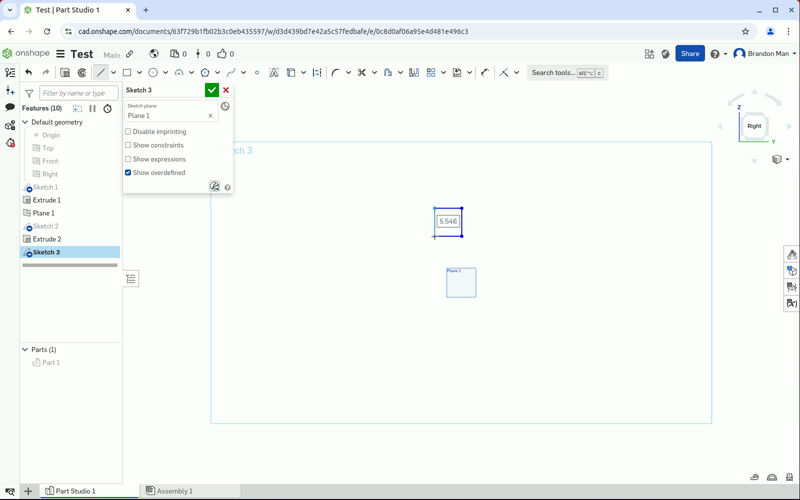
key_up(shift)
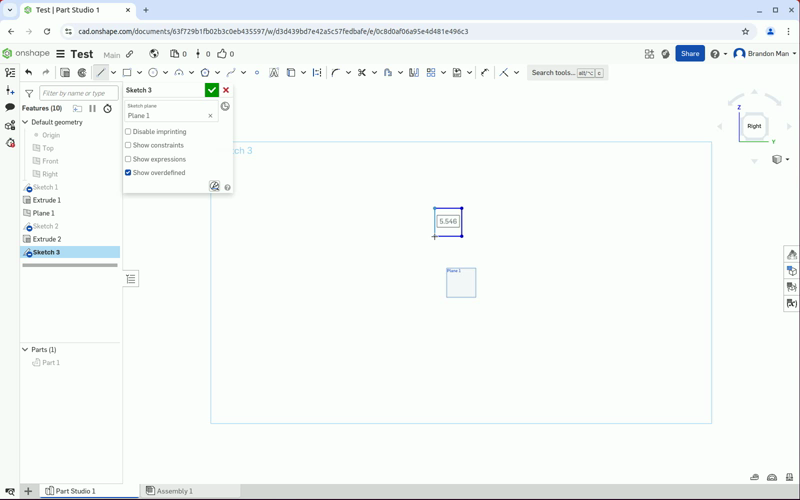
click(434, 236)
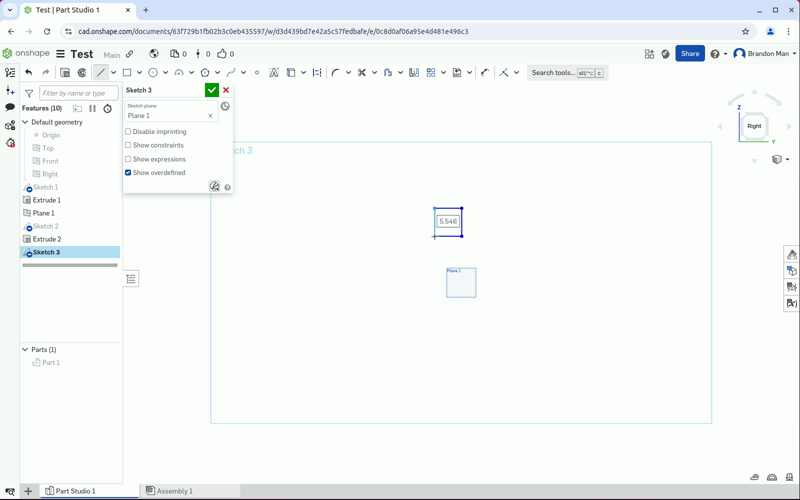
key(esc)
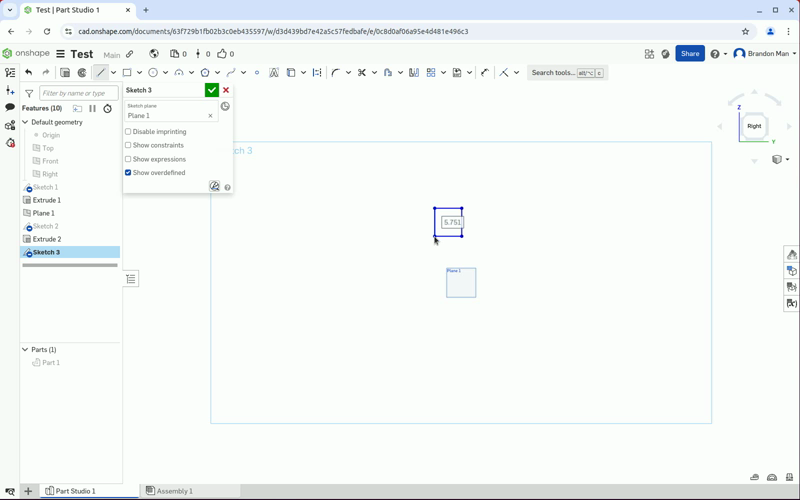
mouse_move(455, 231)
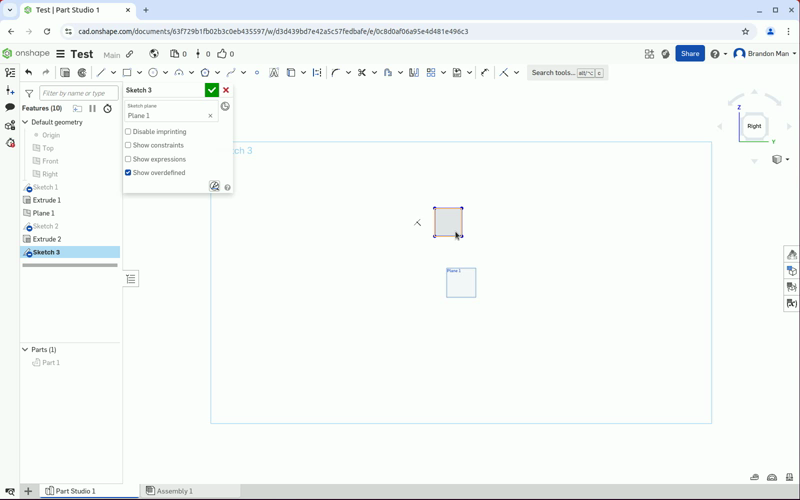
scroll(6)
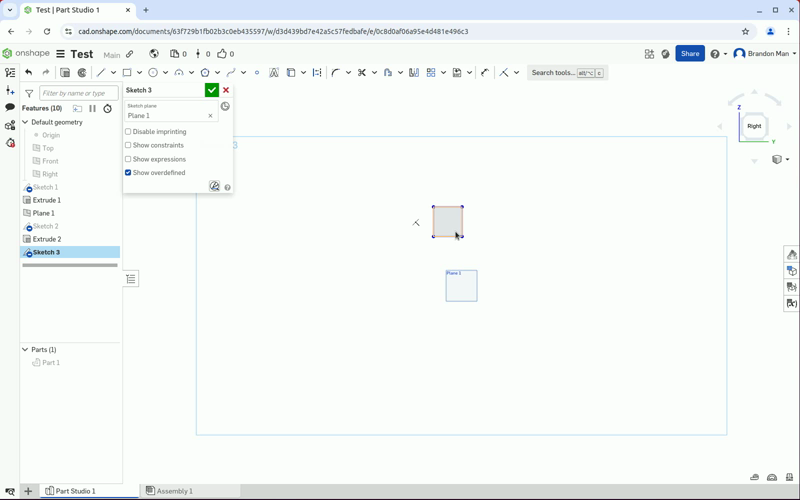
scroll(6)
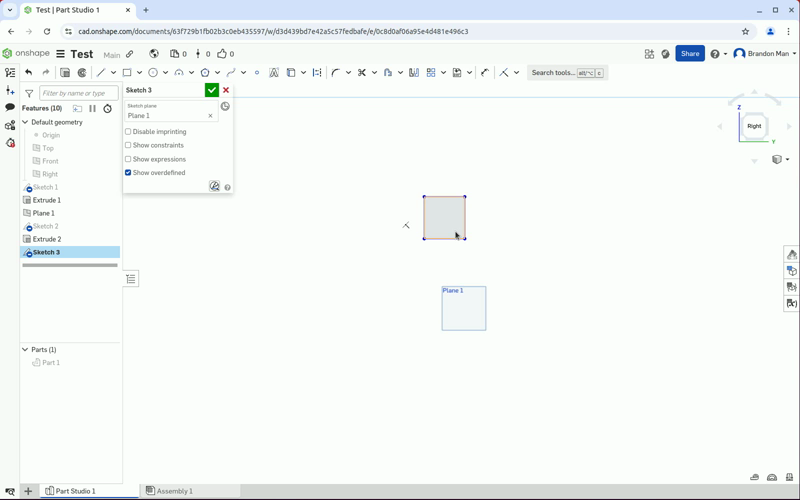
scroll(6)
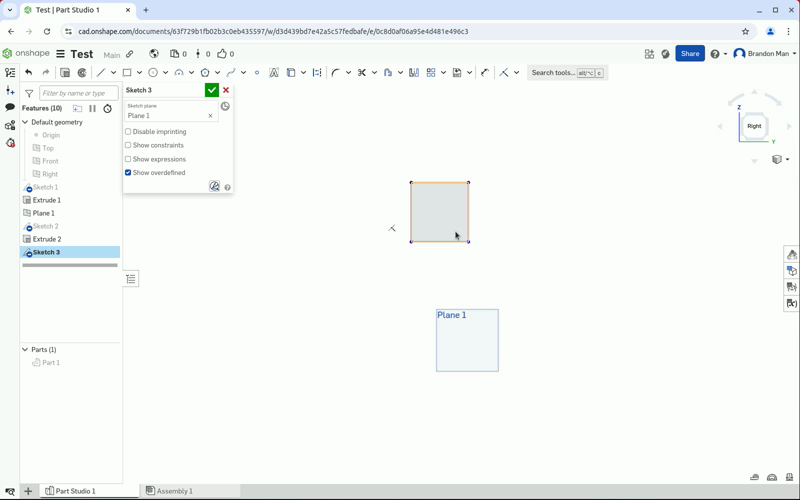
scroll(6)
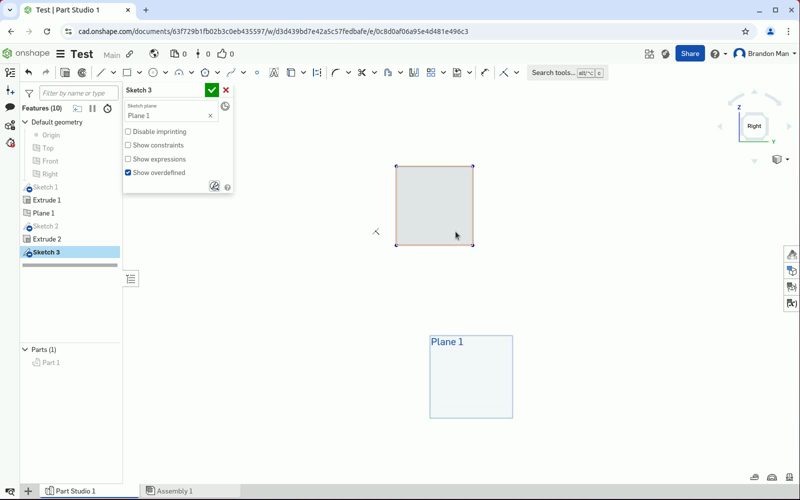
scroll(6)
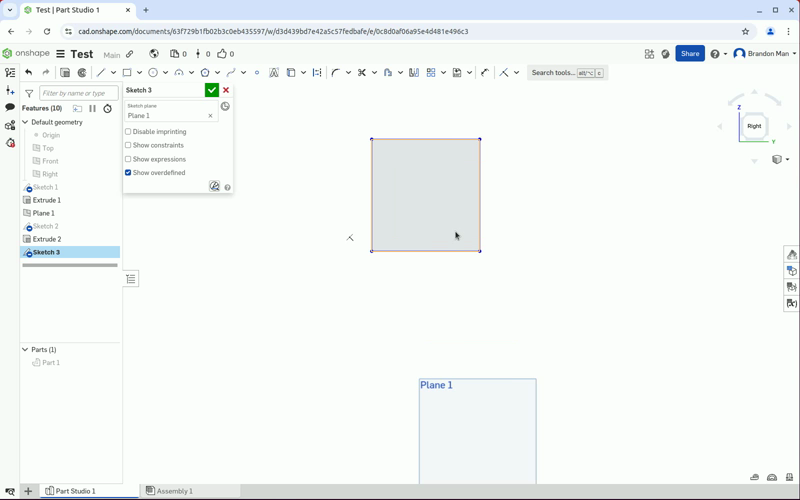
scroll(6)
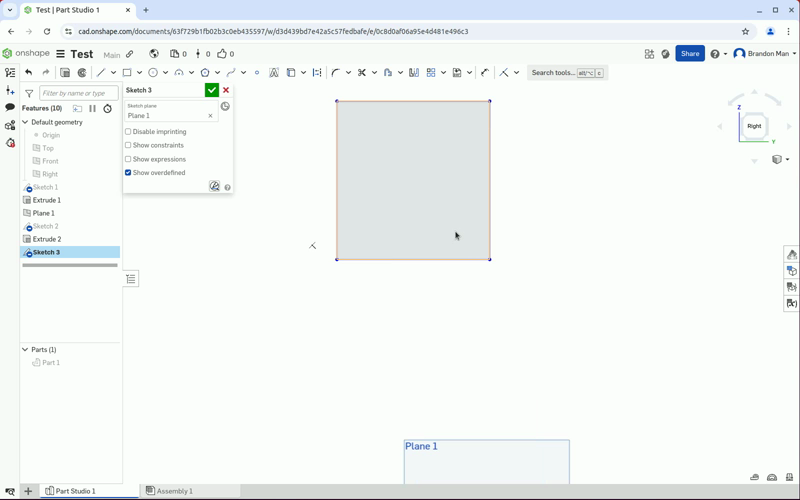
scroll(6)
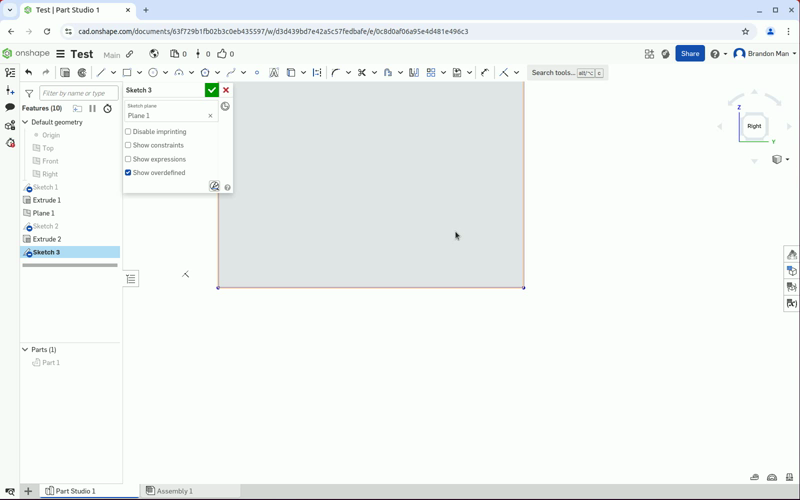
click(455, 231)
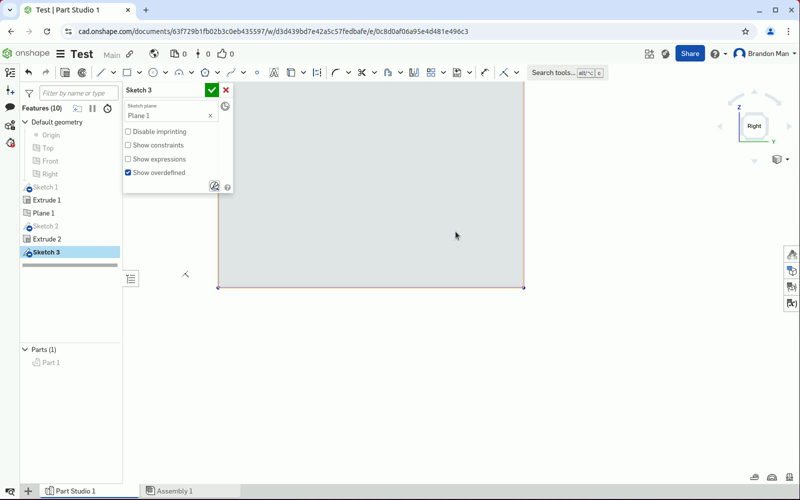
scroll(-6)
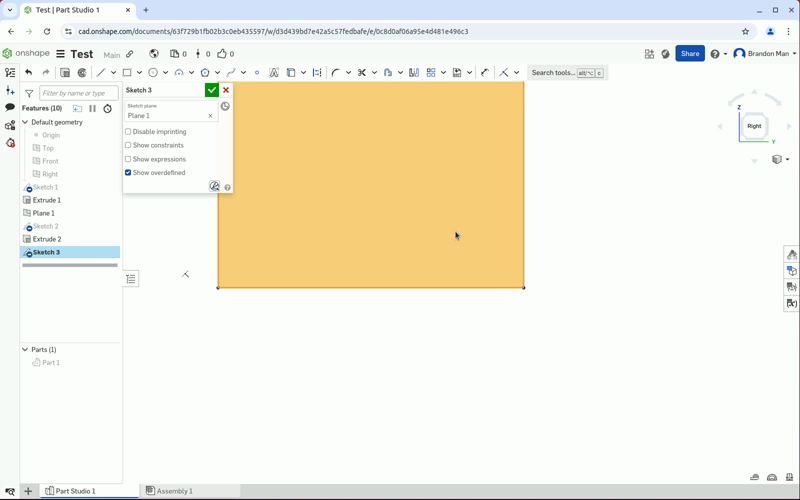
scroll(-6)
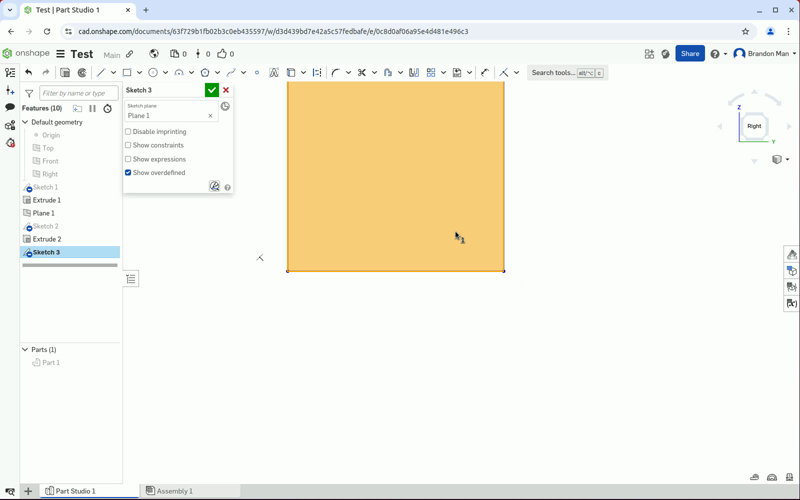
scroll(-6)
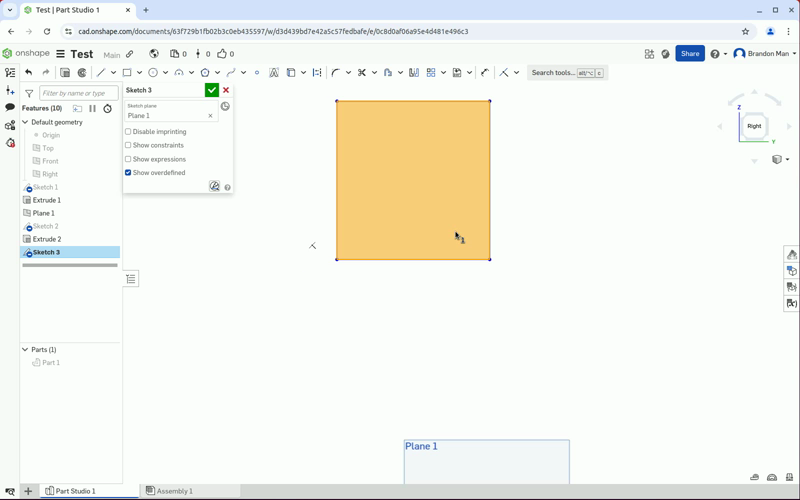
scroll(-6)
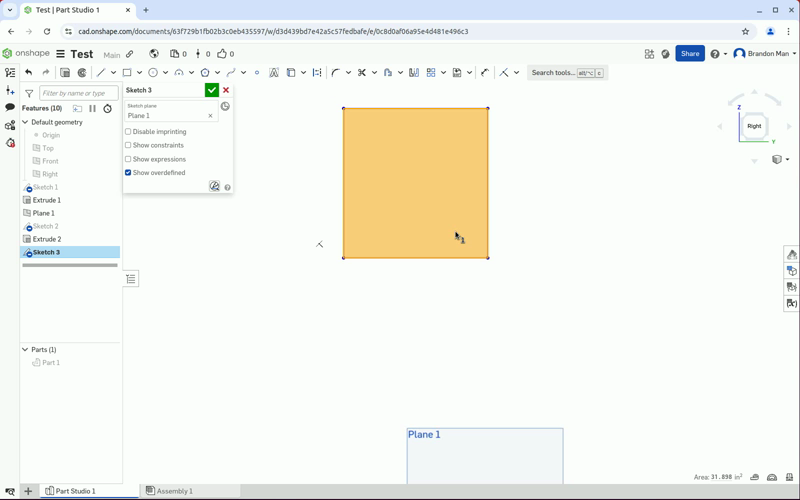
scroll(-6)
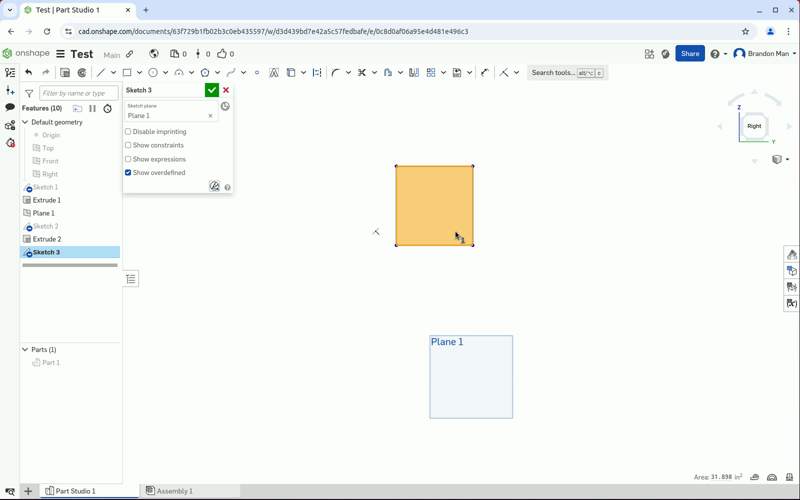
scroll(-6)
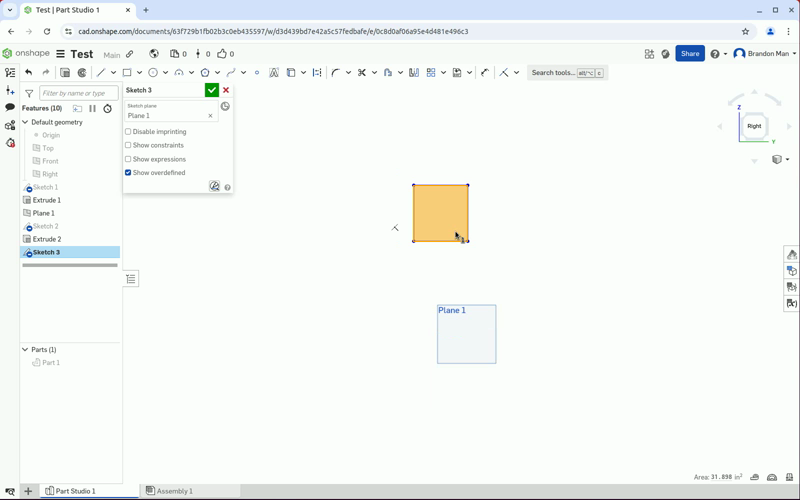
scroll(-6)
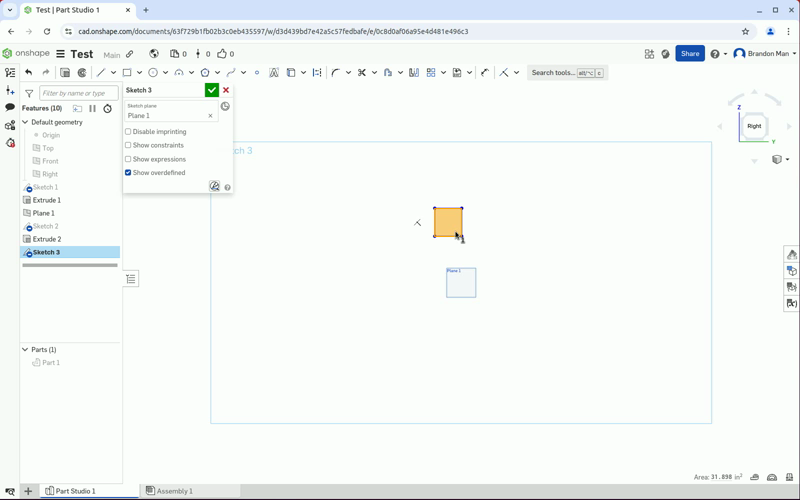
mouse_move(73, 352)
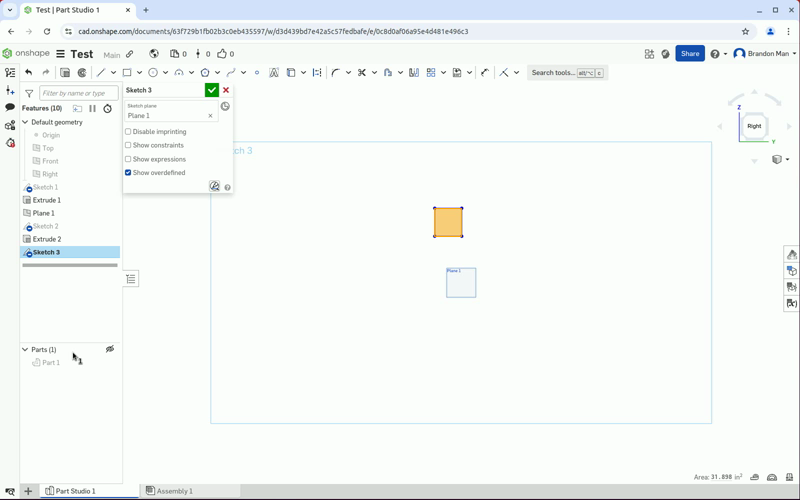
key(shift+y)
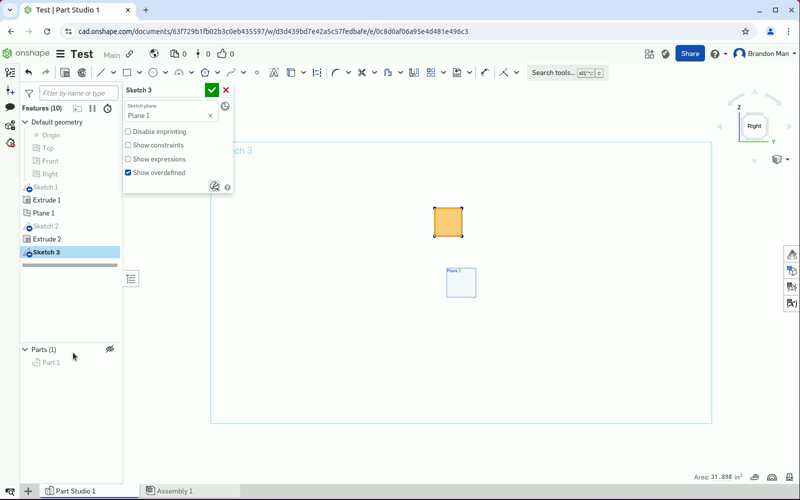
key(shift+e)
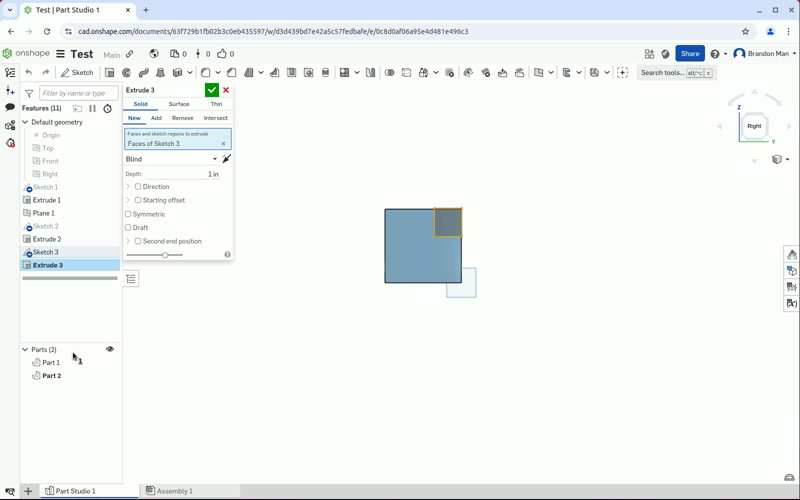
mouse_move(143, 106)
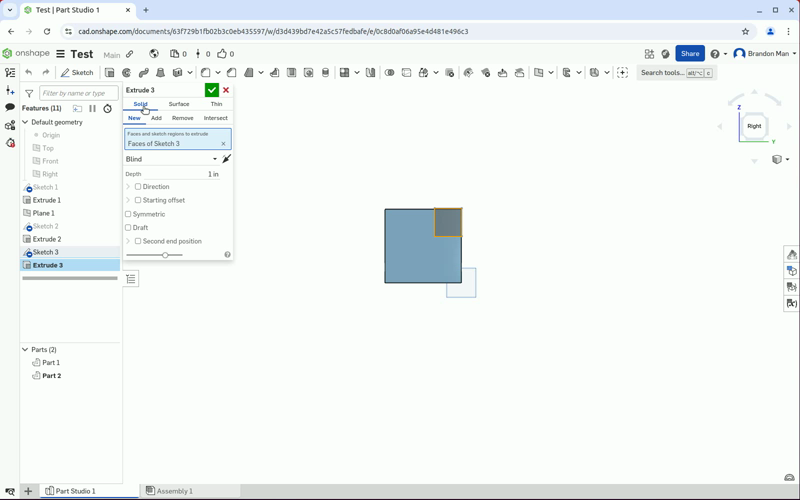
click(143, 106)
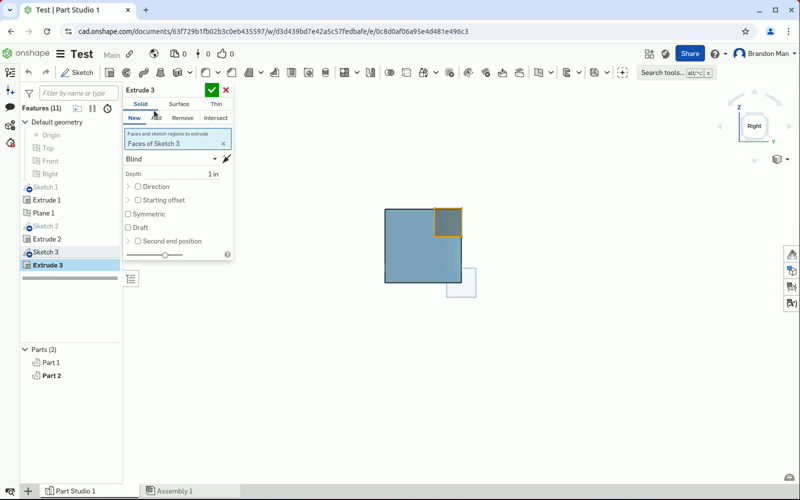
mouse_move(186, 120)
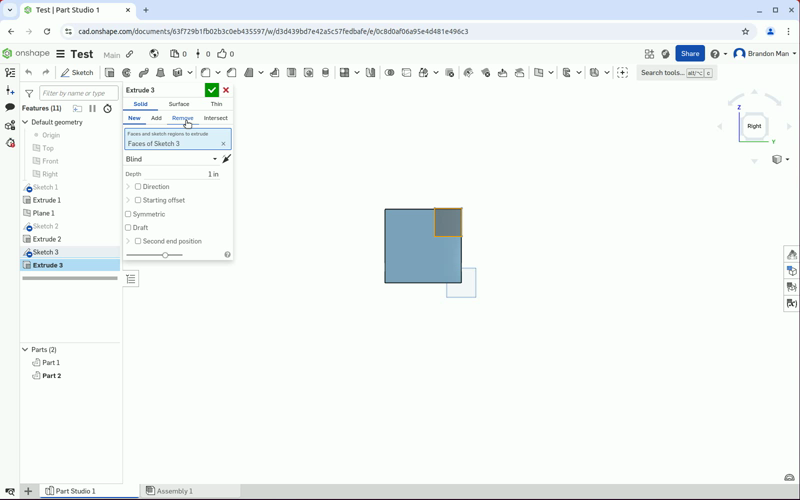
click(186, 120)
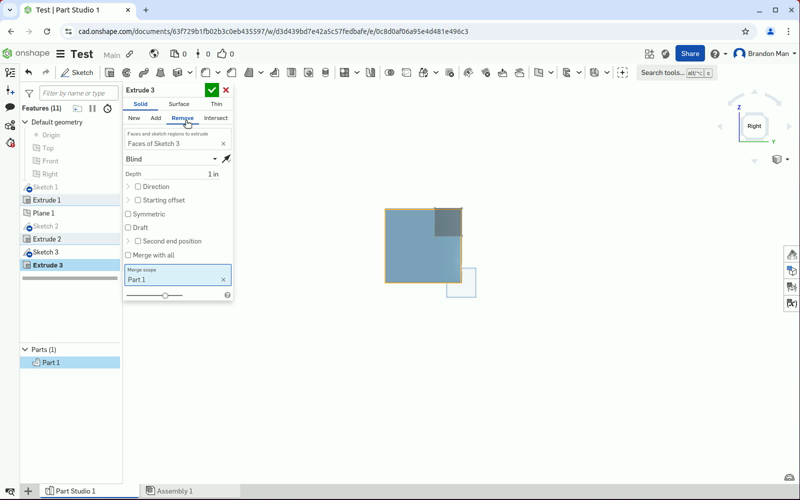
key(tab, 4)
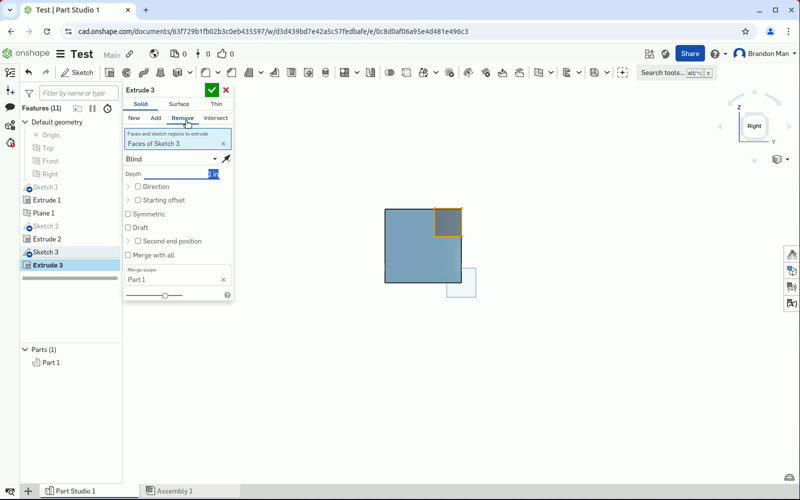
text(4.092)
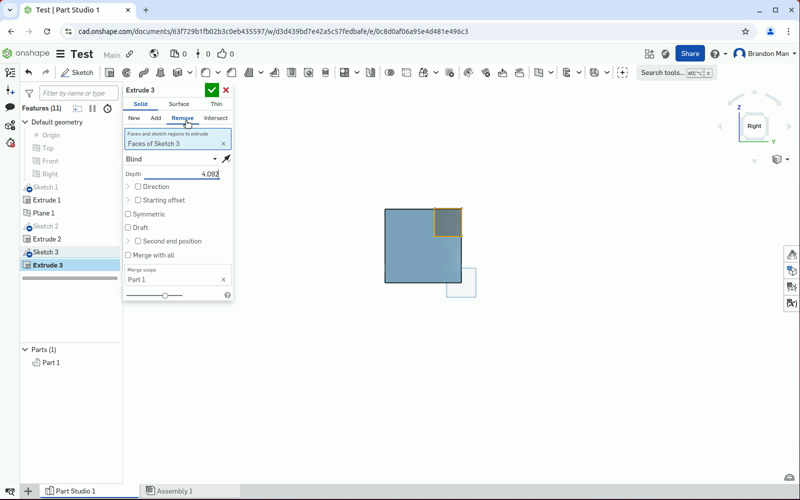
key(tab, 6)
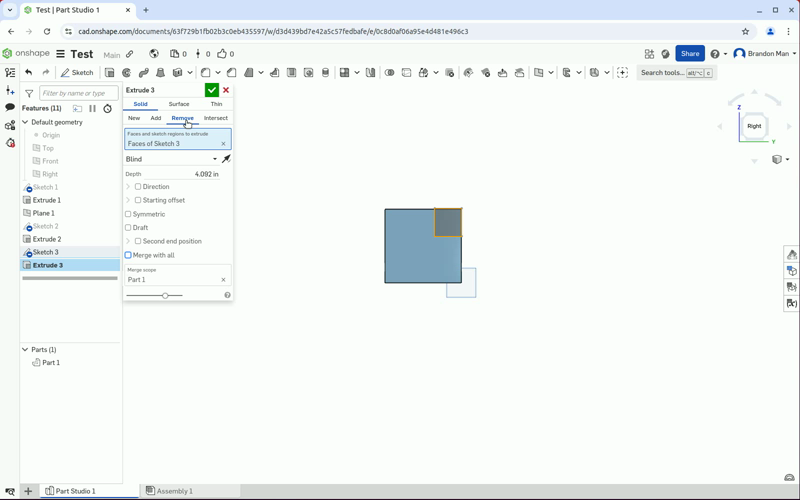
key(space)
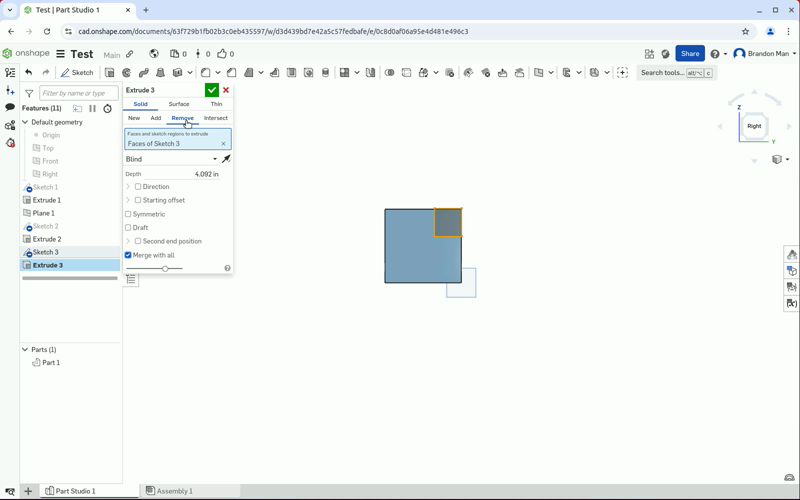
key(enter)
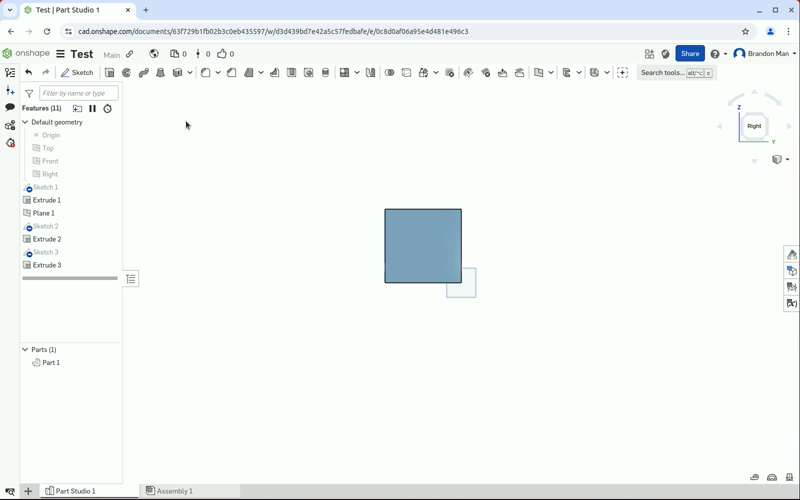
key(shift+h)
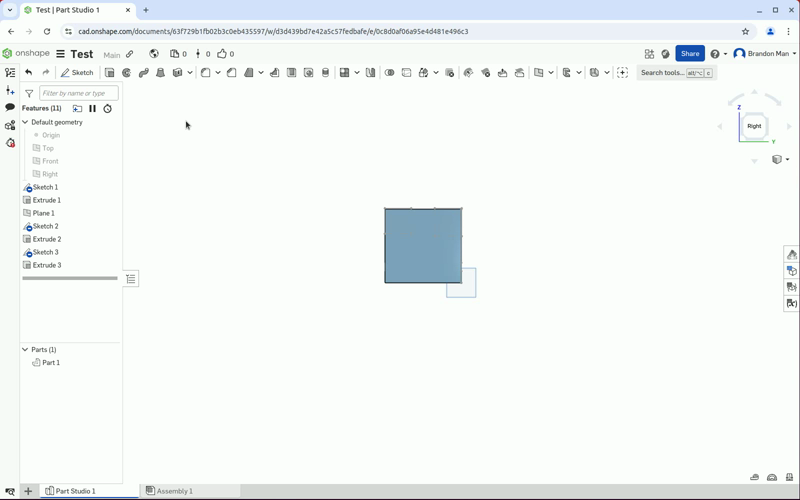
key(shift+h)
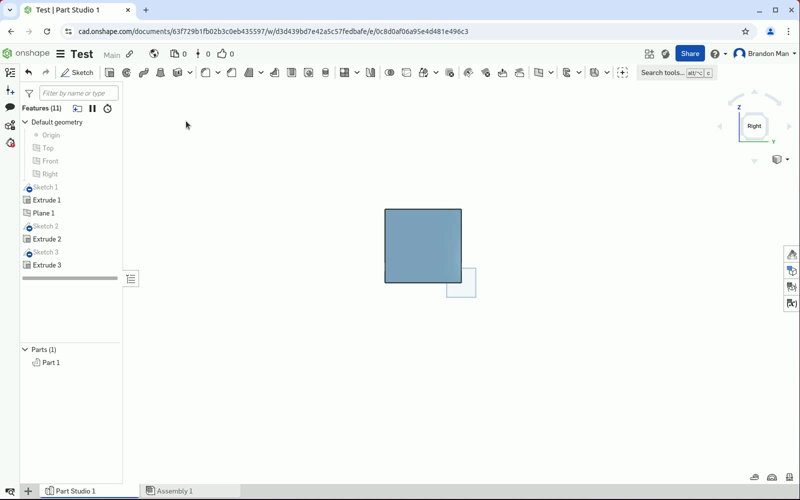
mouse_move(73, 189)
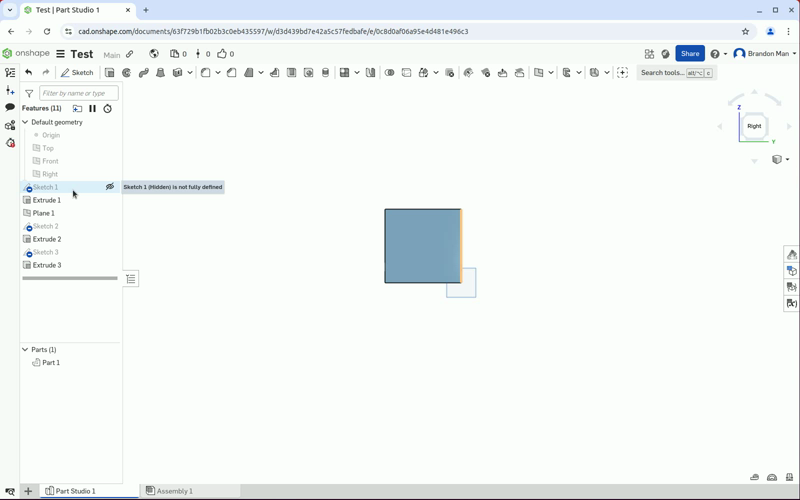
click(73, 189)
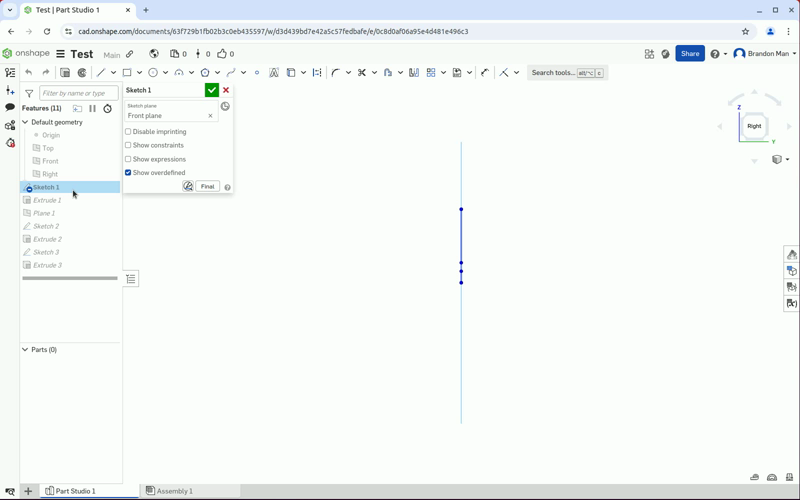
mouse_move(229, 92)
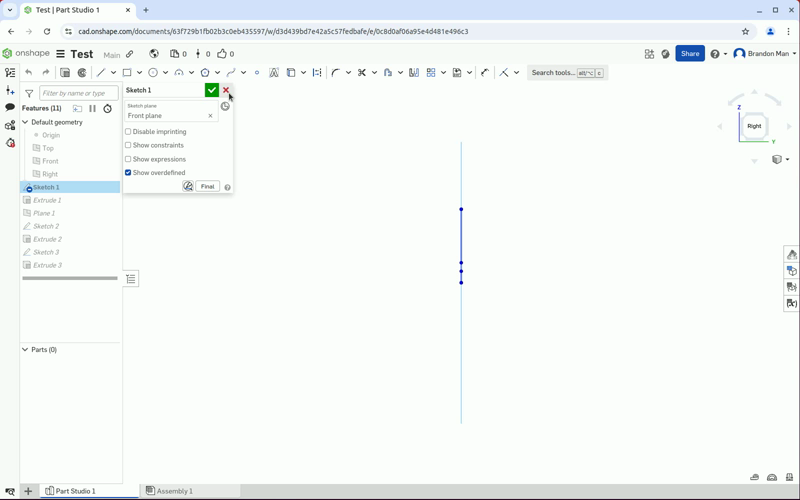
click(229, 92)
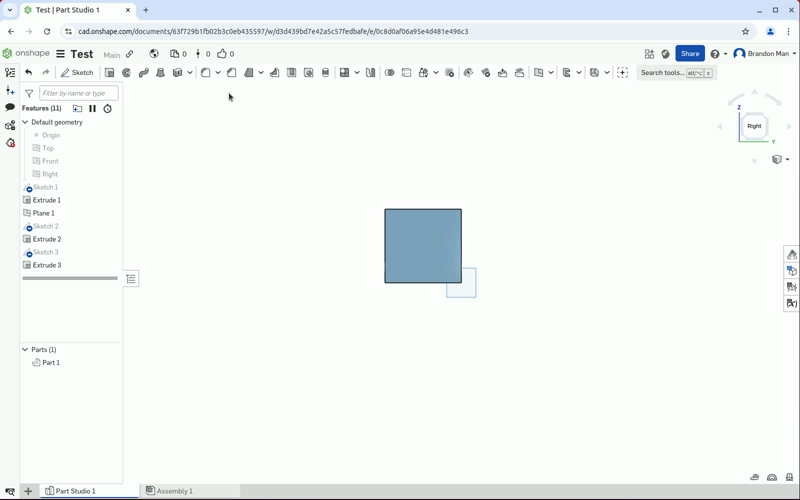
mouse_move(541, 75)
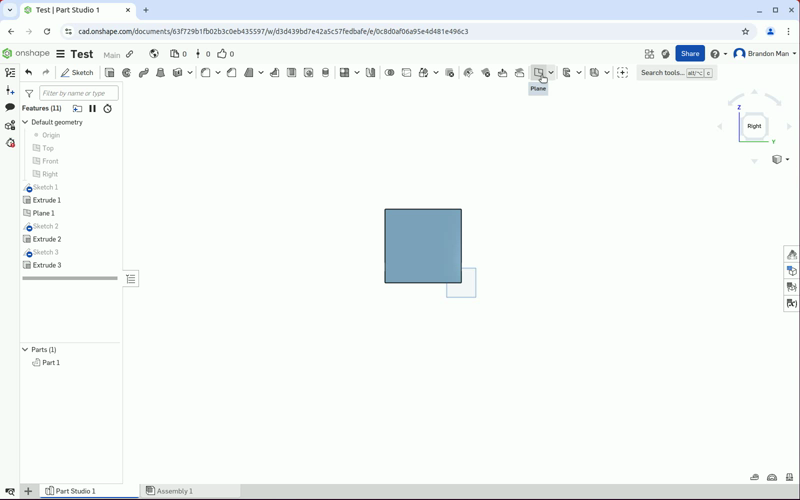
click(541, 75)
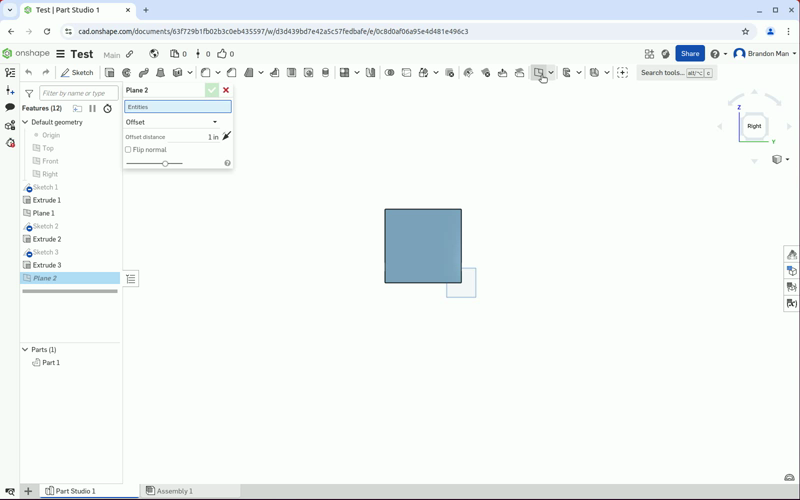
mouse_move(73, 176)
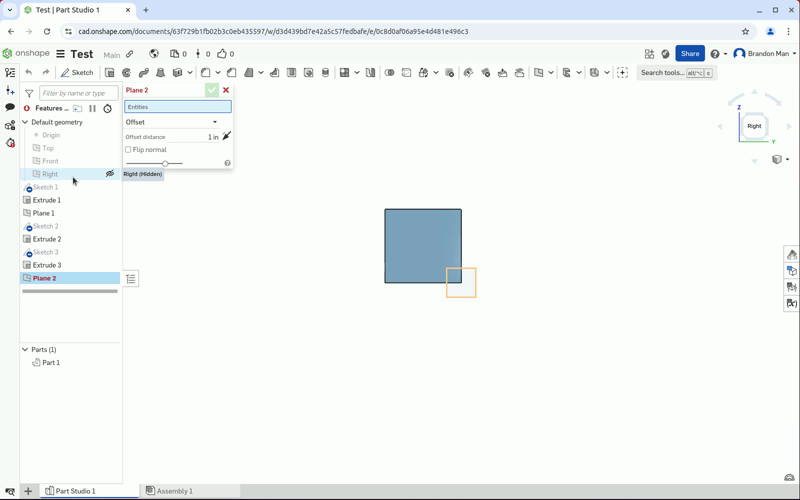
click(73, 176)
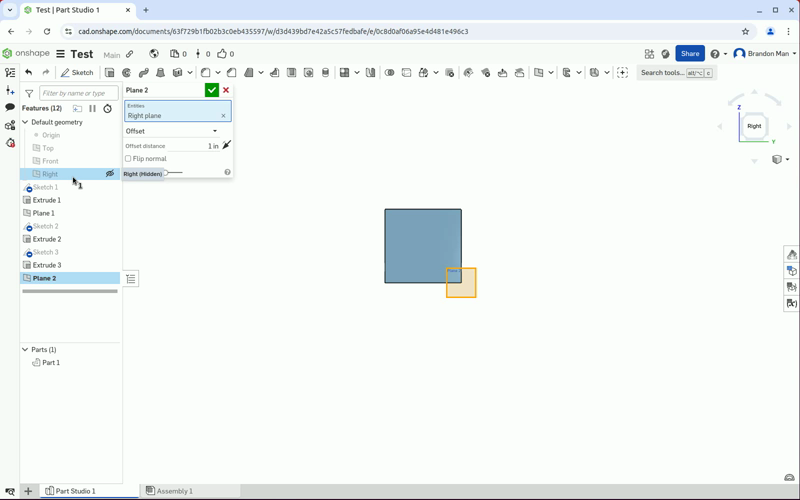
key(tab, 2)
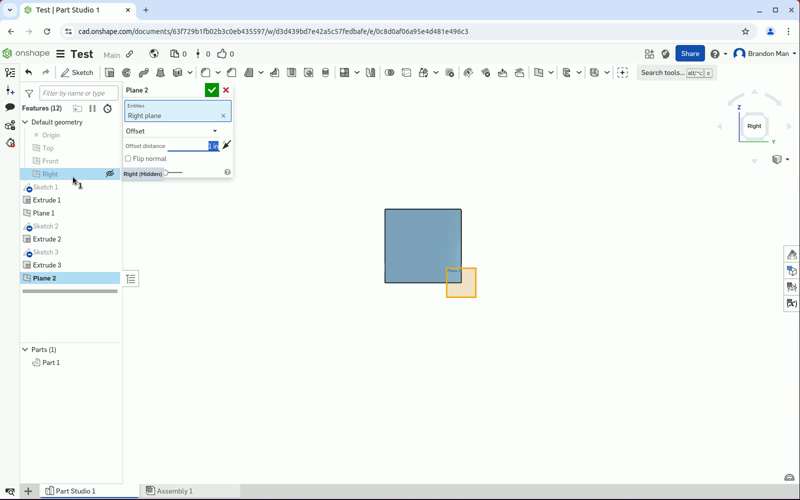
text(4.098)
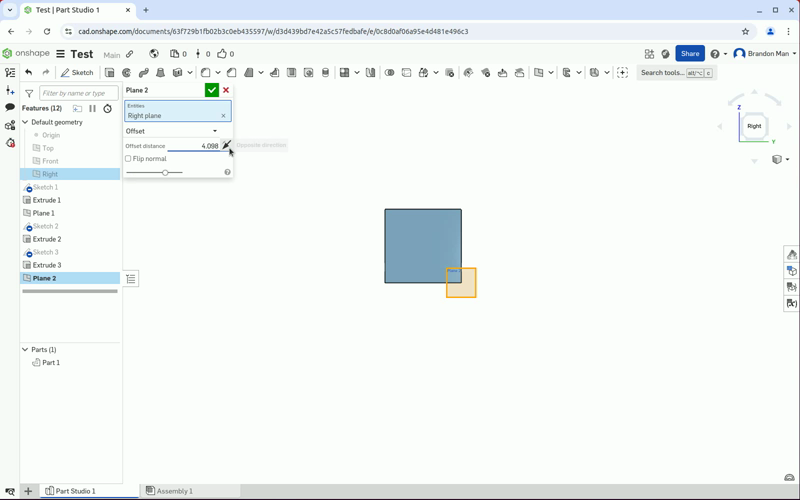
mouse_move(229, 147)
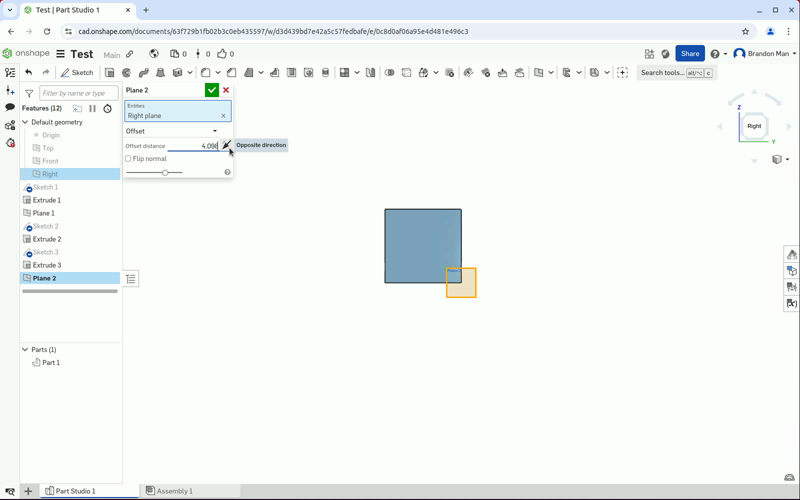
click(229, 147)
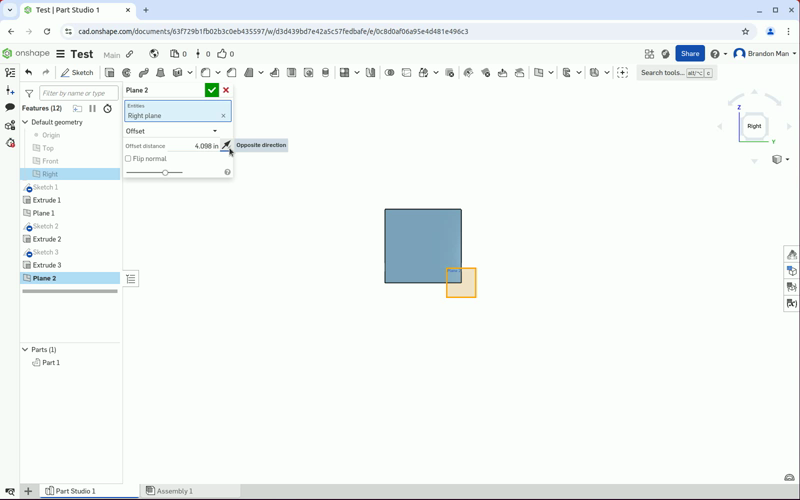
key(enter, 2)
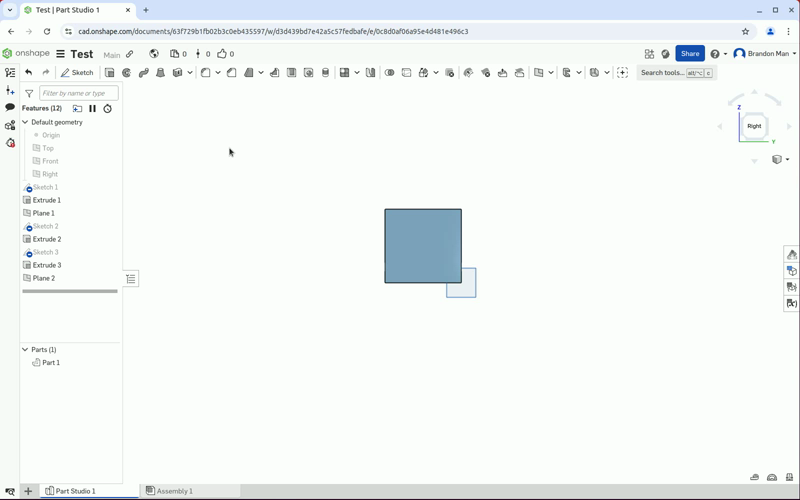
key(shift+s)
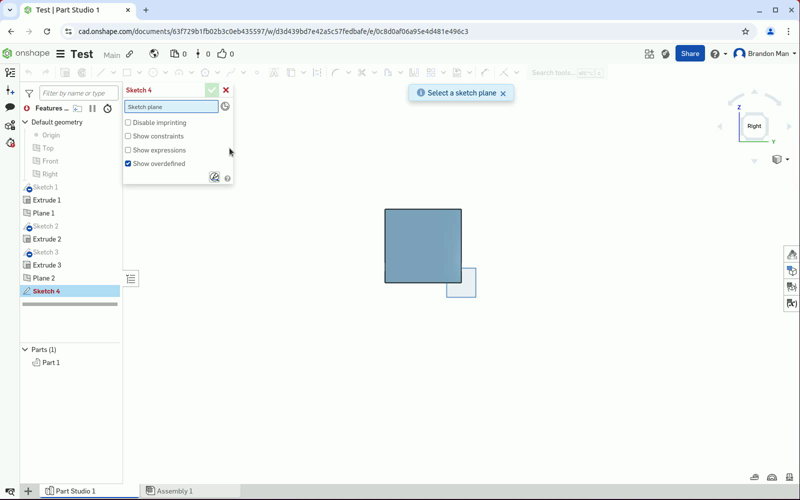
mouse_move(73, 280)
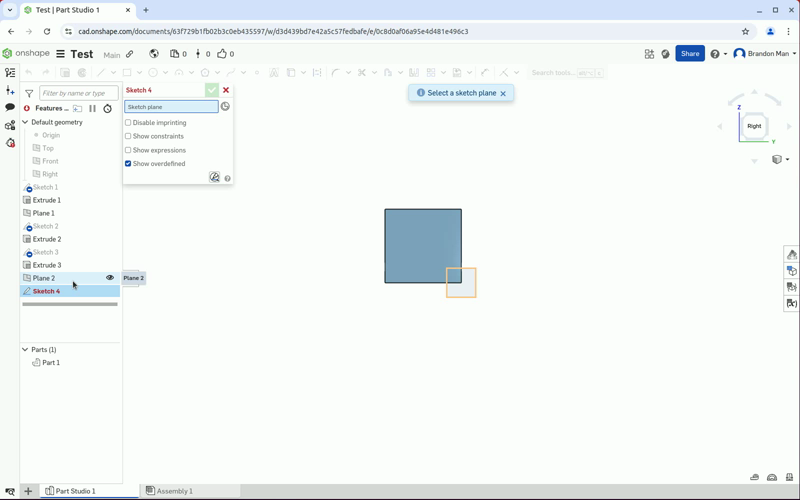
click(73, 280)
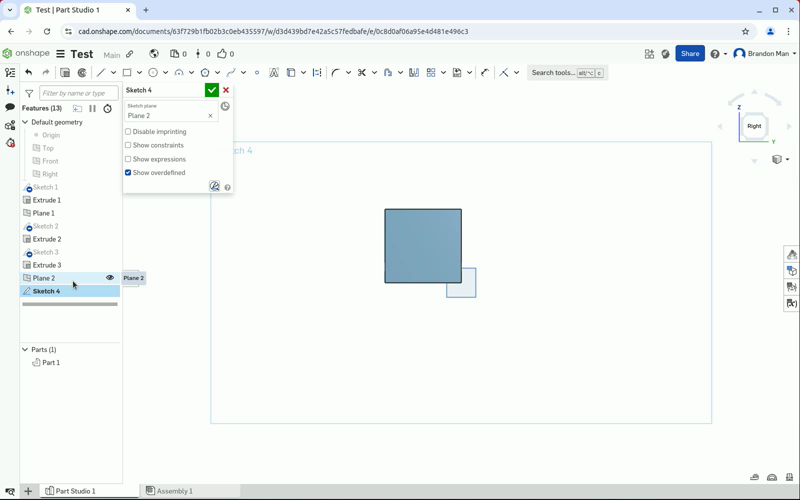
mouse_move(73, 352)
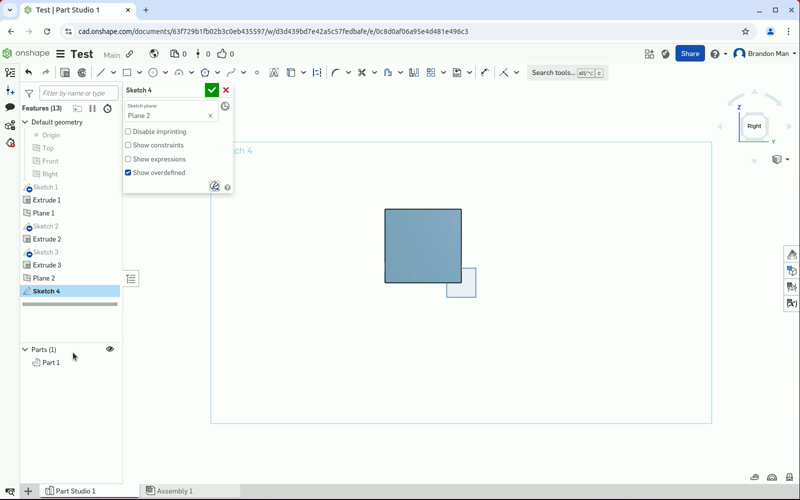
key(y)
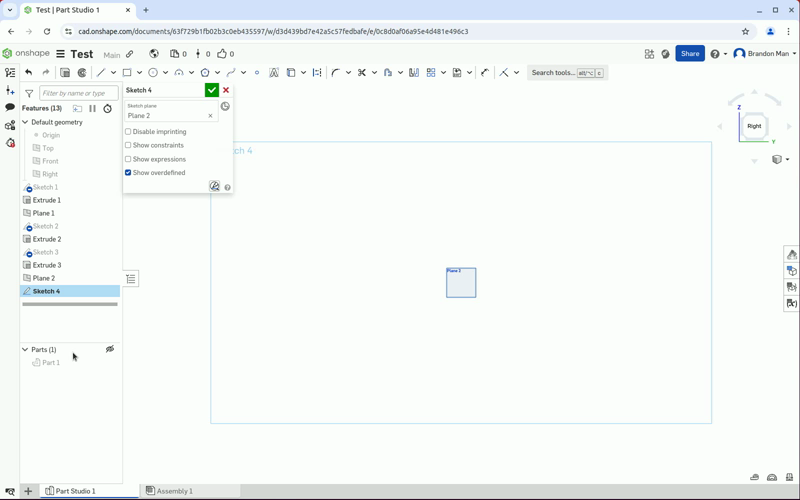
key(l)
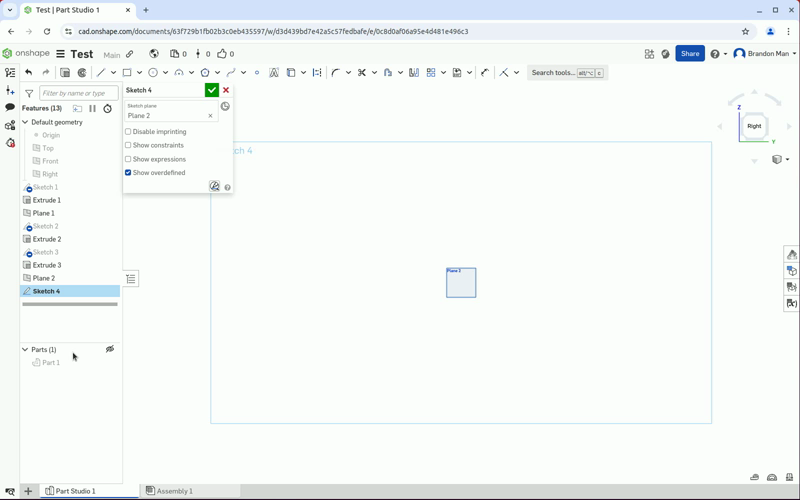
key_down(shift)
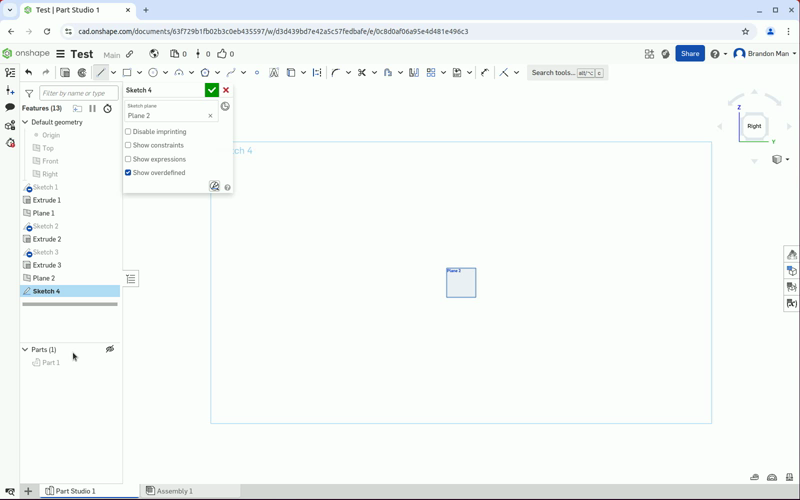
mouse_move(409, 233)
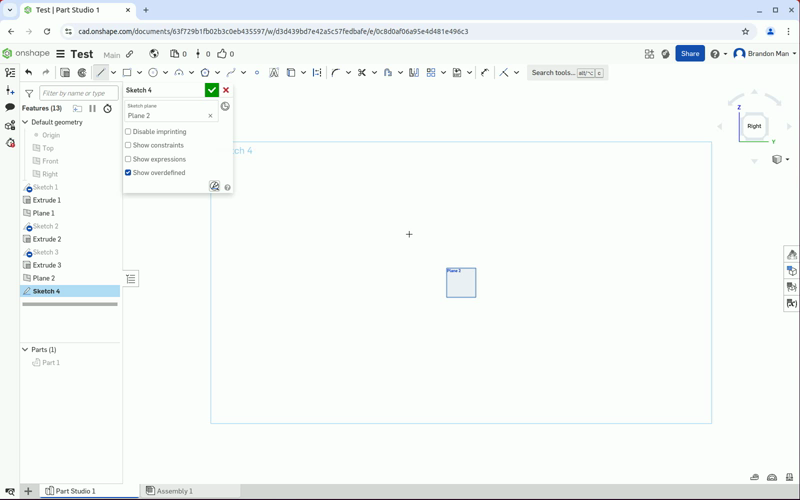
click(409, 233)
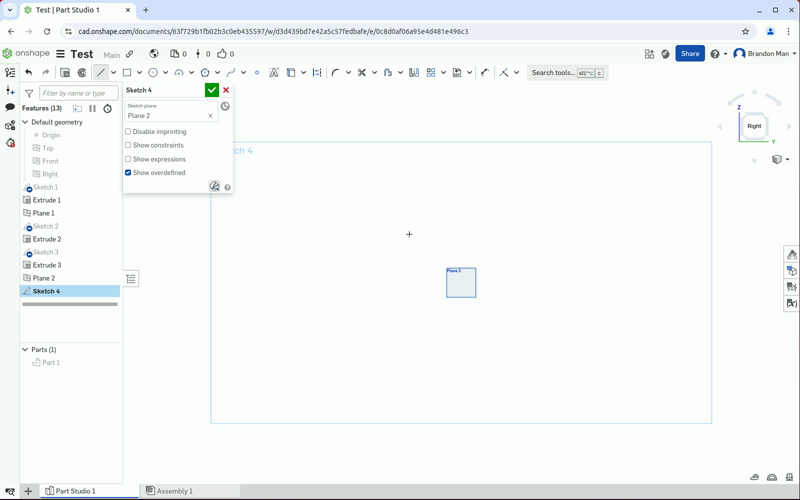
key_up(shift)
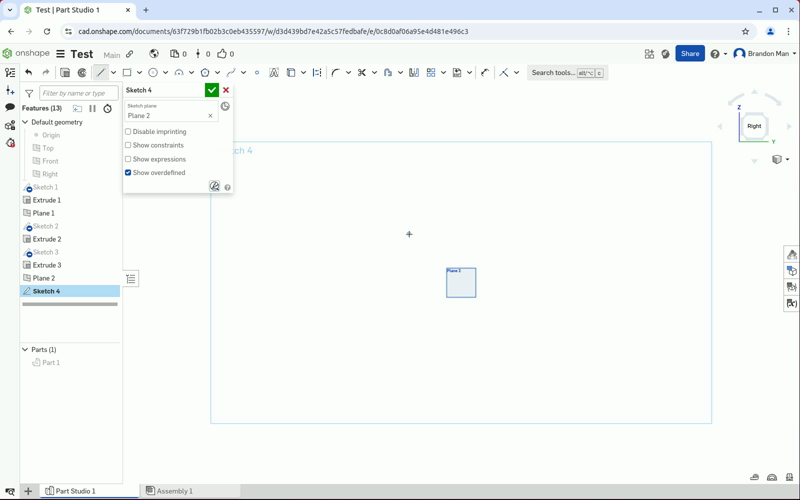
key_down(shift)
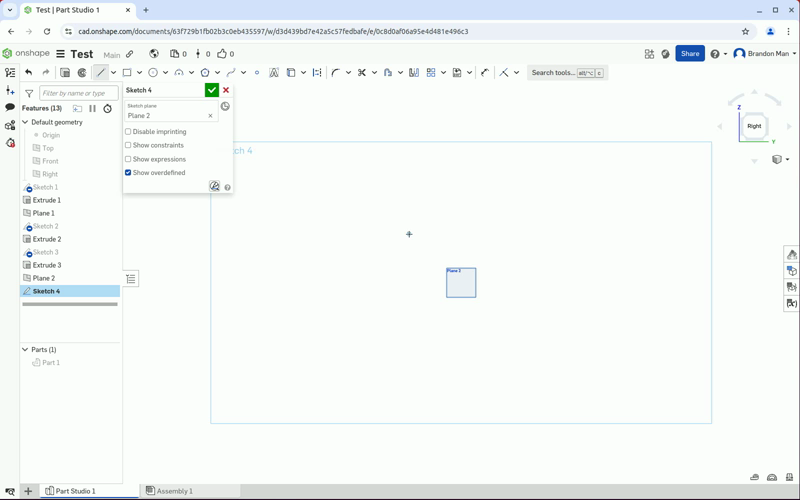
mouse_move(439, 233)
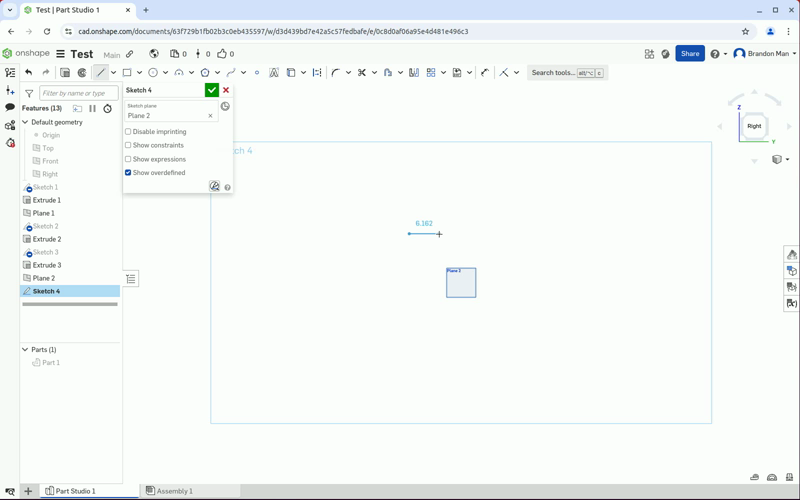
mouse_move(435, 233)
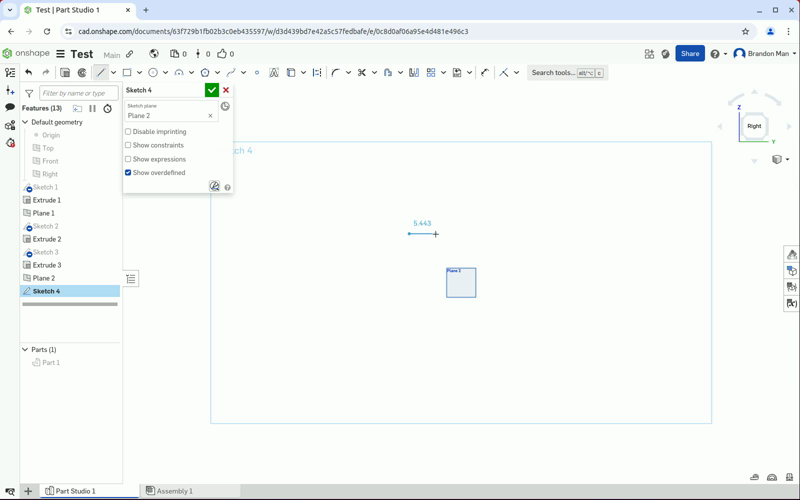
click(435, 233)
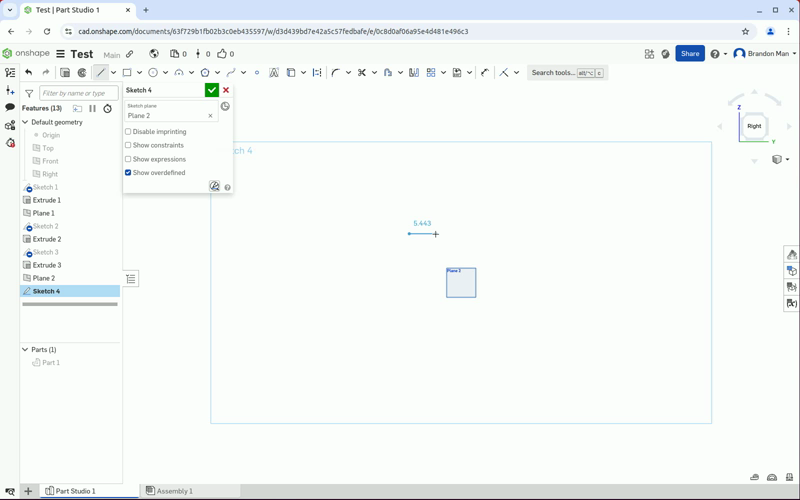
key_up(shift)
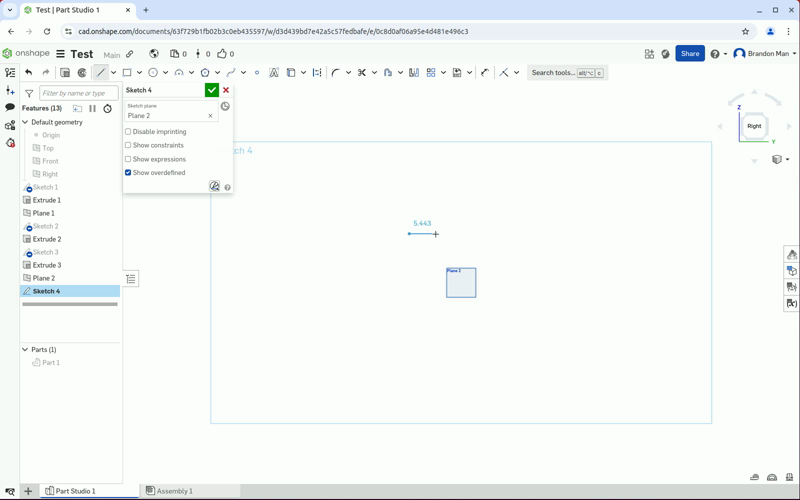
key_down(shift)
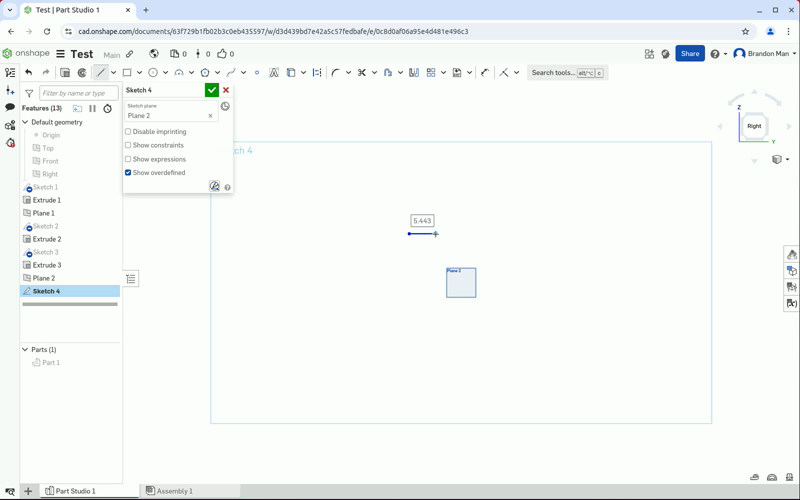
mouse_move(465, 233)
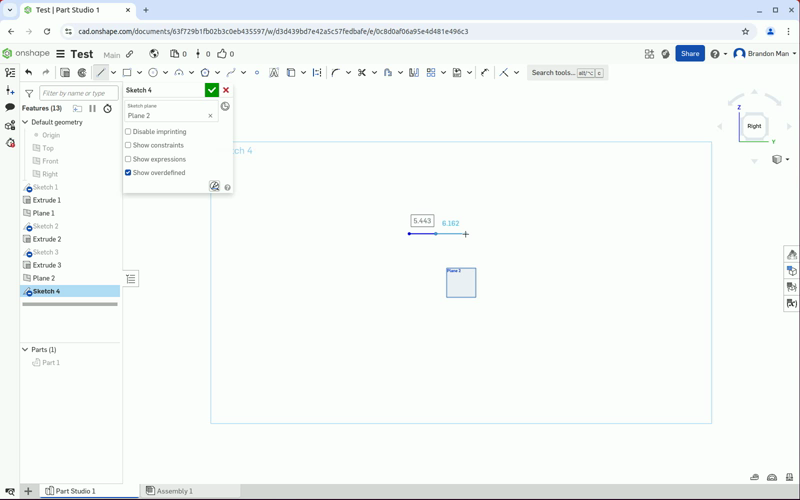
mouse_move(435, 208)
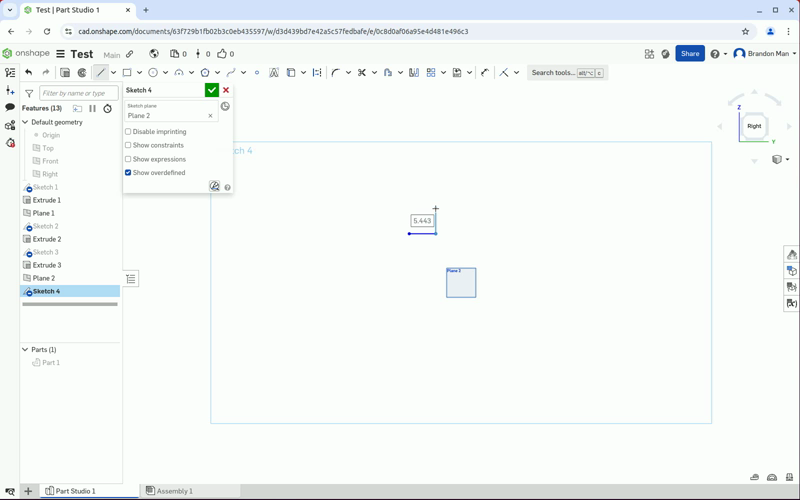
click(435, 208)
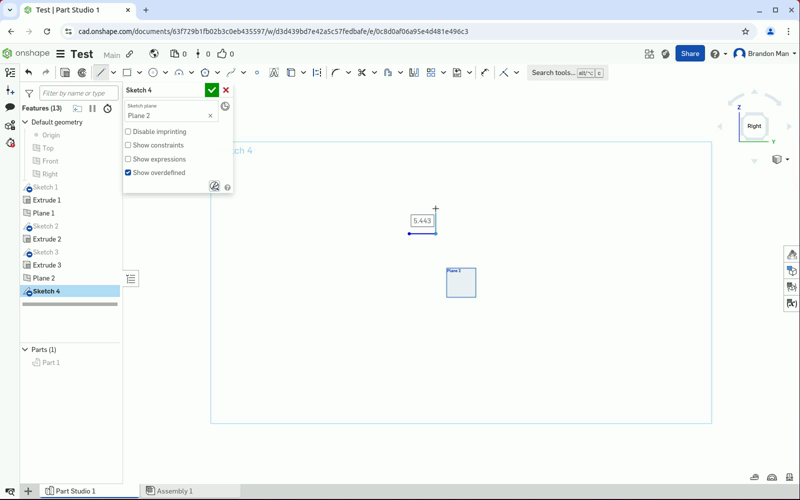
key_up(shift)
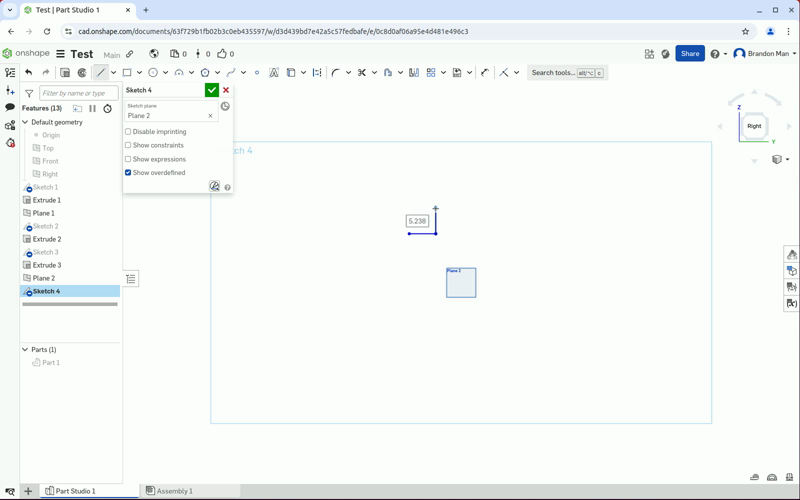
key_down(shift)
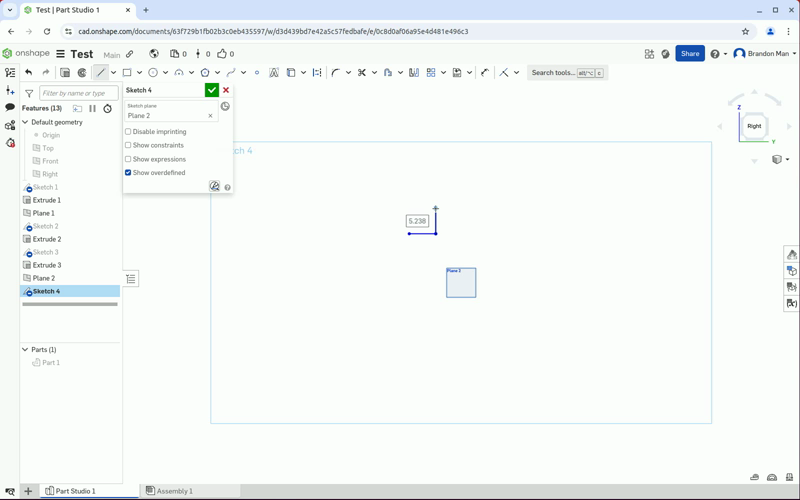
mouse_move(465, 208)
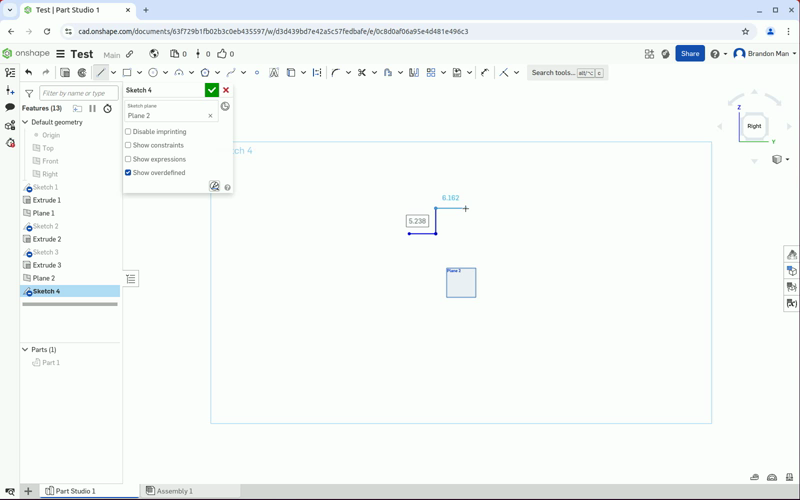
mouse_move(409, 208)
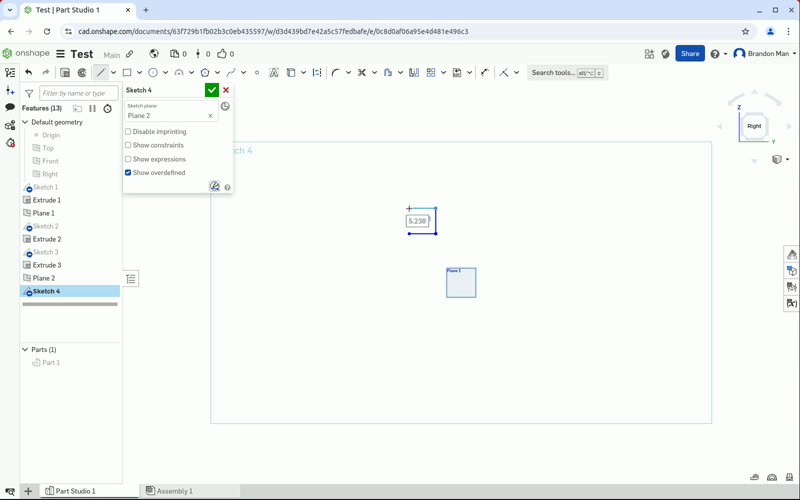
click(409, 208)
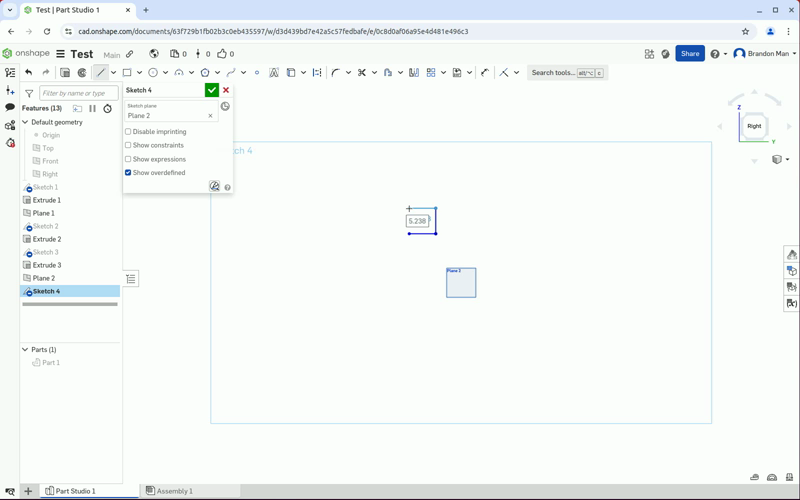
key_up(shift)
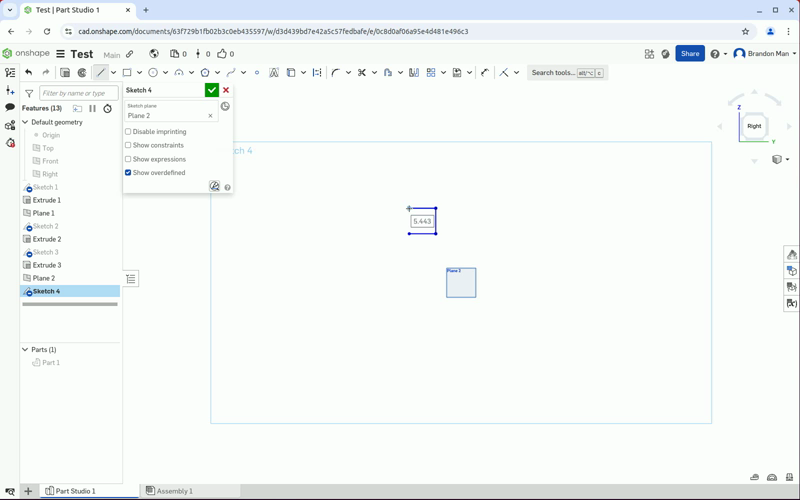
mouse_move(439, 208)
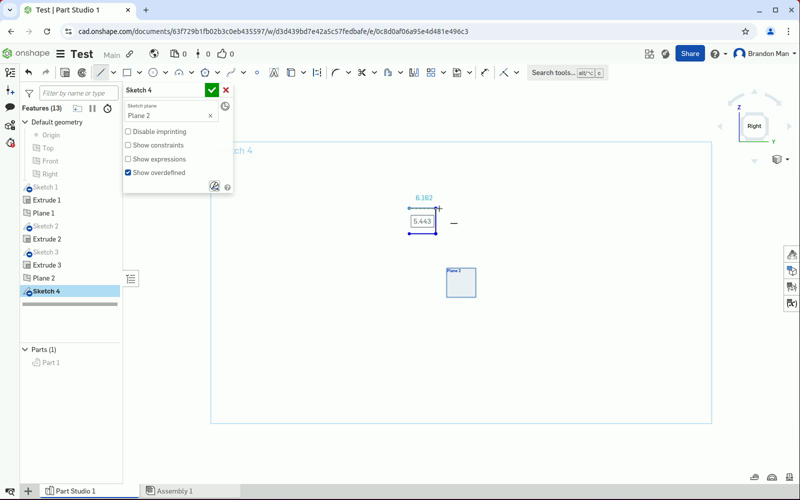
key_down(shift)
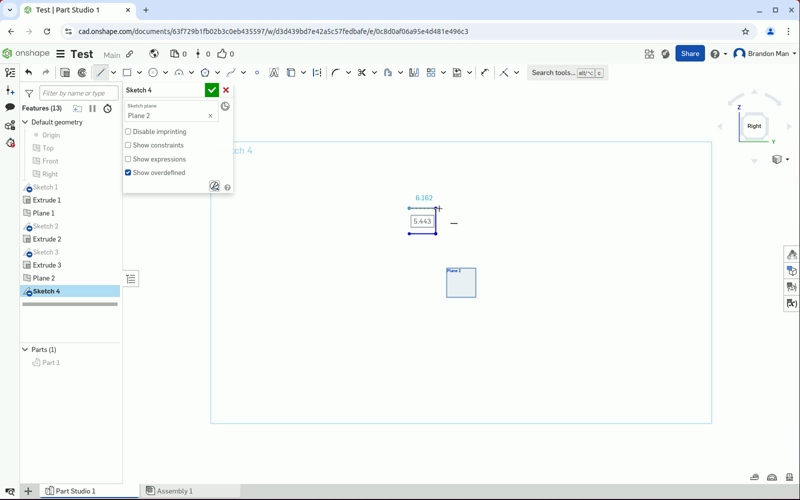
mouse_move(409, 233)
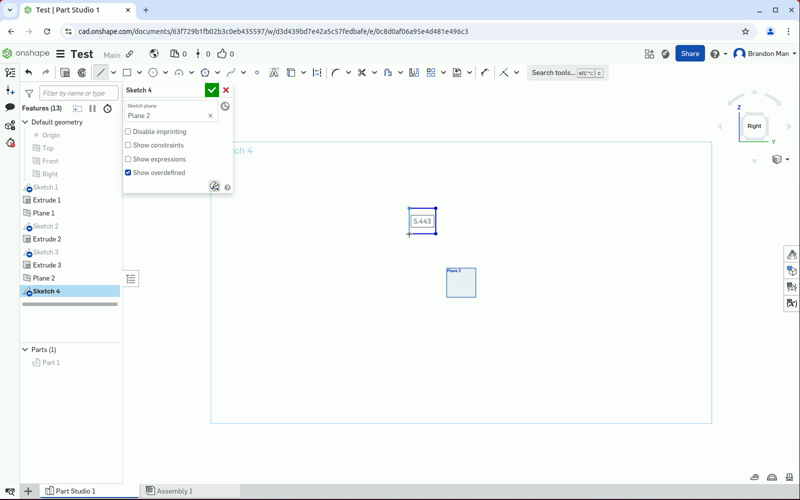
key_up(shift)
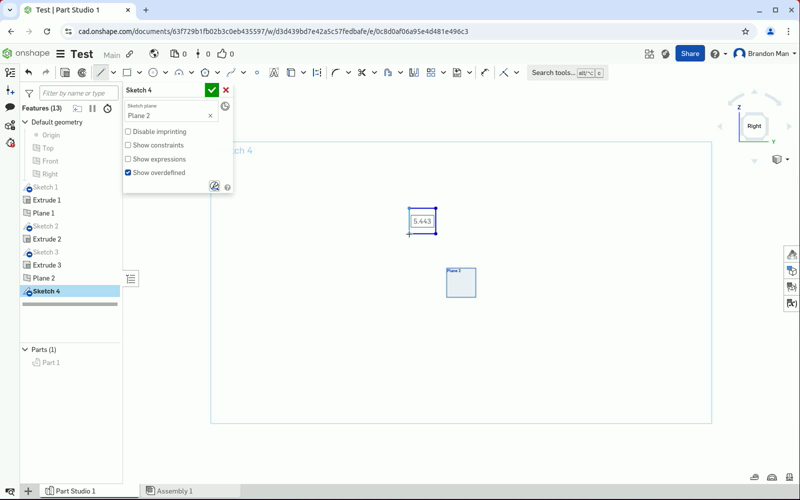
click(409, 233)
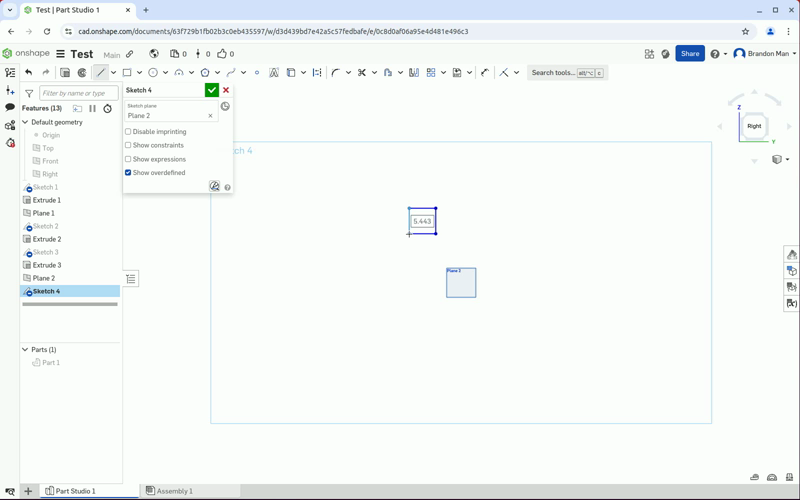
key(esc)
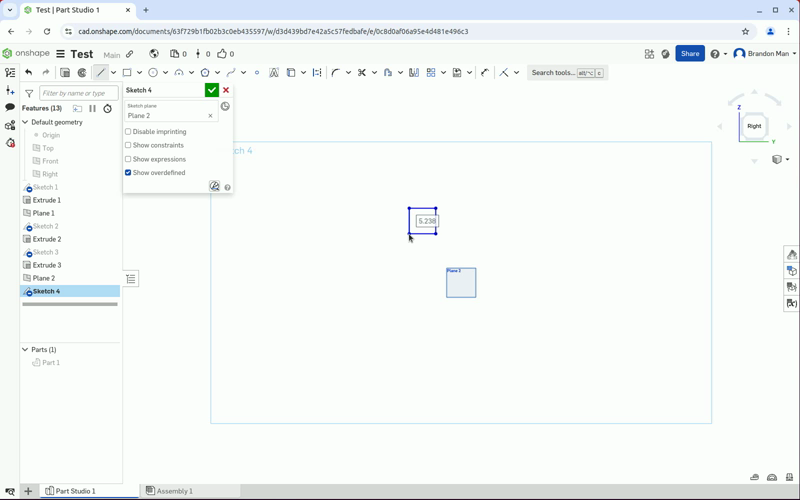
mouse_move(422, 208)
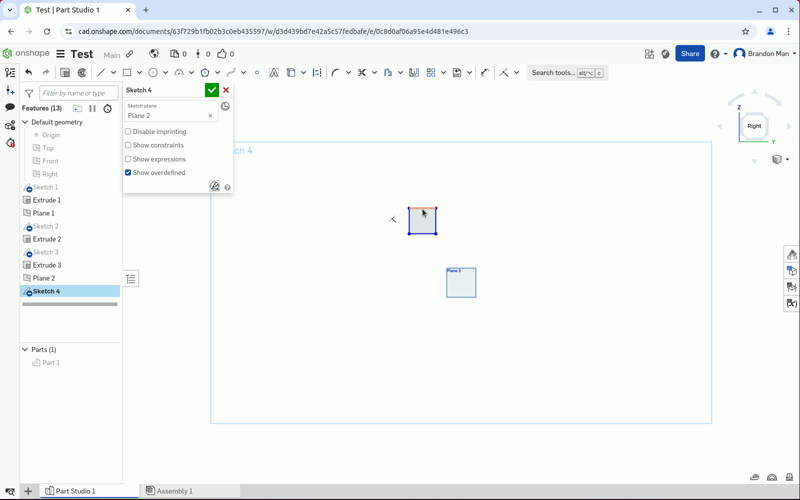
scroll(6)
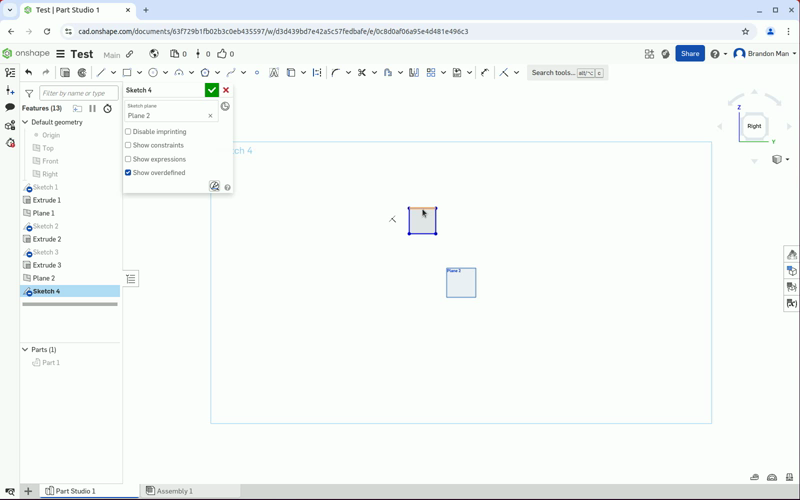
scroll(6)
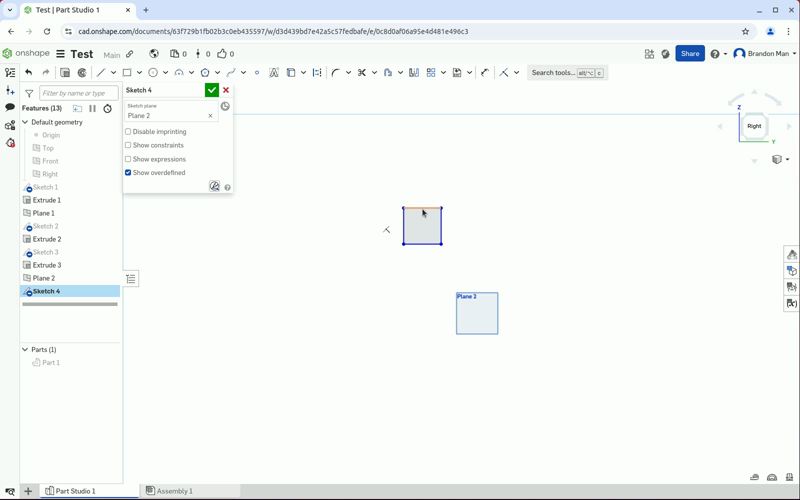
scroll(6)
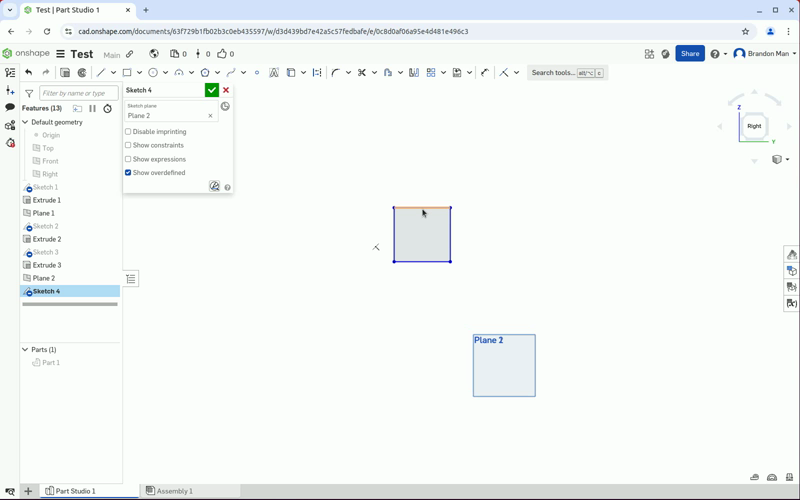
scroll(6)
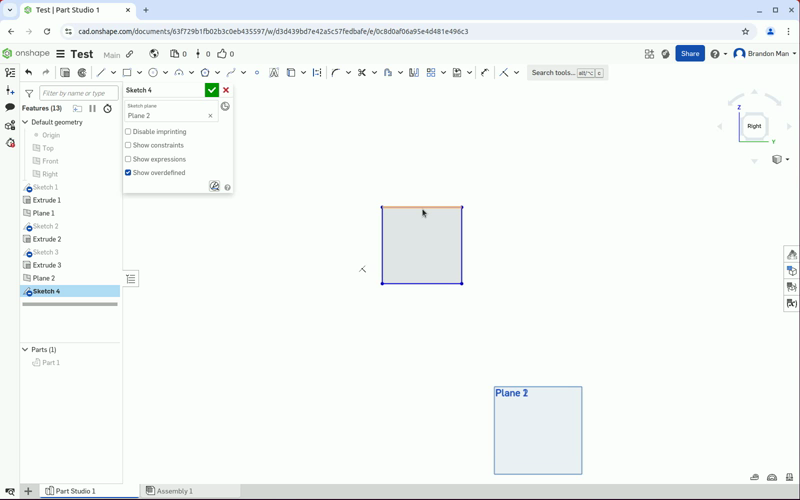
scroll(6)
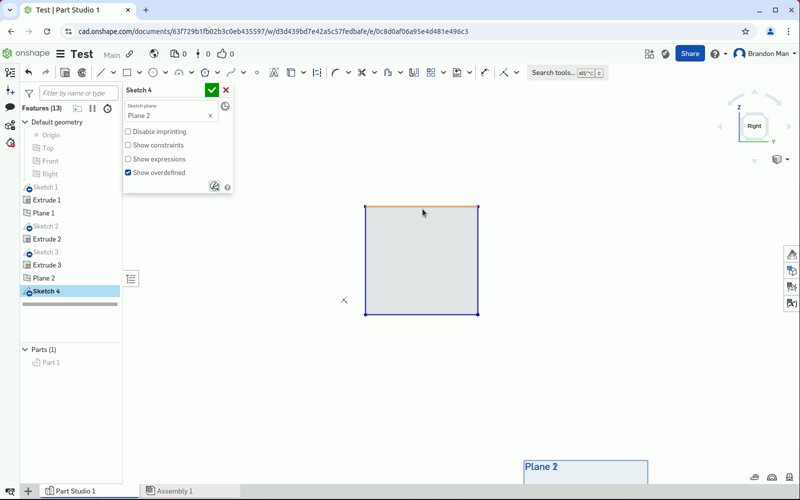
scroll(6)
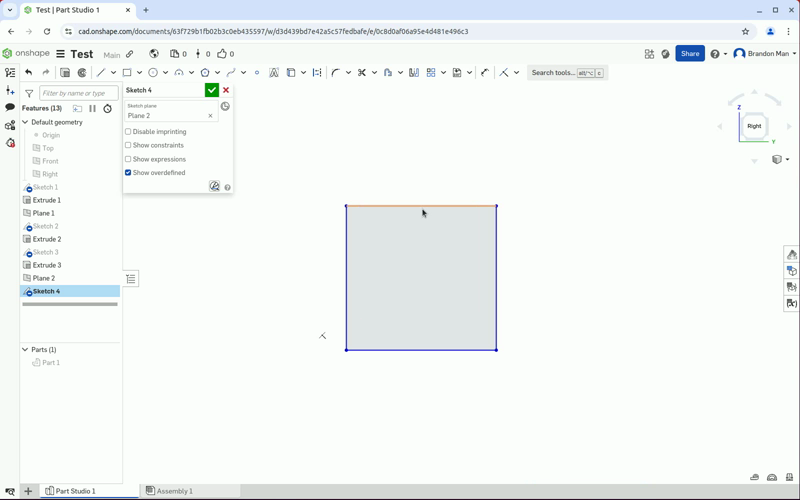
scroll(6)
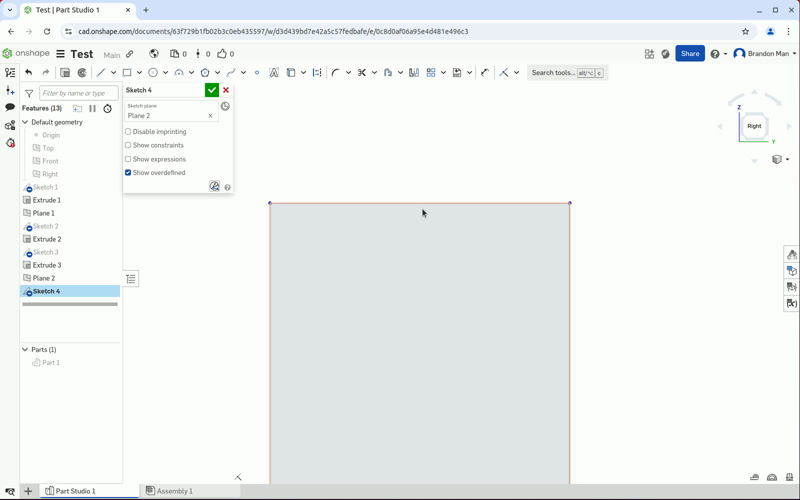
click(422, 208)
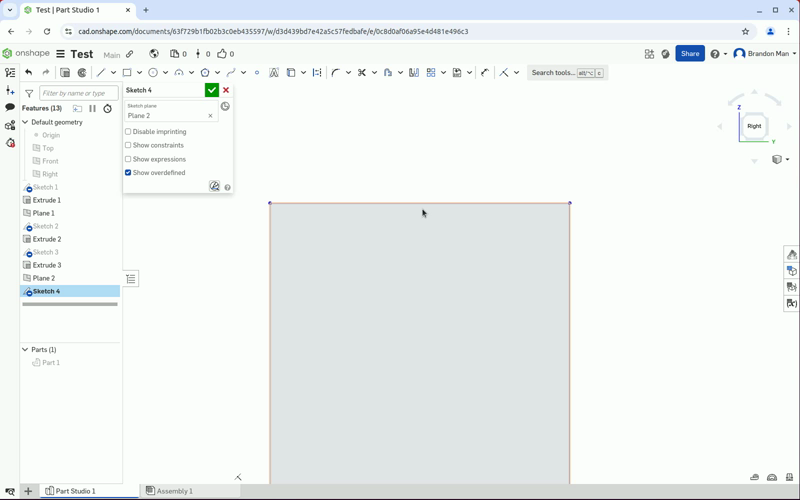
scroll(-6)
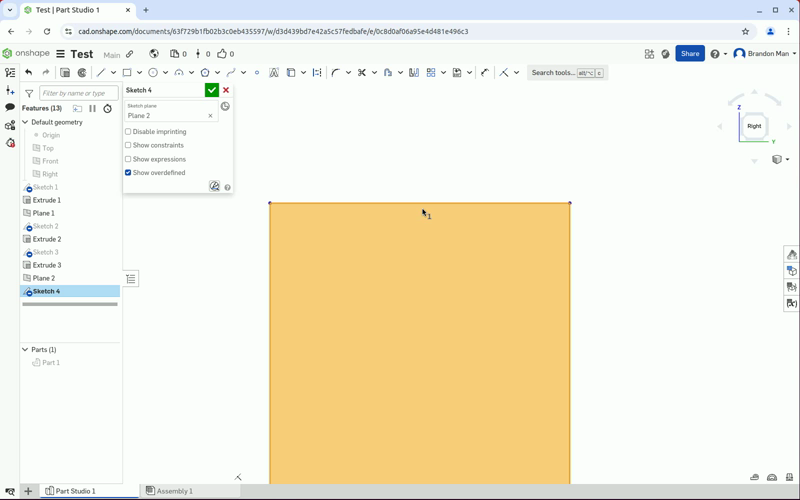
scroll(-6)
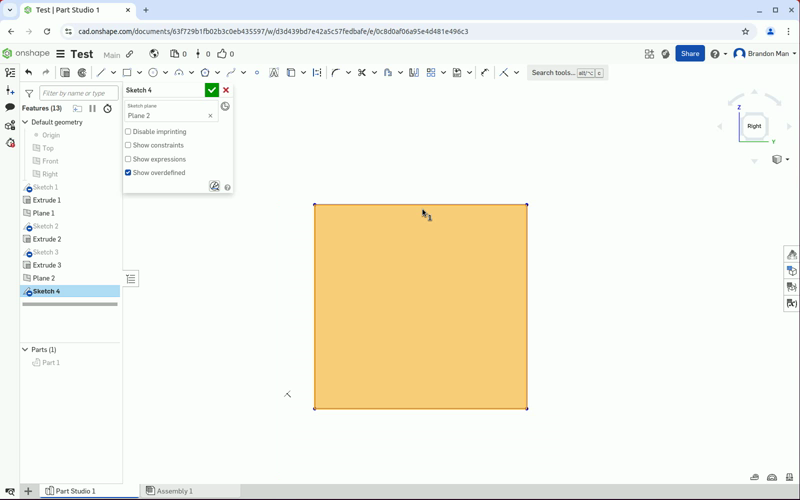
scroll(-6)
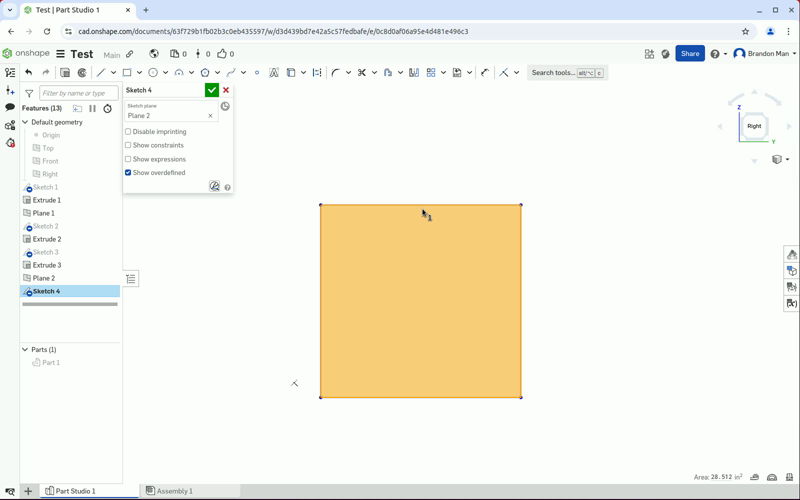
scroll(-6)
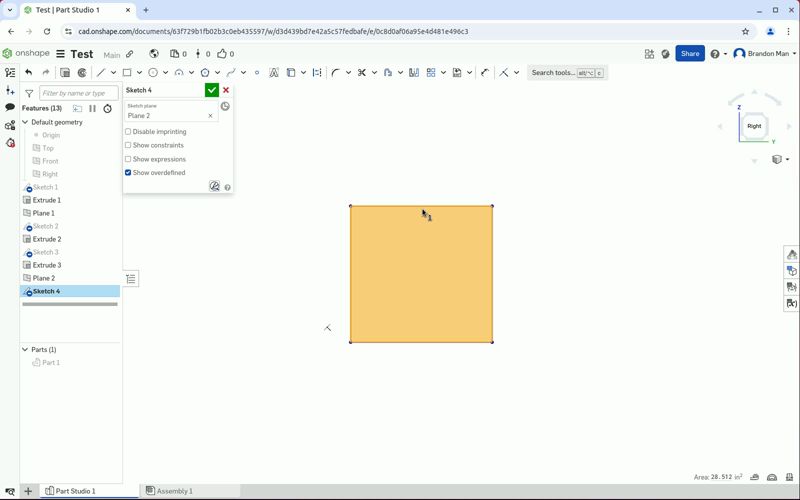
scroll(-6)
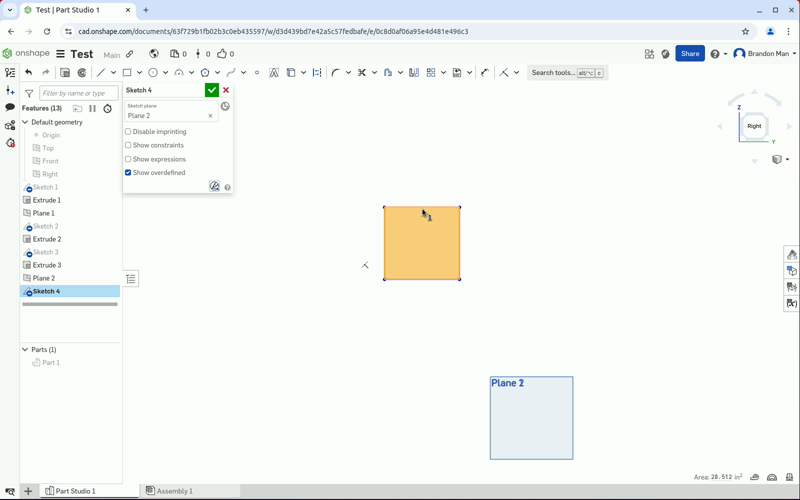
scroll(-6)
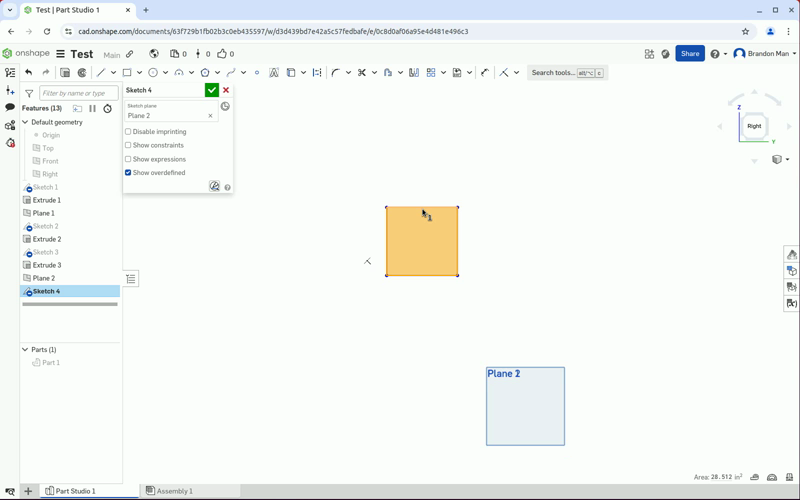
scroll(-6)
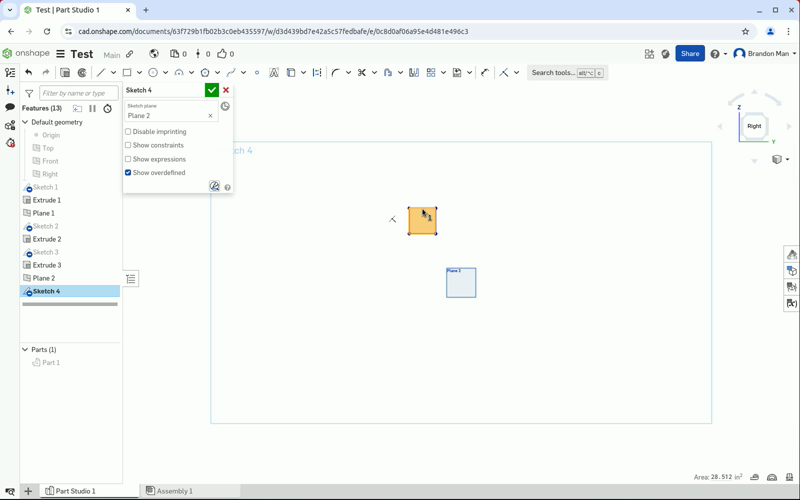
mouse_move(73, 352)
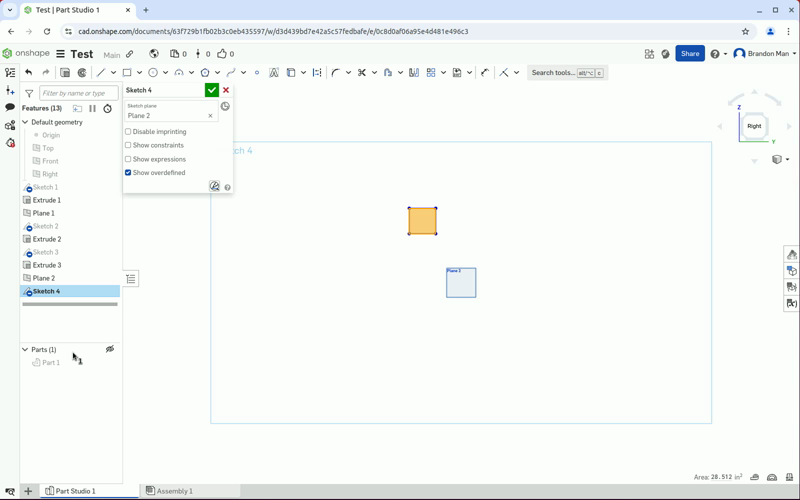
key(shift+y)
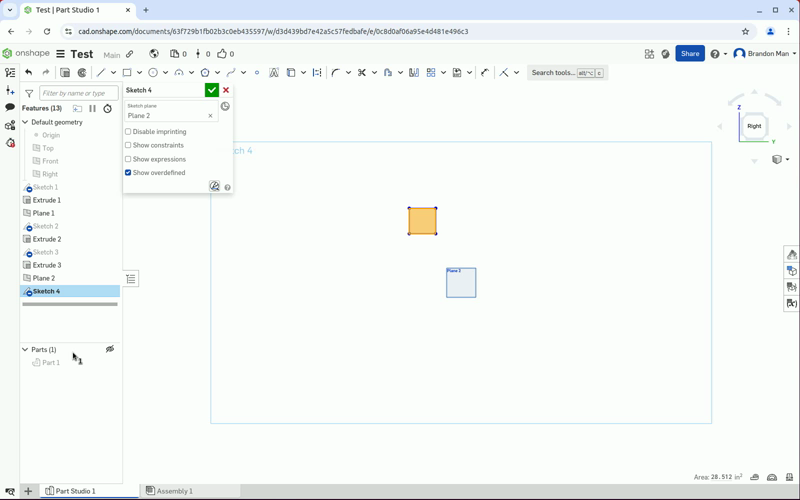
key(shift+e)
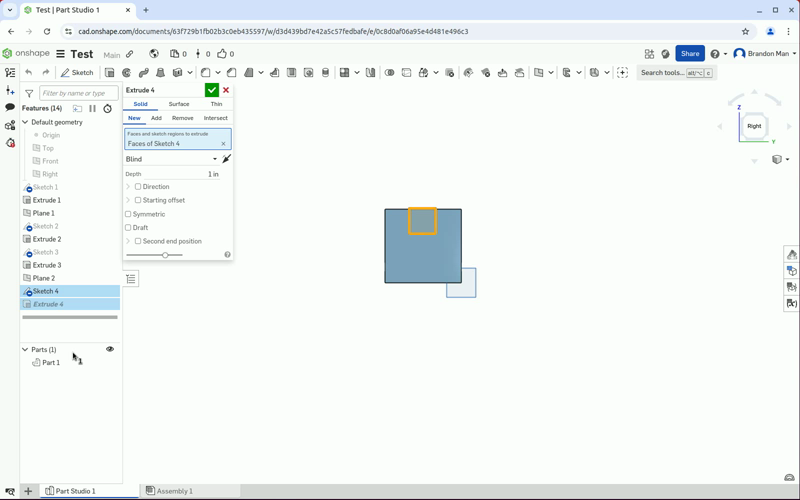
mouse_move(143, 106)
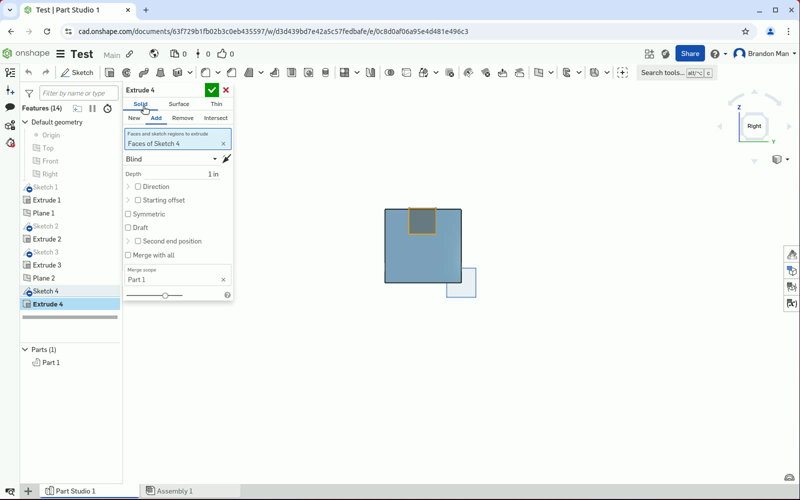
click(143, 106)
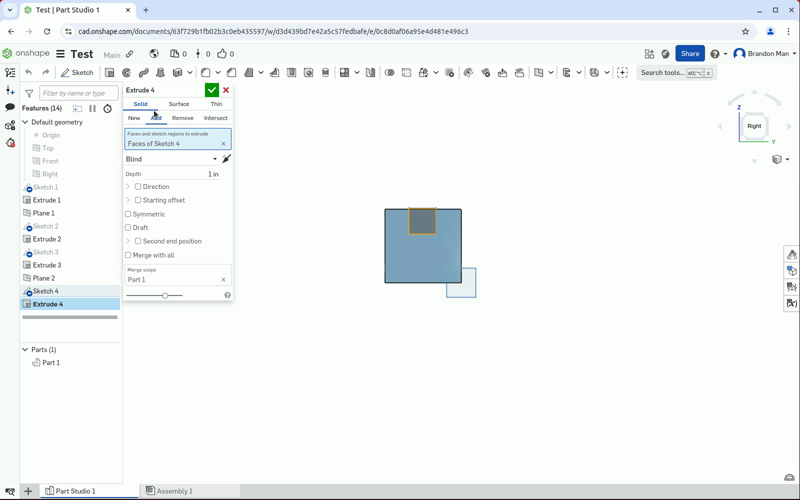
mouse_move(186, 120)
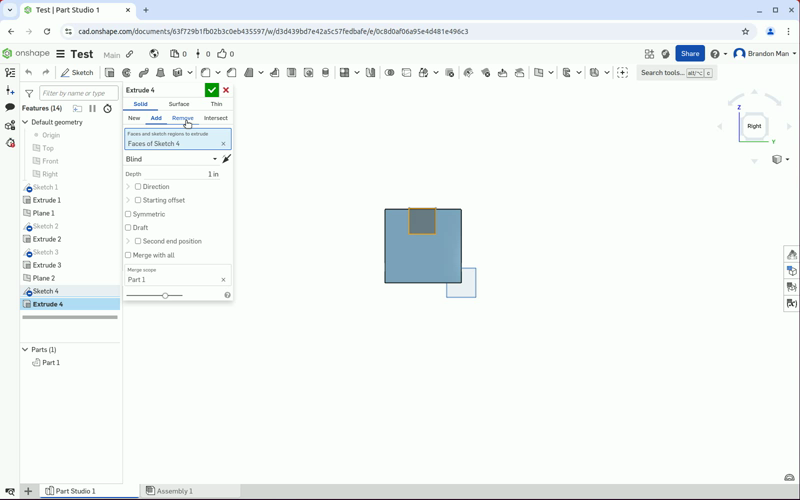
click(186, 120)
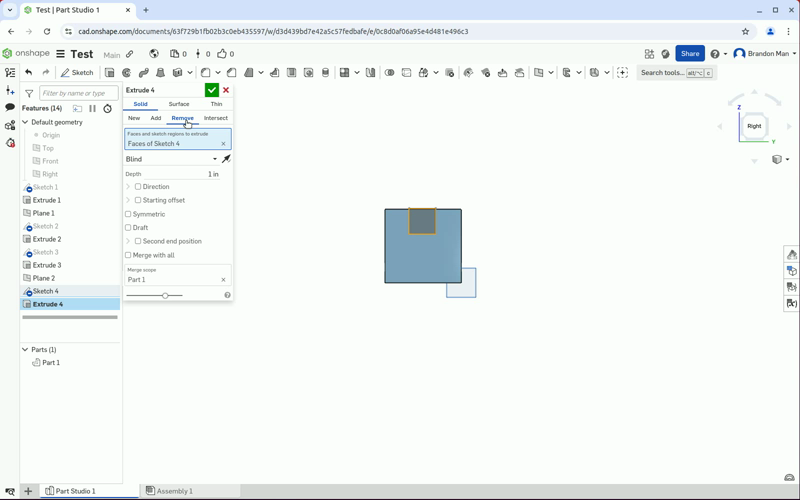
key(tab, 4)
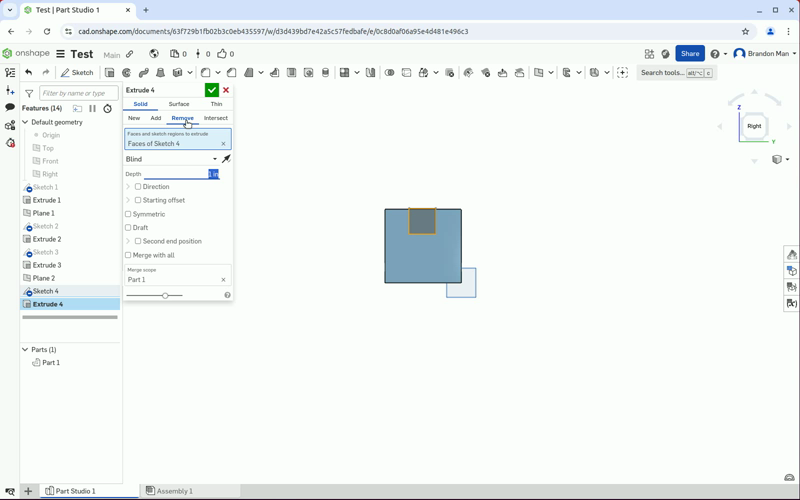
text(4.092)
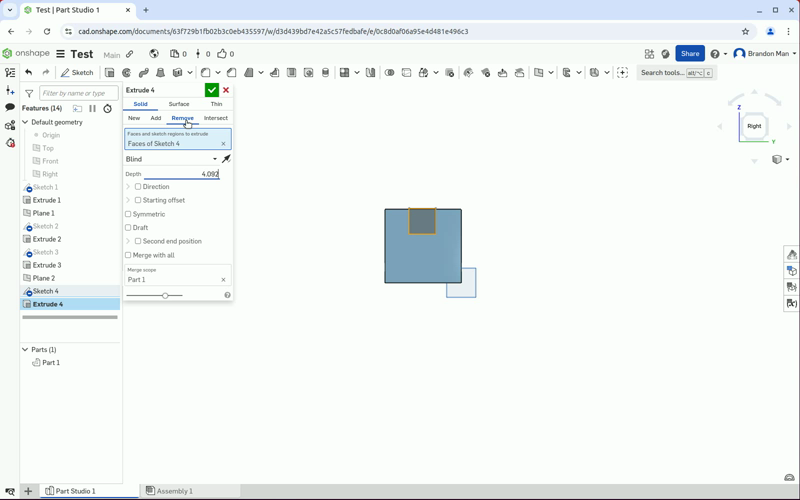
key(tab, 6)
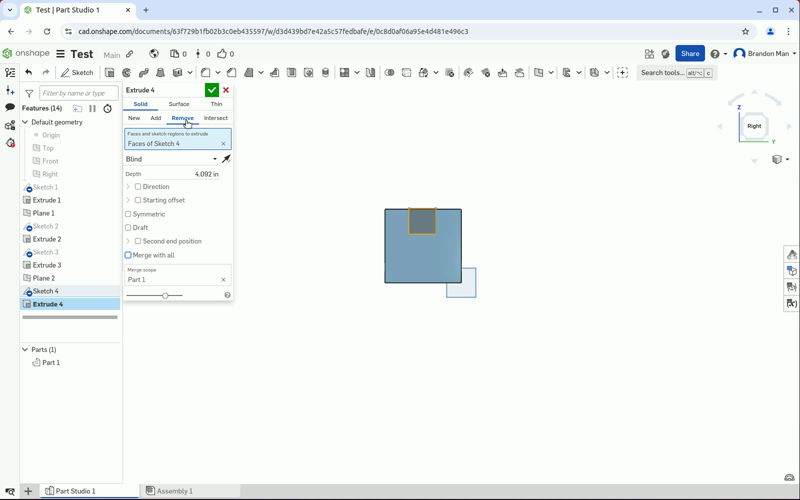
key(space)
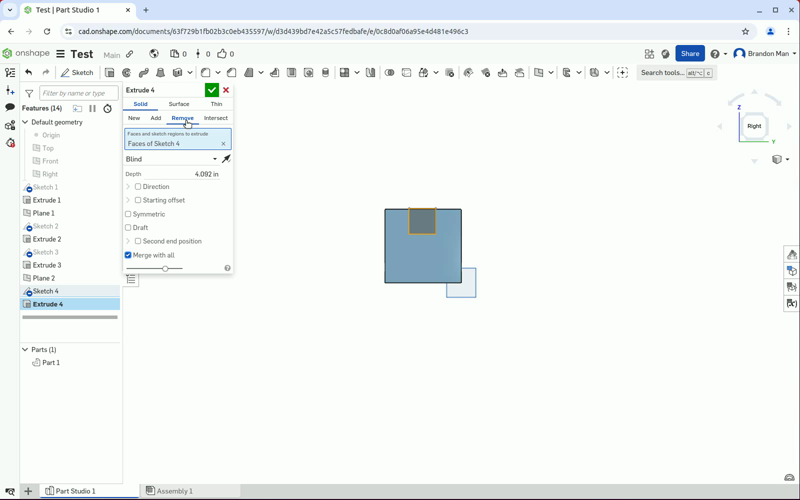
key(enter)
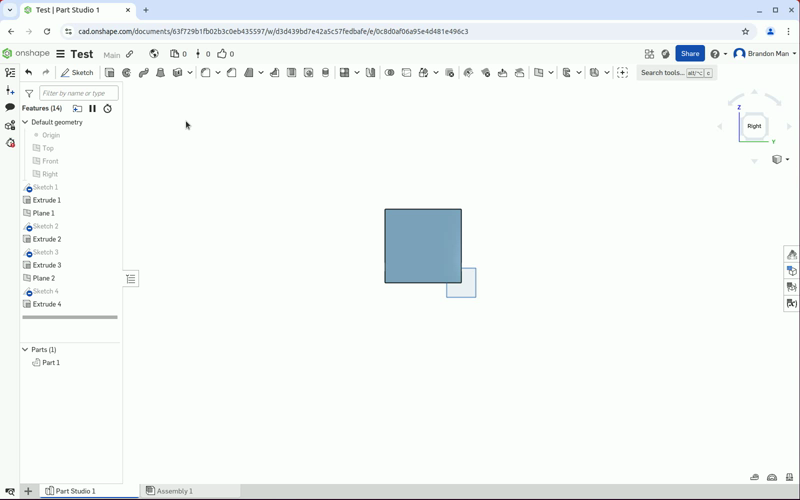
key(shift+h)
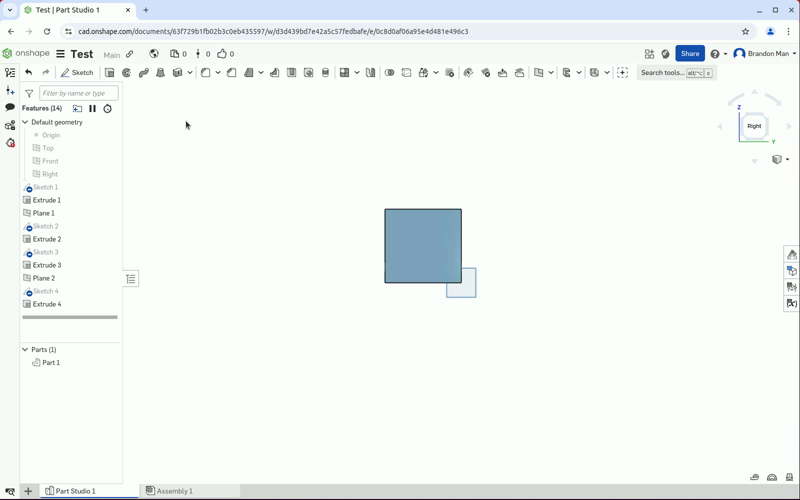
key(shift+h)
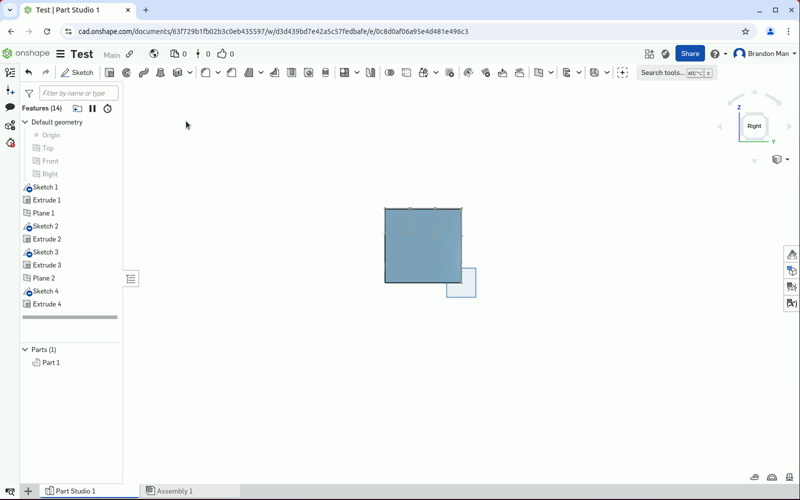
key(shift+7)
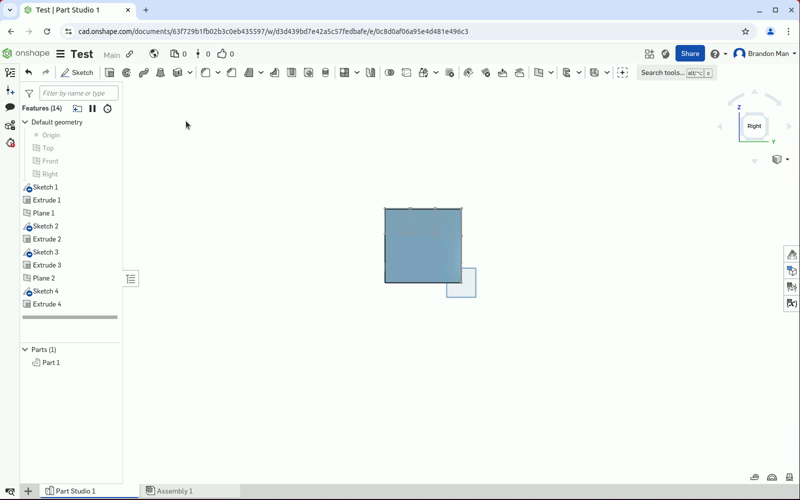
key(right, 2)
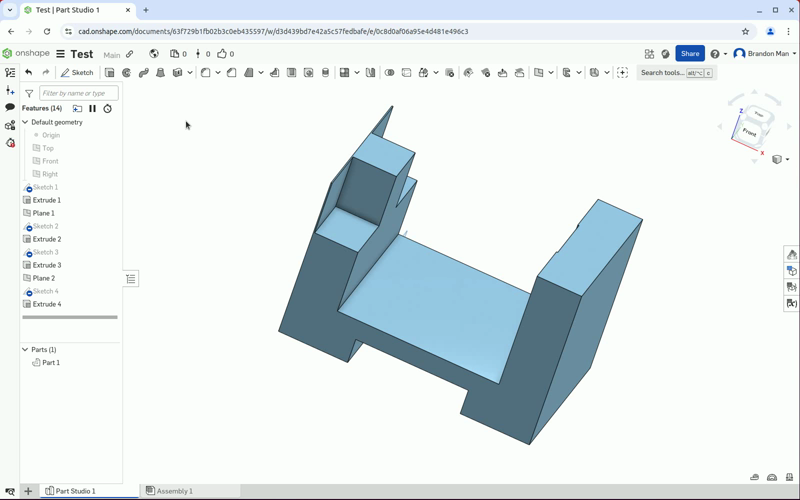
key(down, 2)
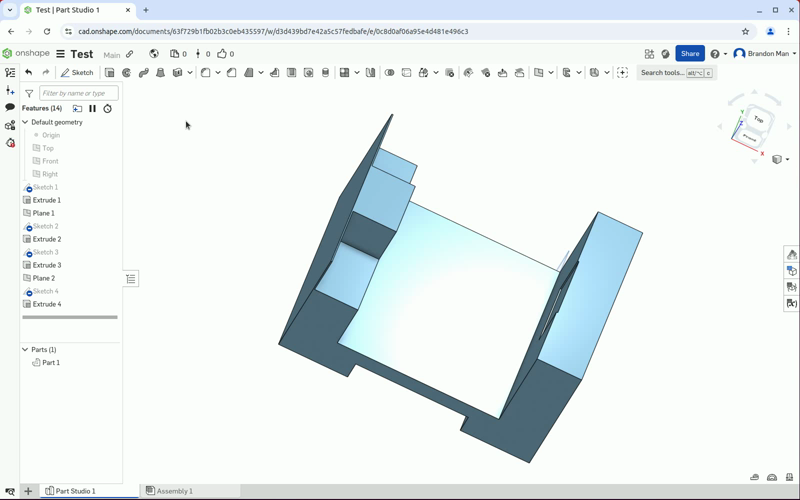
key(up, 2)
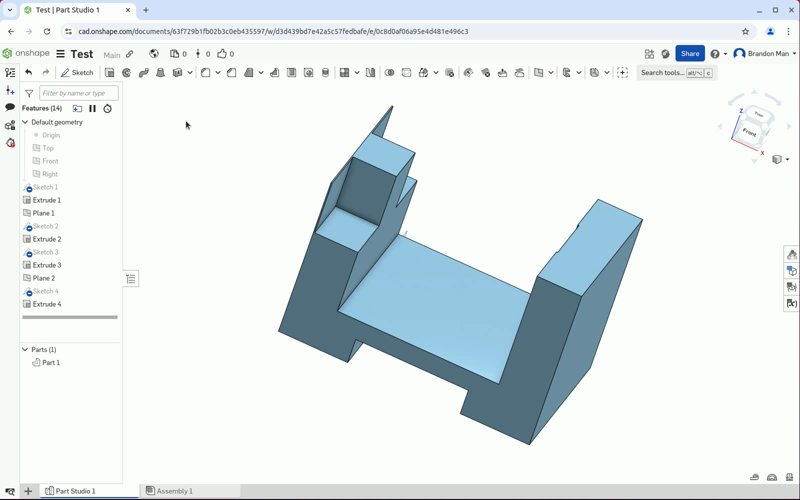
key(left, 2)
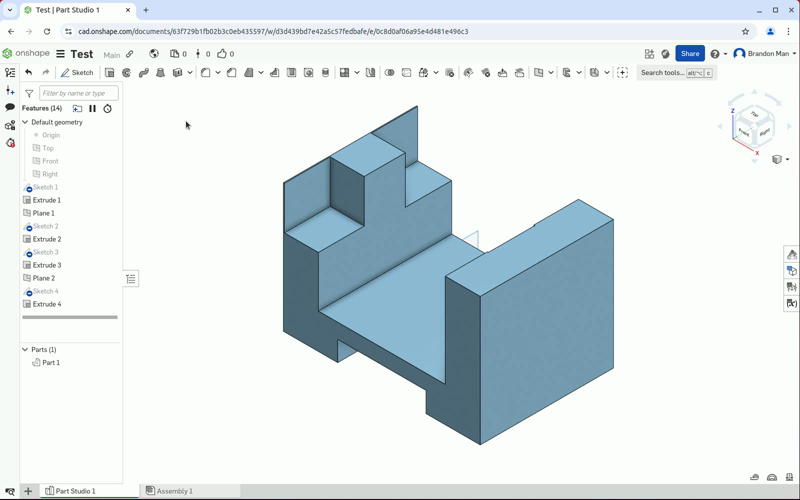
mouse_move(73, 189)
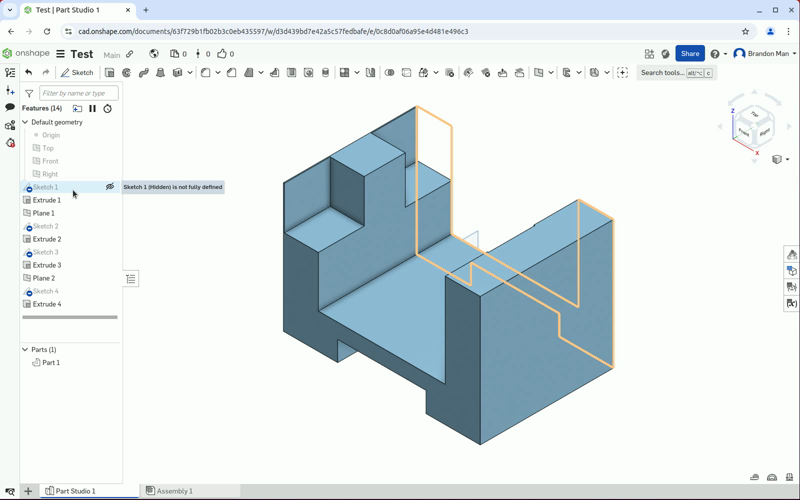
click(73, 189)